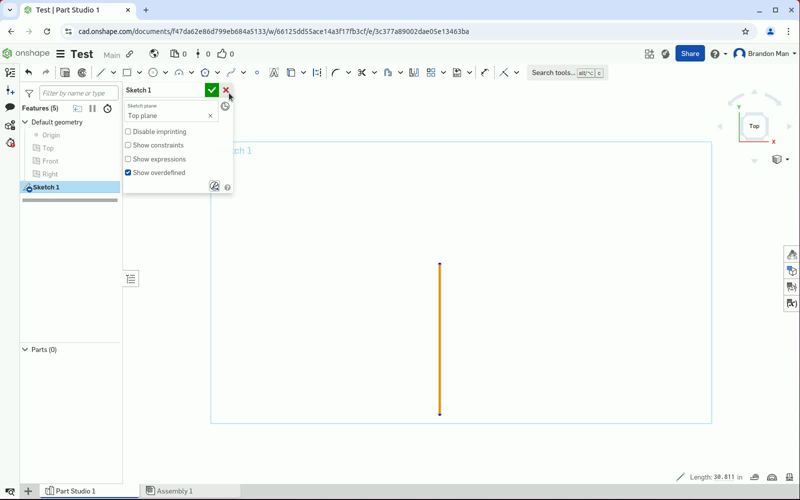
key(shift+h)
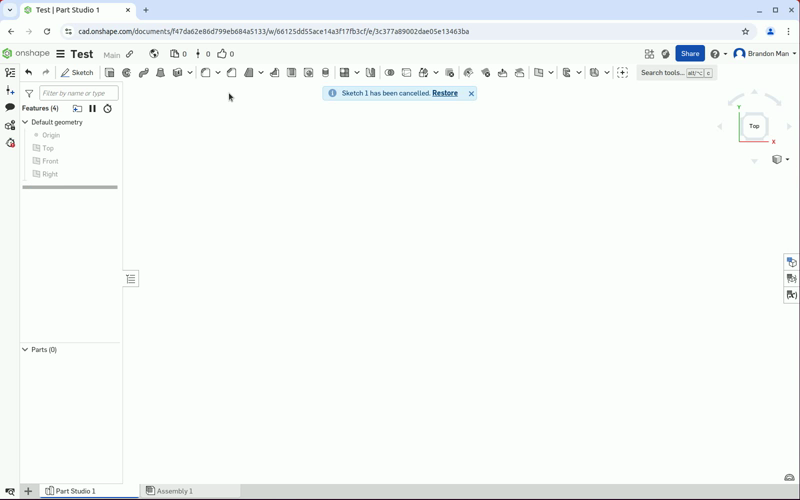
mouse_move(73, 352)
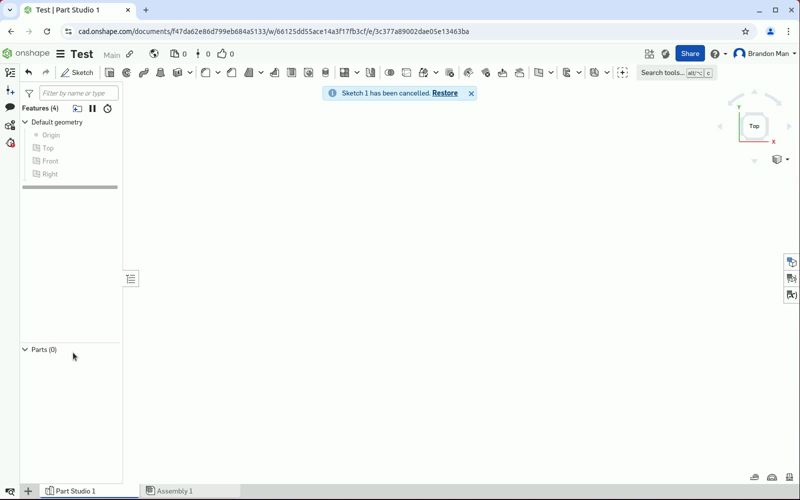
key(y)
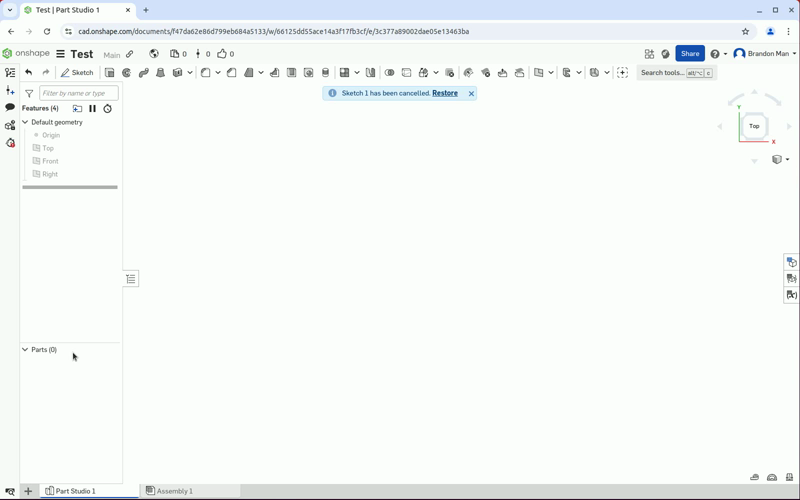
key(shift+p)
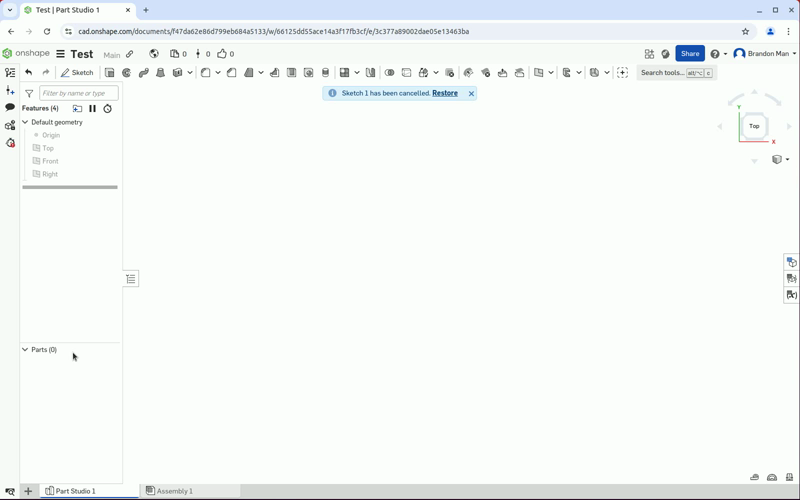
key(space)
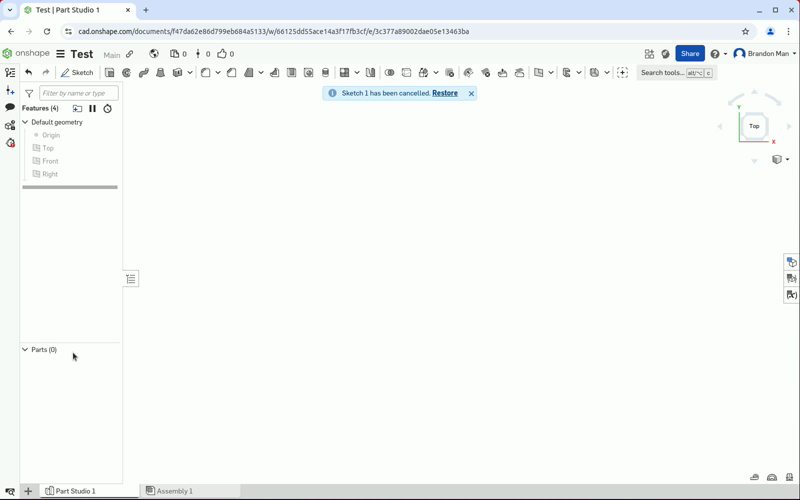
key_down(shift)
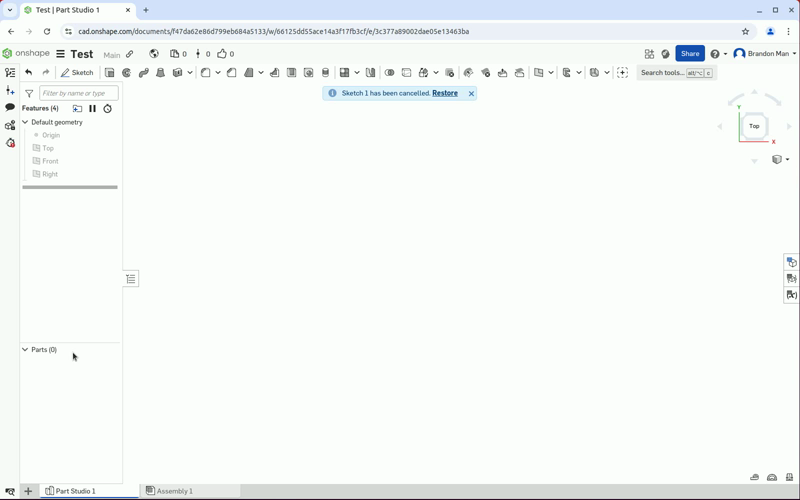
key(up)
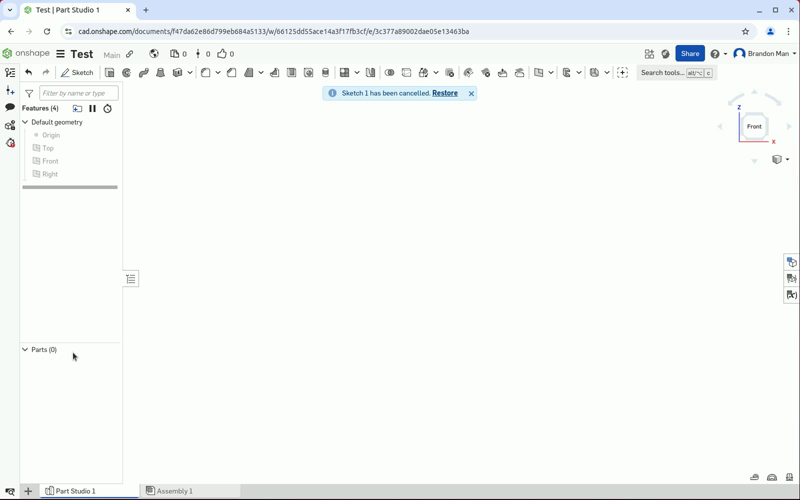
key_up(shift)
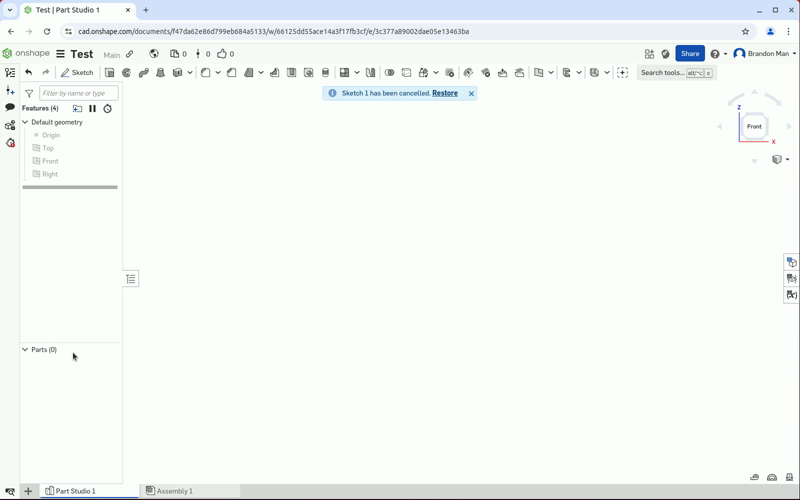
key(space)
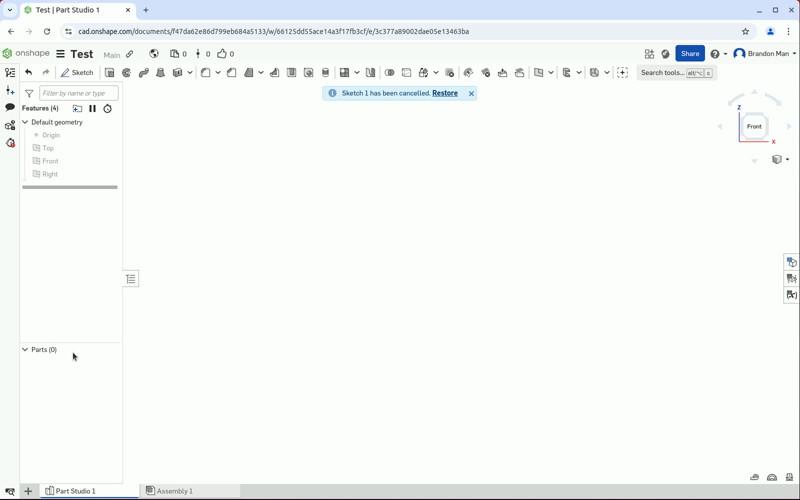
key_down(shift)
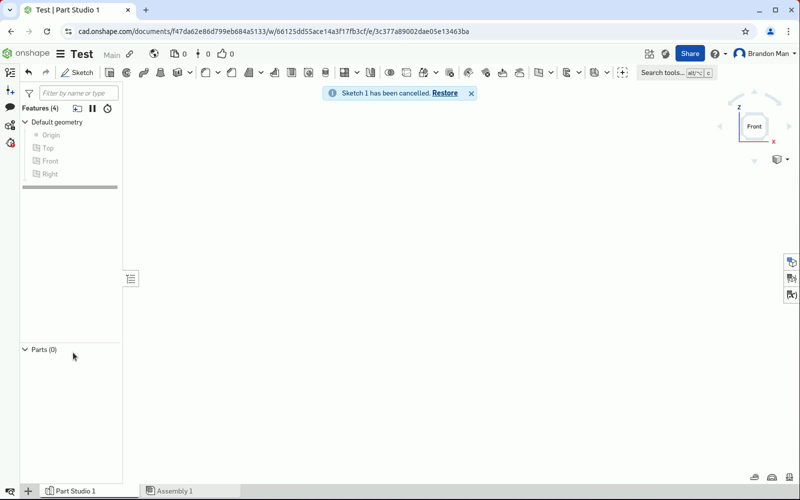
key(left)
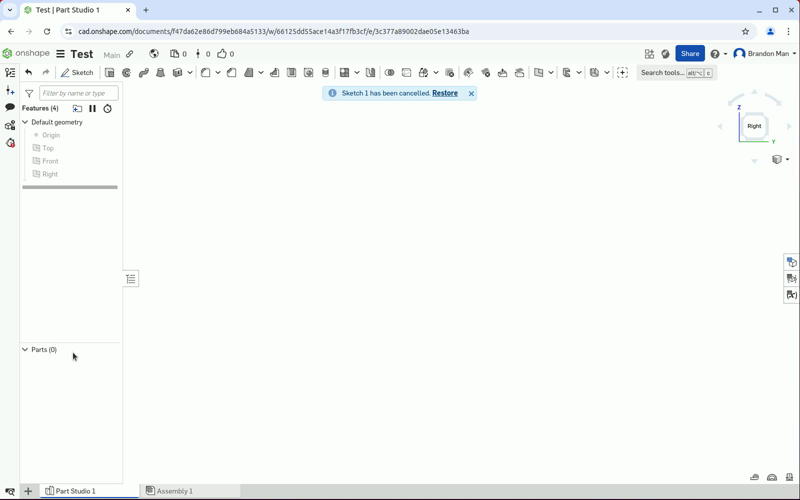
key_up(shift)
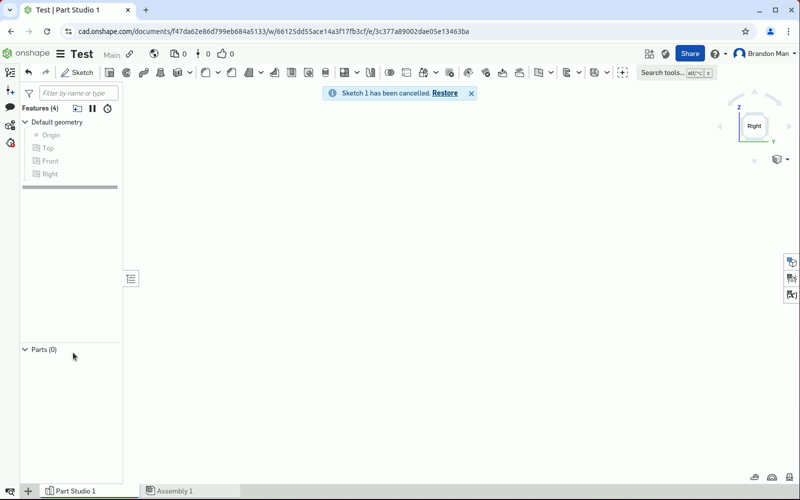
mouse_move(73, 352)
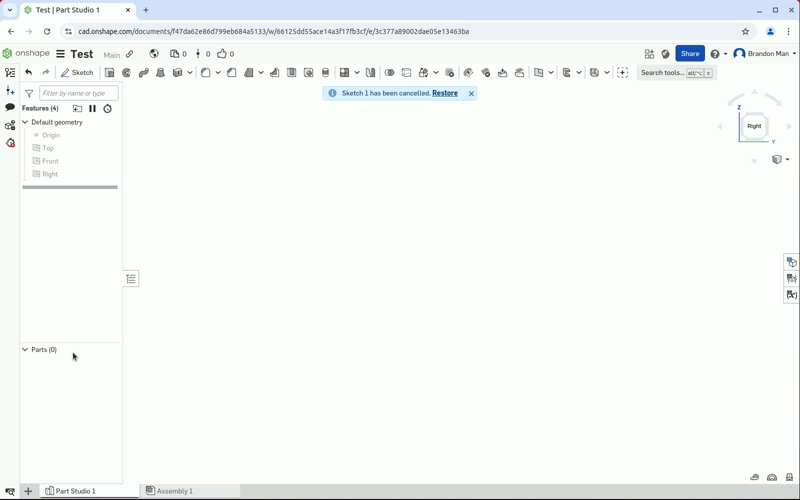
key(shift+y)
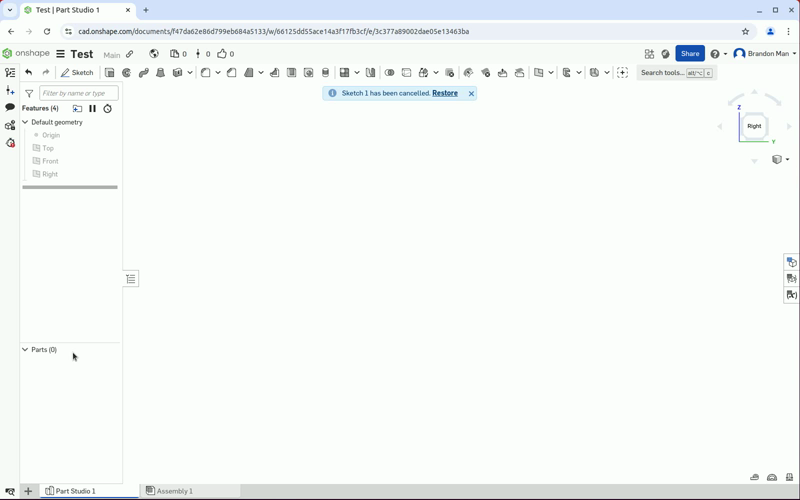
key(shift+s)
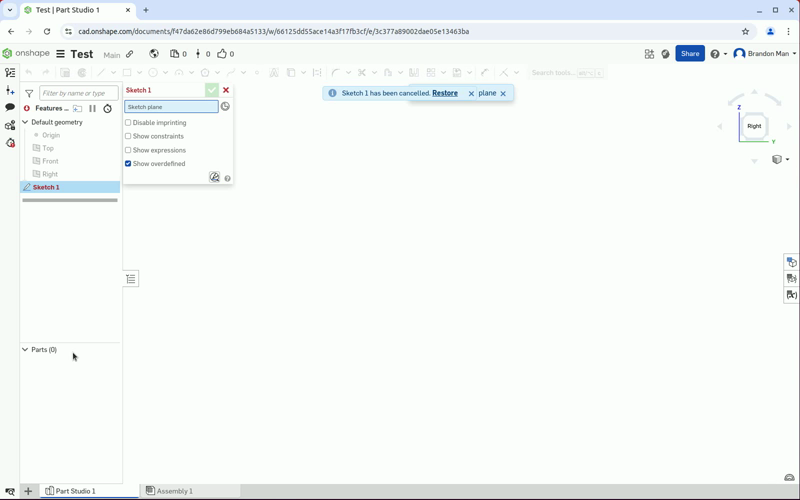
mouse_move(73, 176)
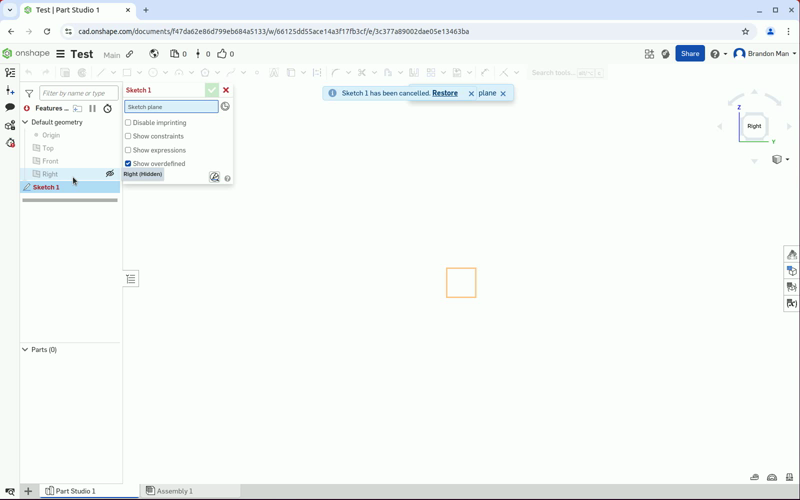
click(73, 176)
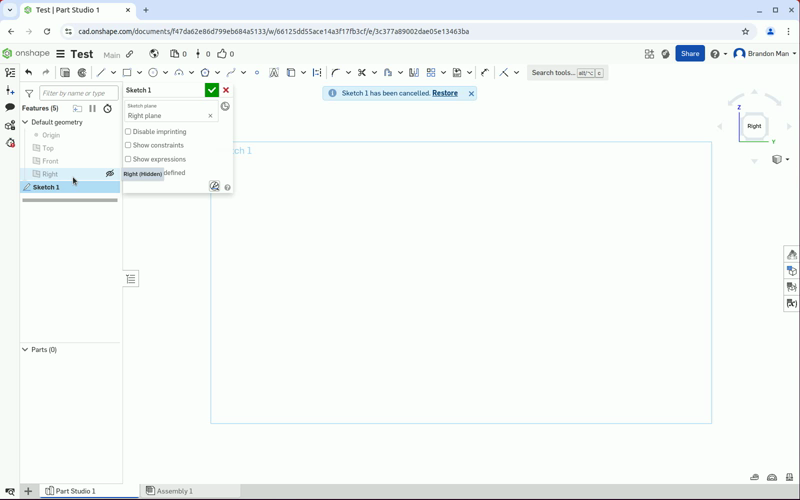
mouse_move(73, 352)
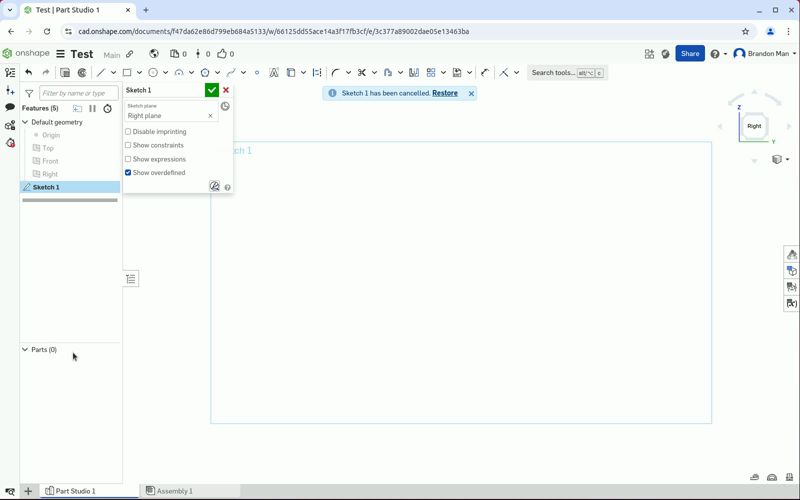
key(y)
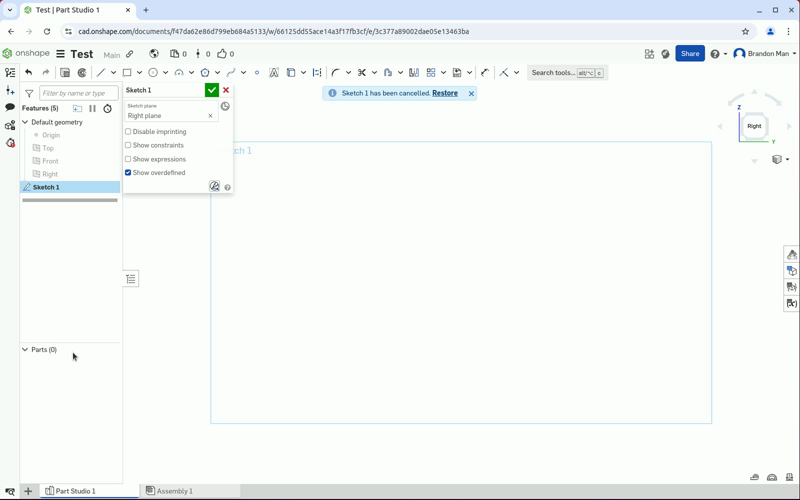
key(l)
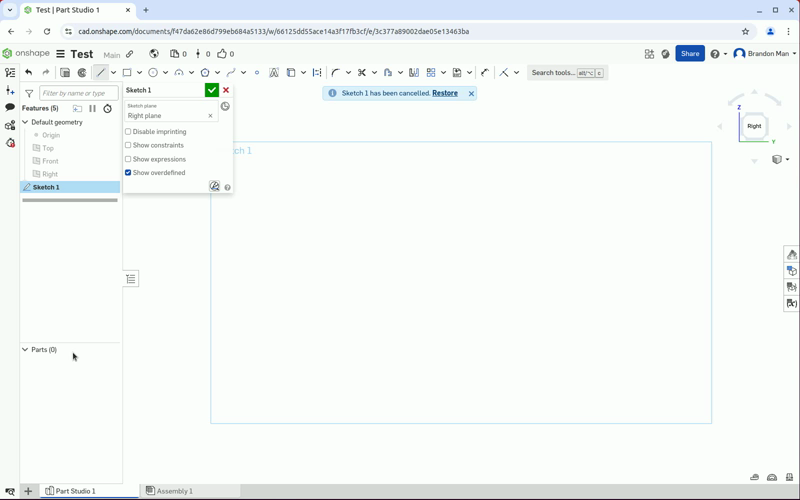
key_down(shift)
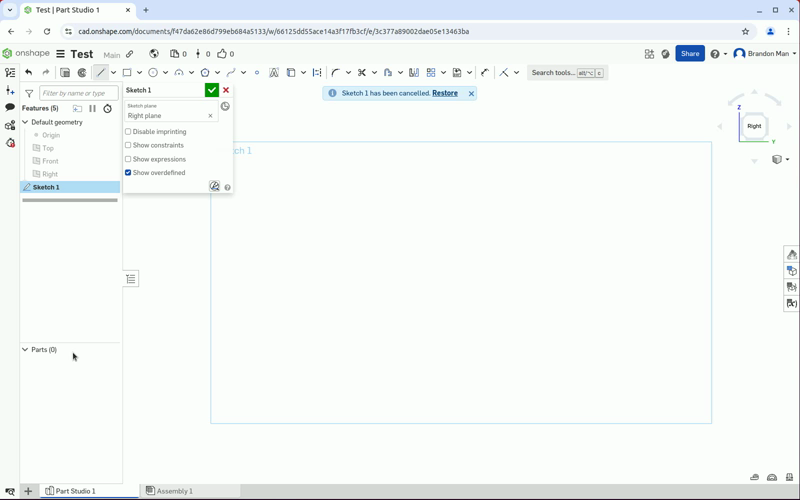
mouse_move(389, 282)
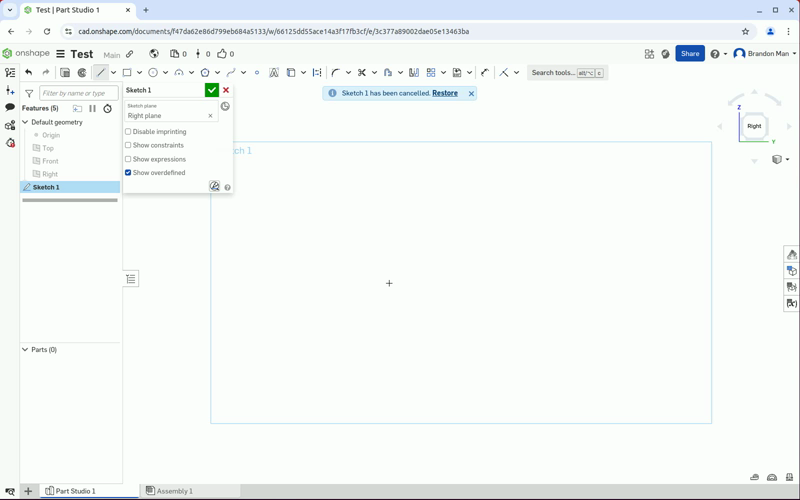
click(389, 282)
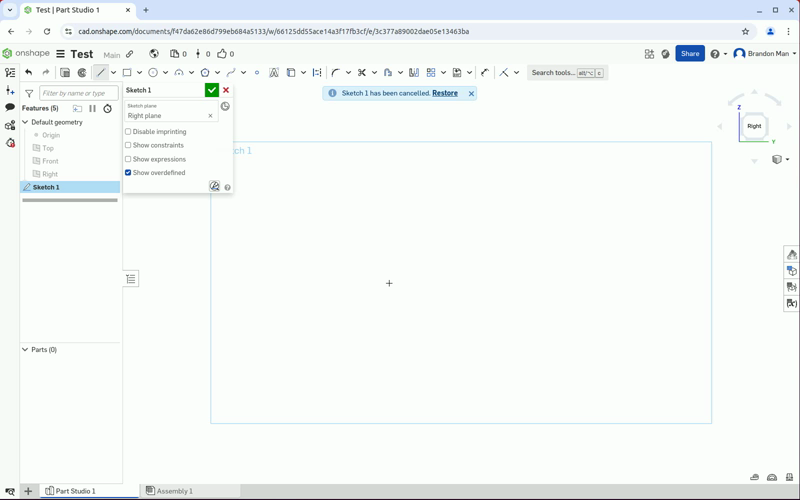
key_up(shift)
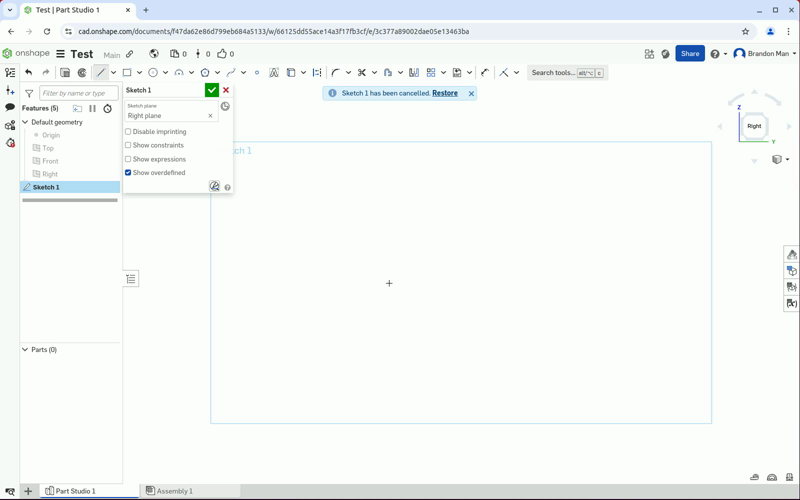
key_down(shift)
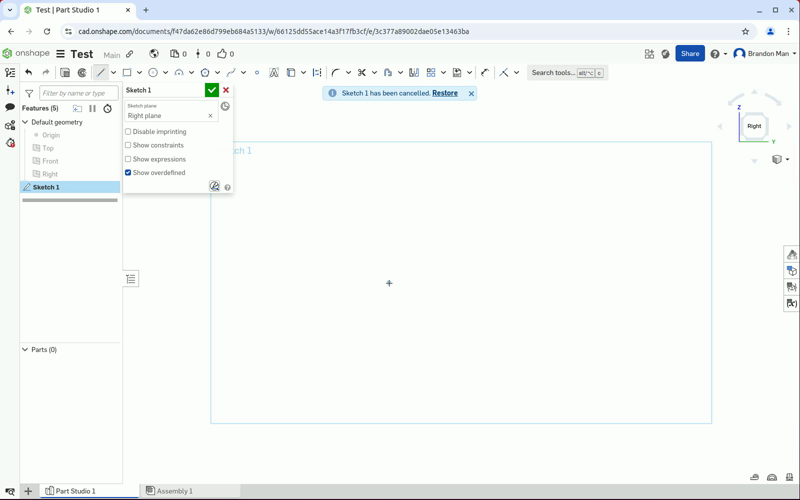
mouse_move(533, 282)
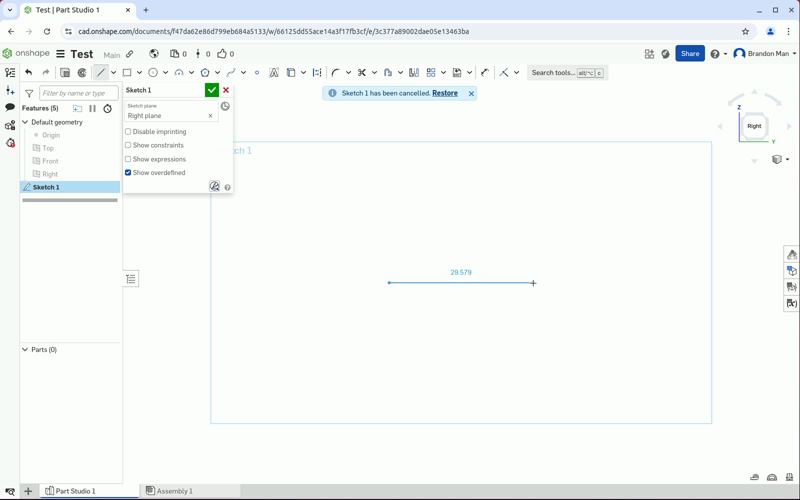
click(533, 282)
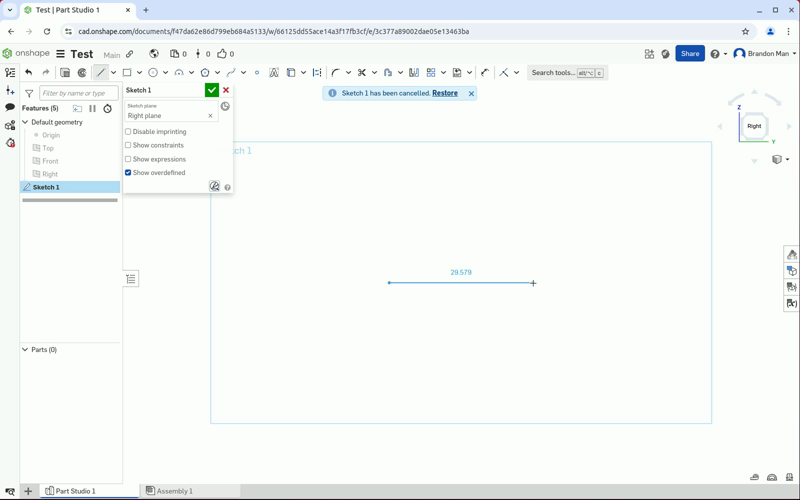
key_up(shift)
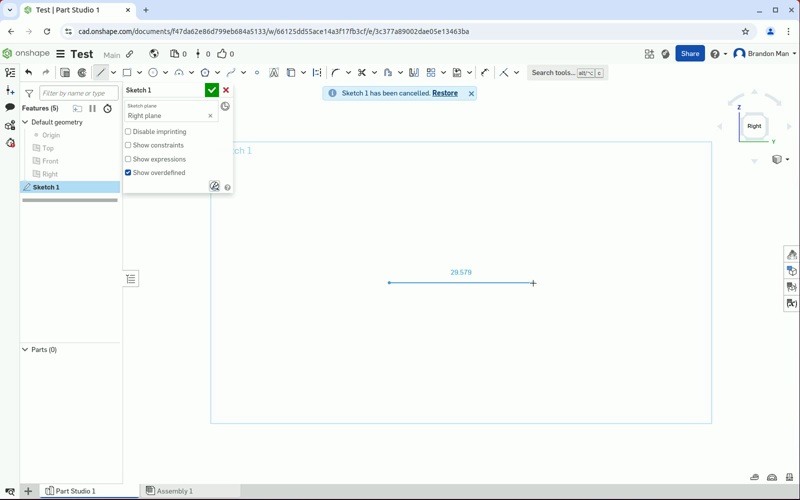
key(esc)
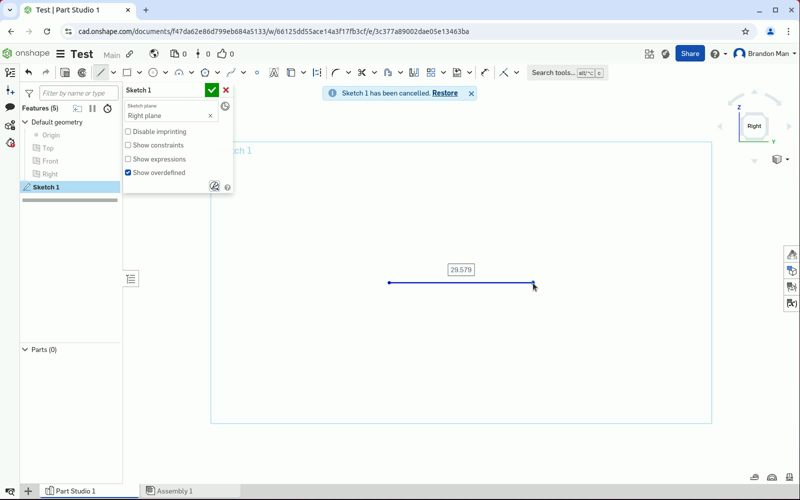
key(a)
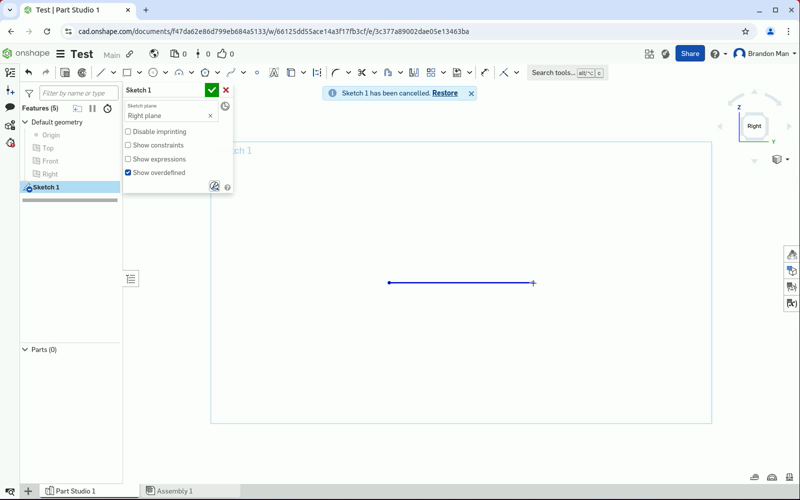
mouse_move(533, 282)
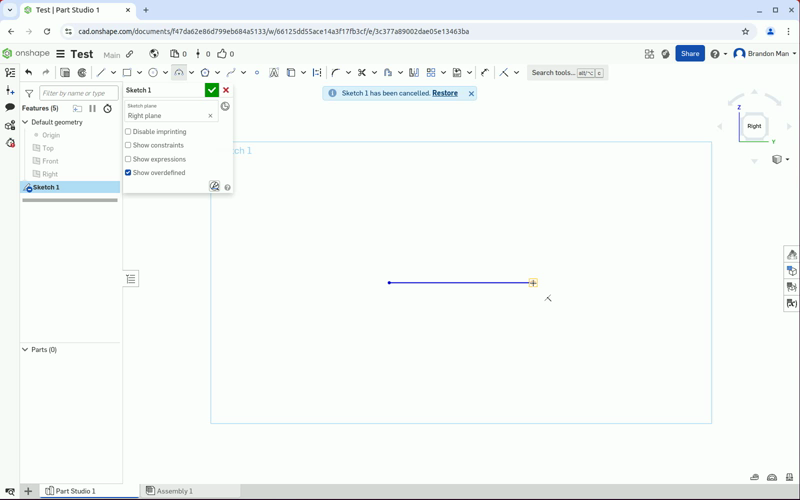
click(533, 282)
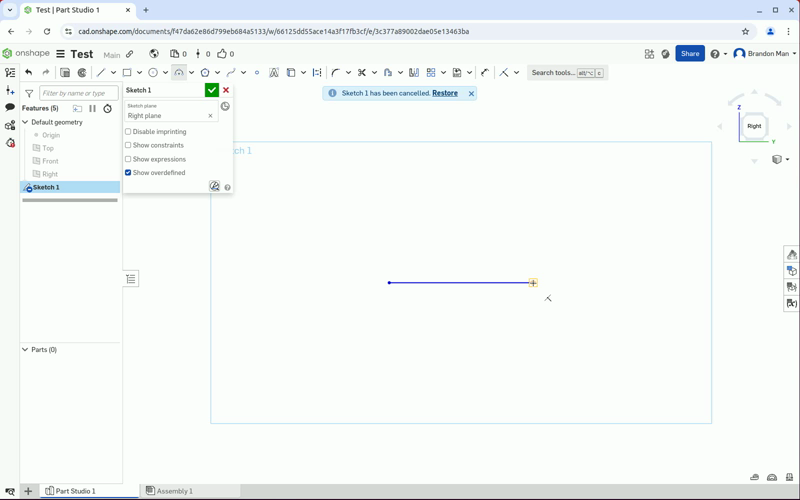
mouse_move(389, 282)
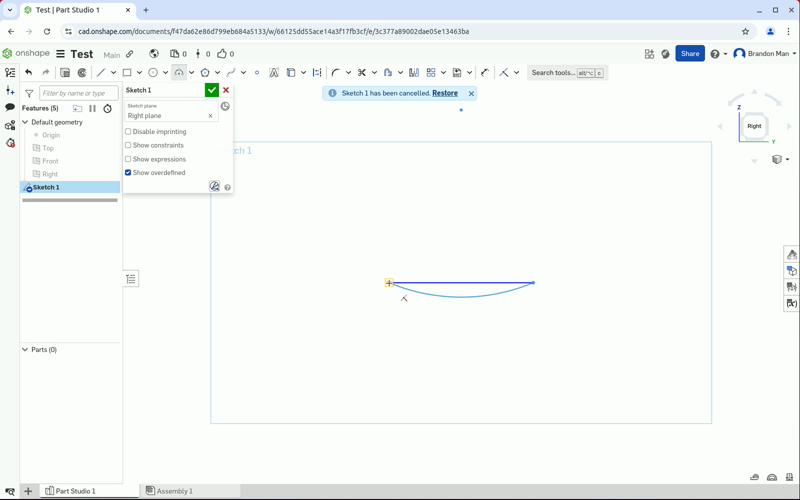
click(389, 282)
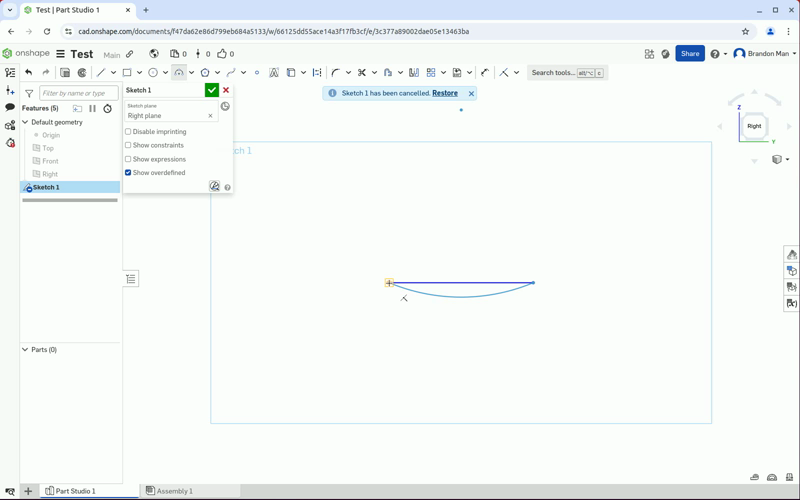
key_down(shift)
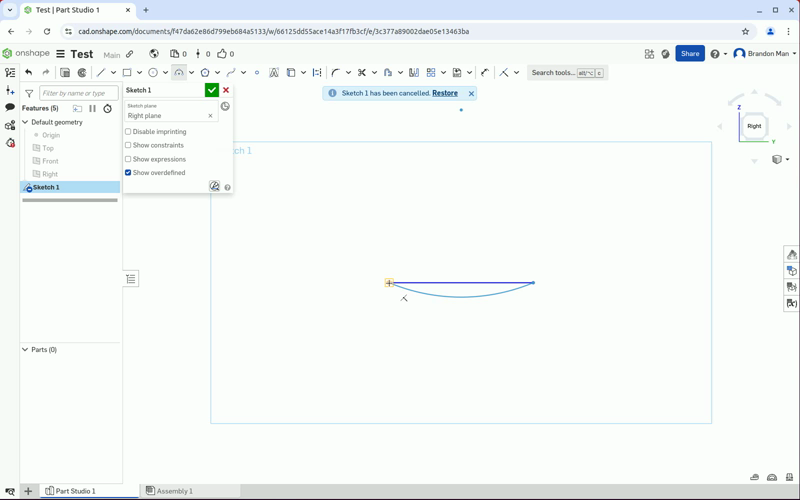
mouse_move(461, 210)
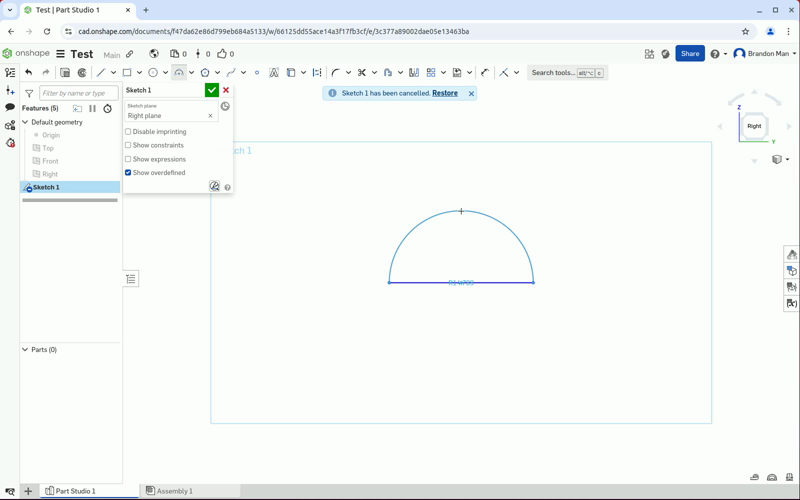
click(461, 210)
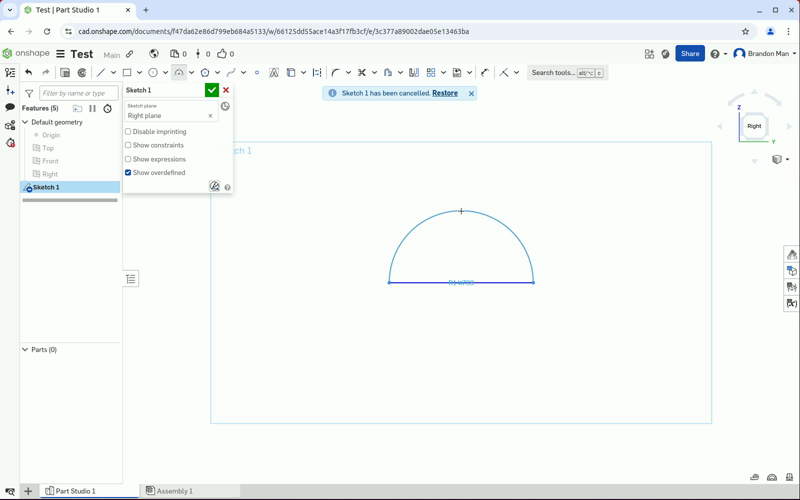
key_up(shift)
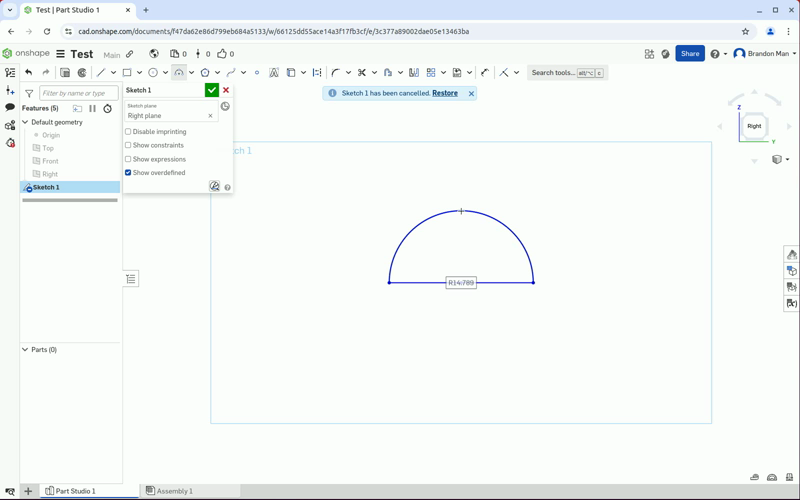
key(esc)
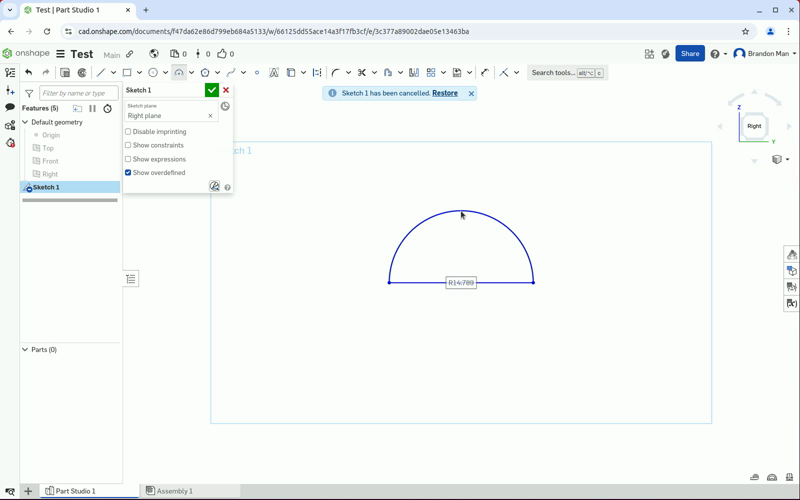
mouse_move(425, 248)
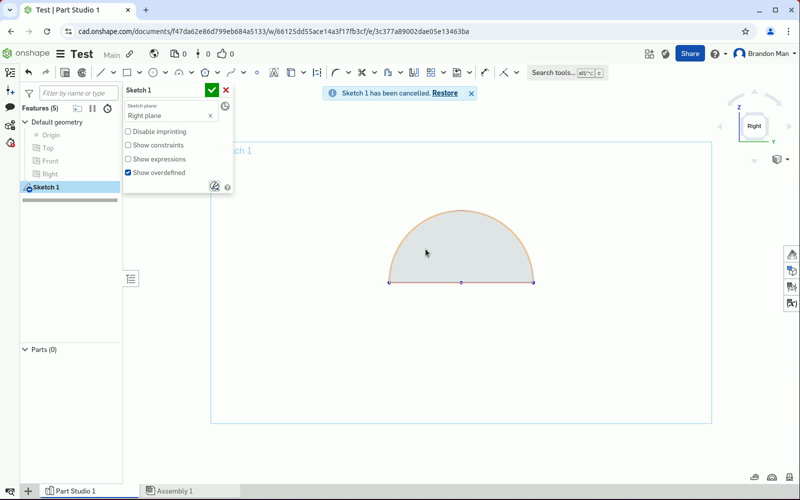
scroll(6)
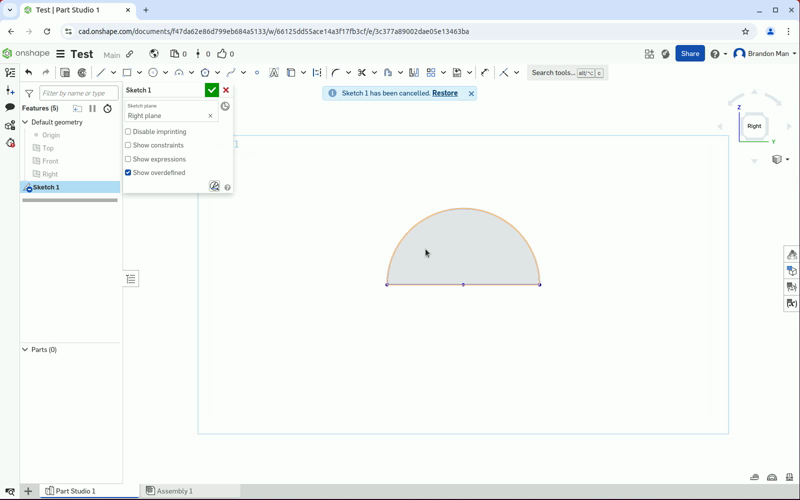
scroll(6)
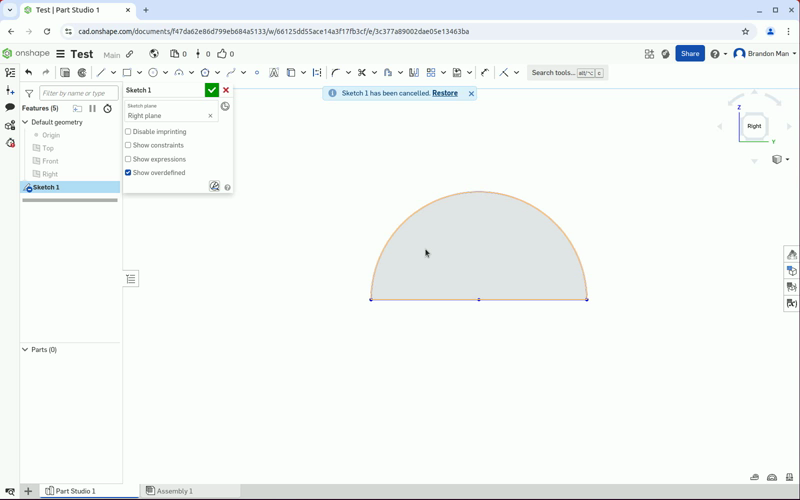
scroll(6)
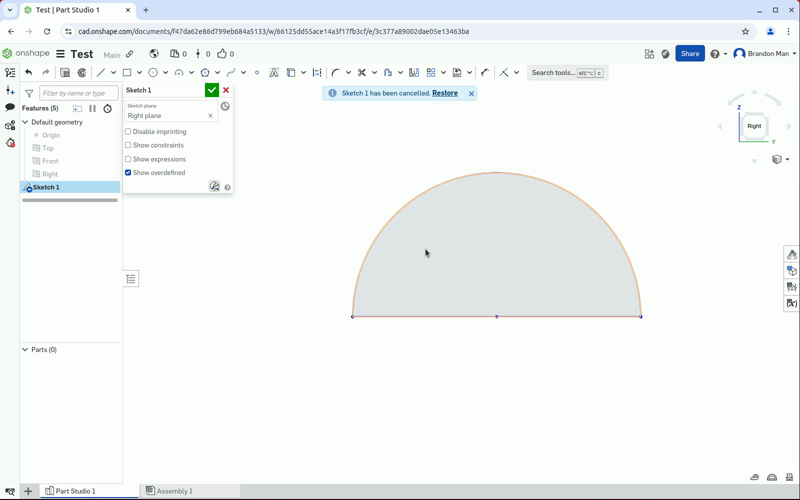
scroll(6)
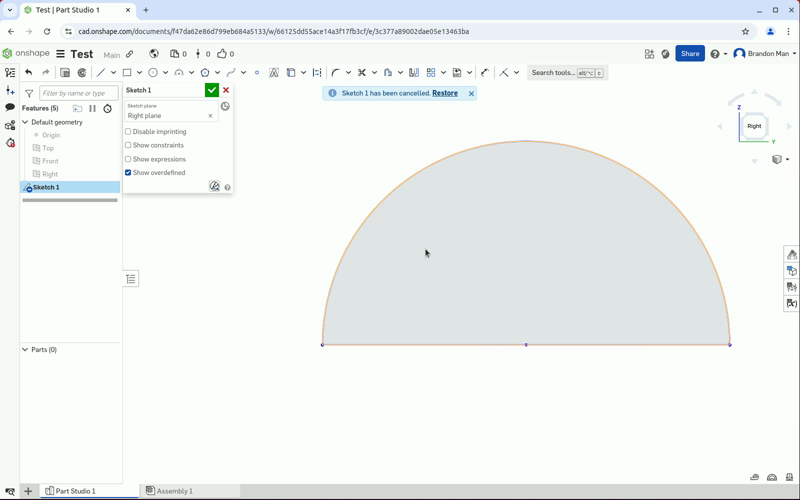
scroll(6)
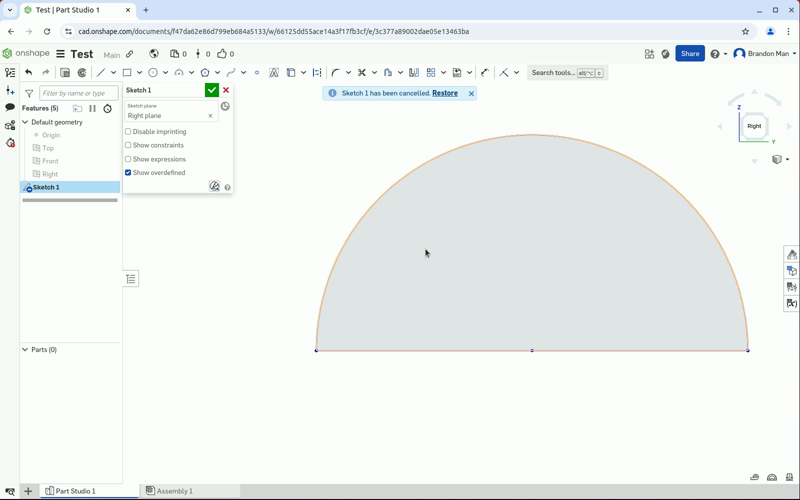
scroll(6)
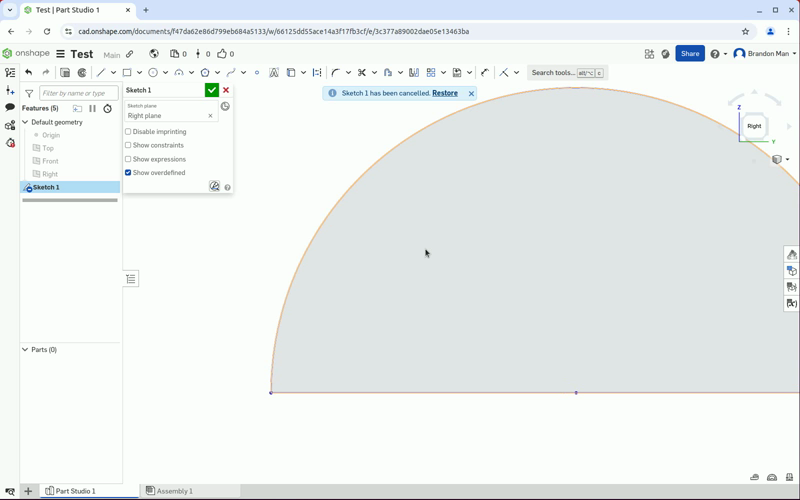
scroll(6)
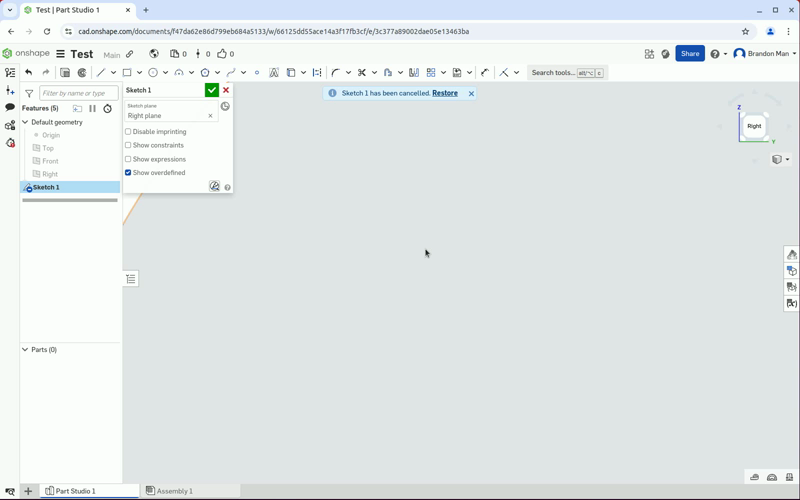
click(425, 248)
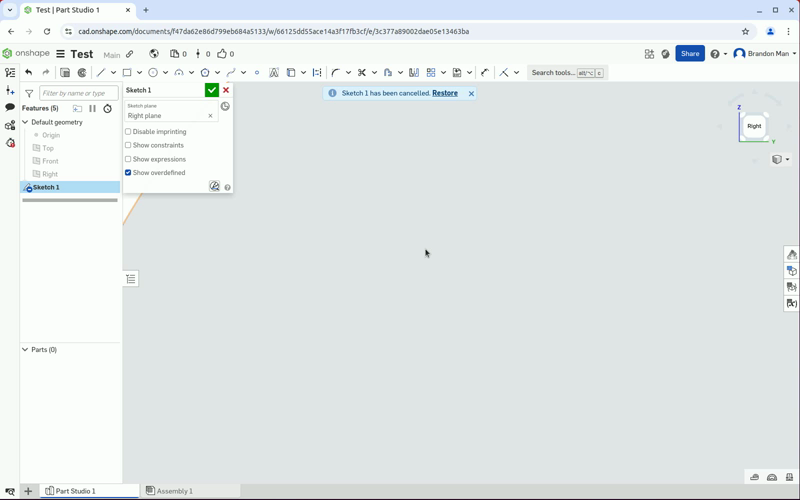
scroll(-6)
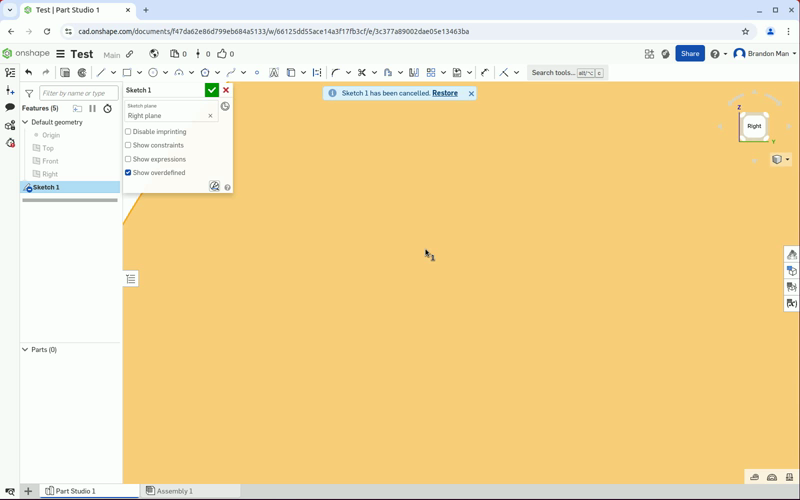
scroll(-6)
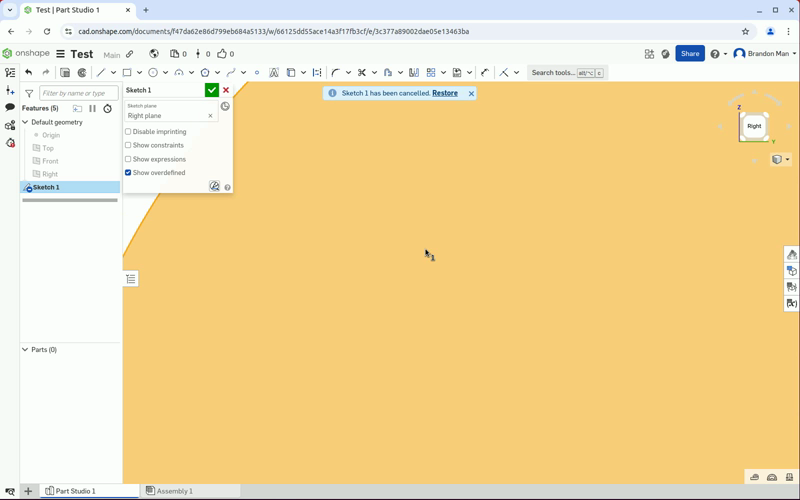
scroll(-6)
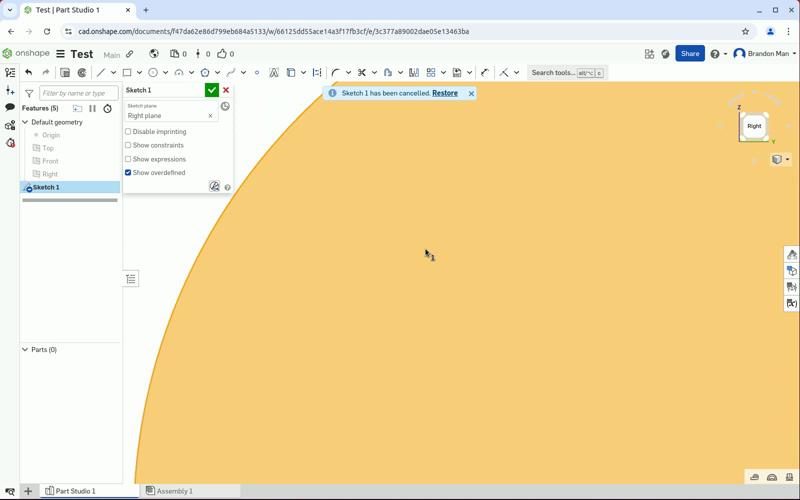
scroll(-6)
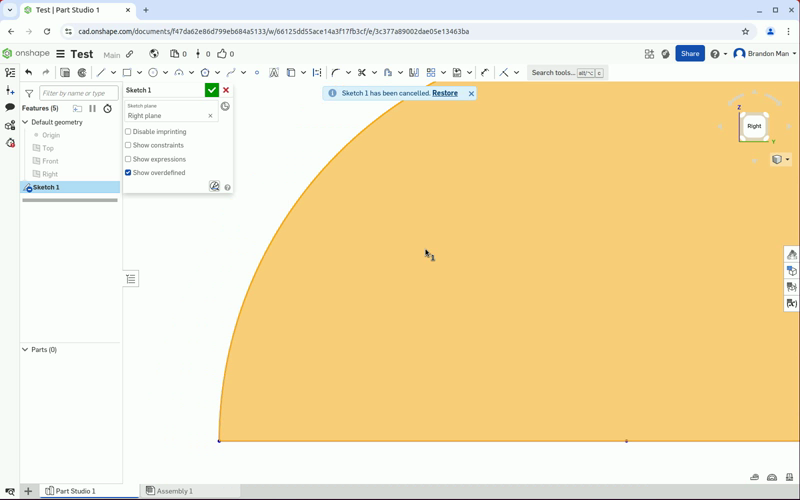
scroll(-6)
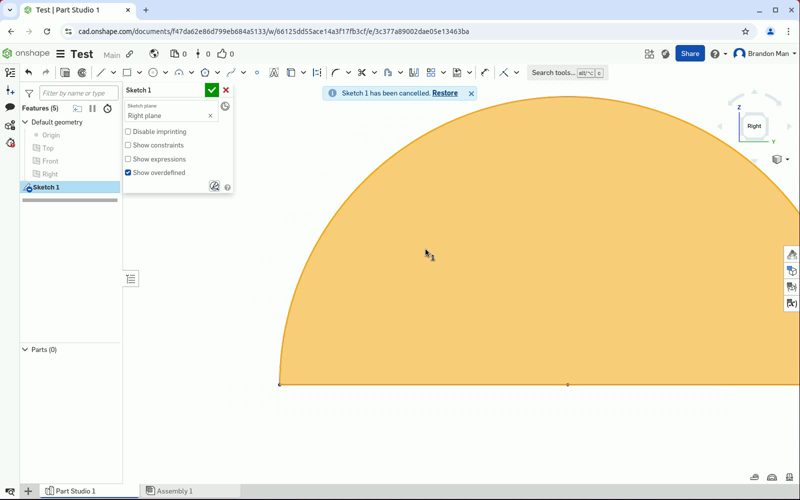
scroll(-6)
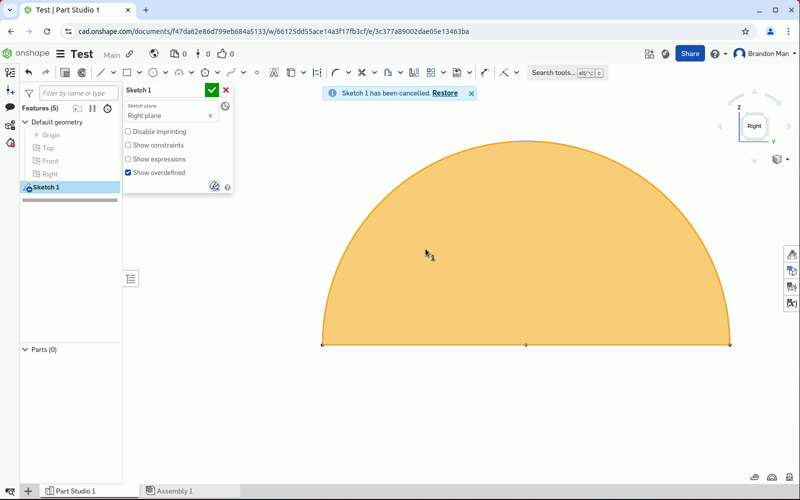
scroll(-6)
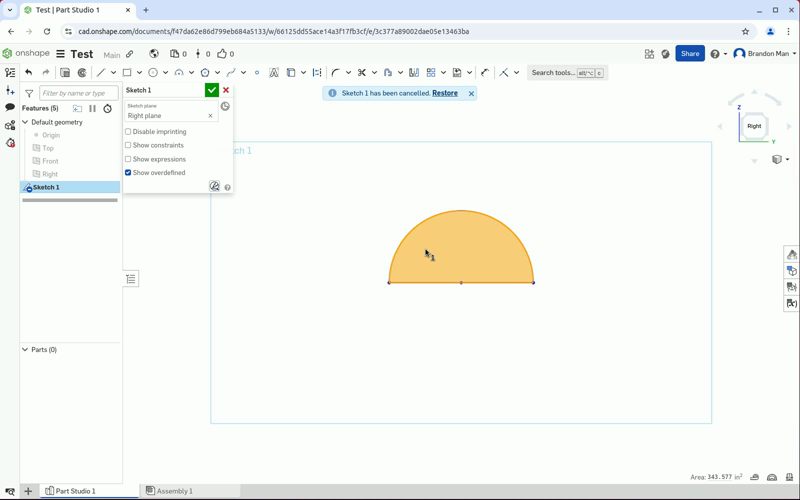
mouse_move(73, 352)
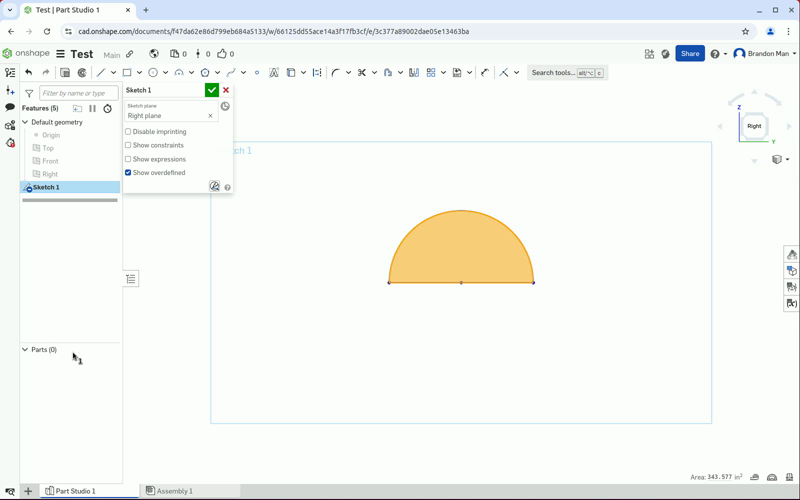
key(shift+y)
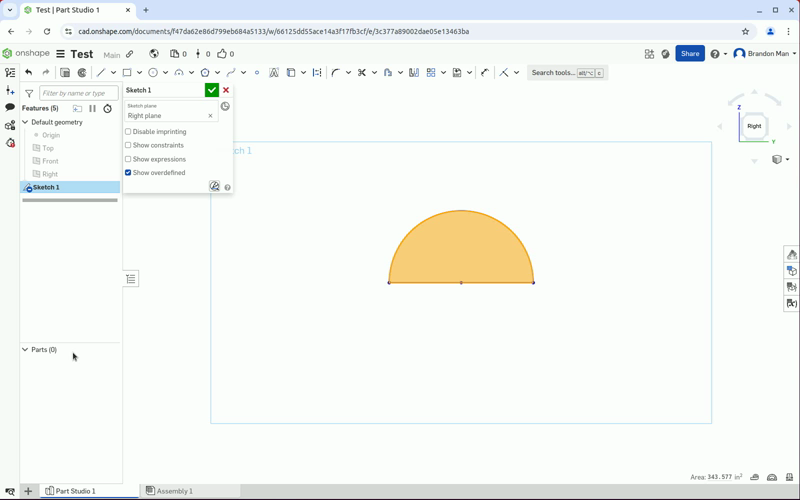
key(shift+e)
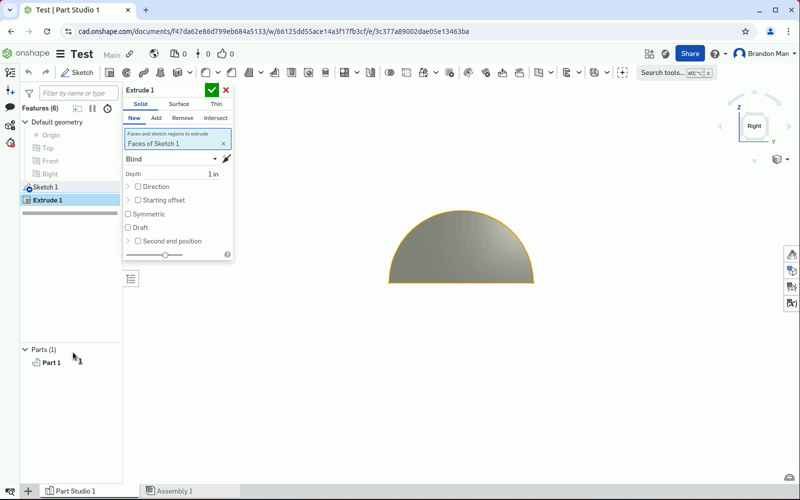
mouse_move(143, 106)
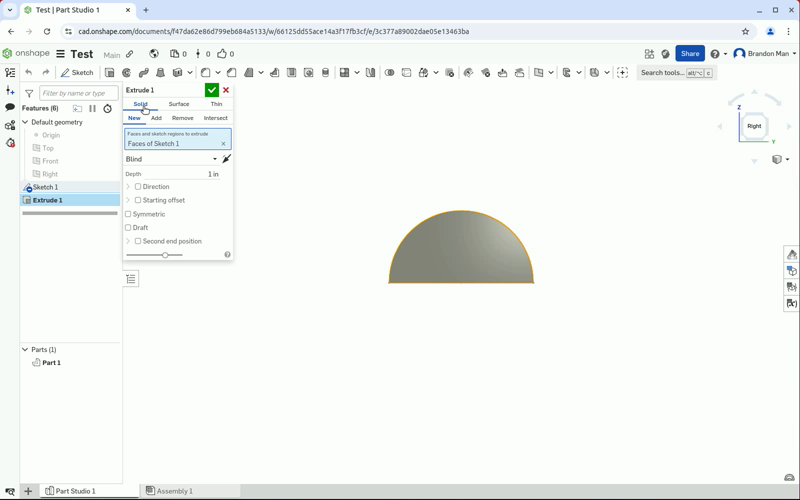
click(143, 106)
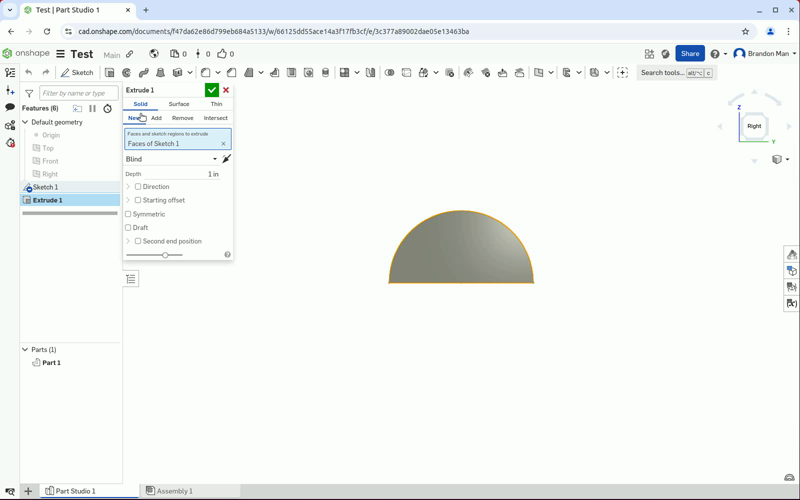
mouse_move(137, 120)
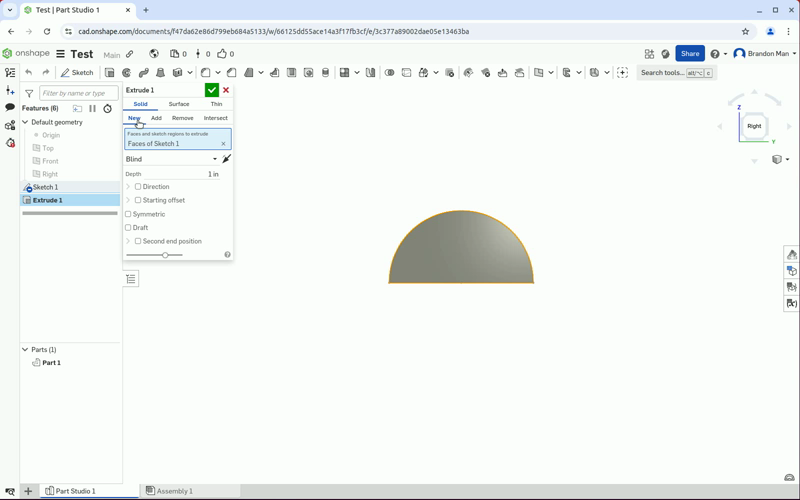
click(137, 120)
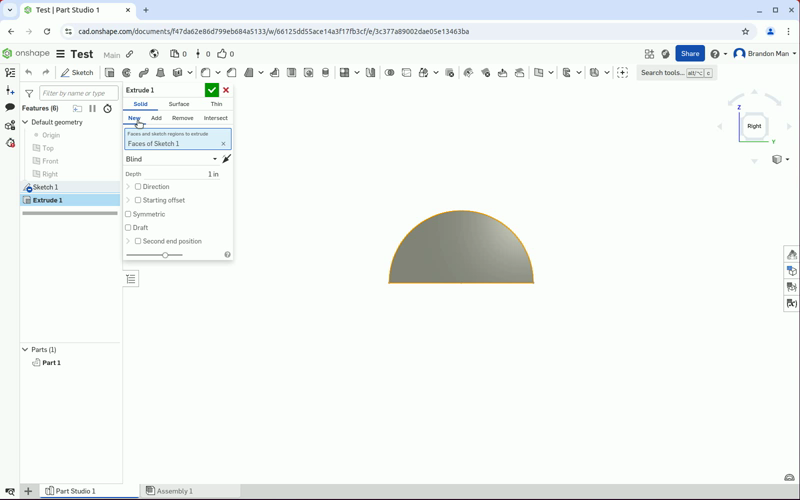
key(tab, 4)
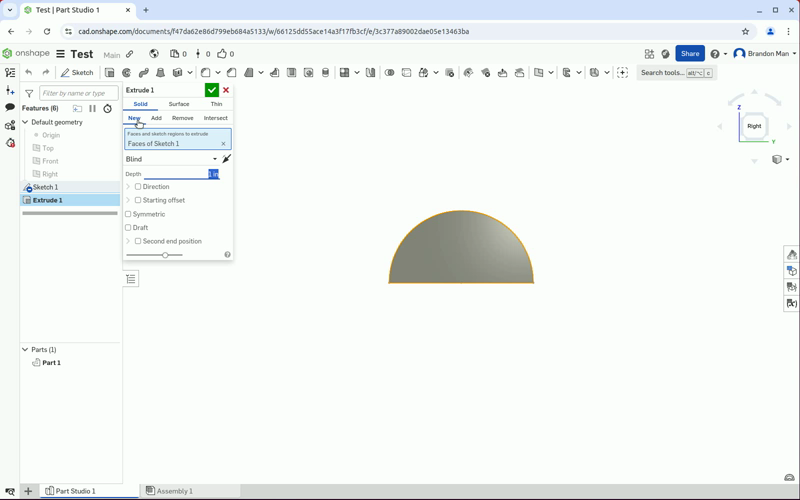
text(46.216)
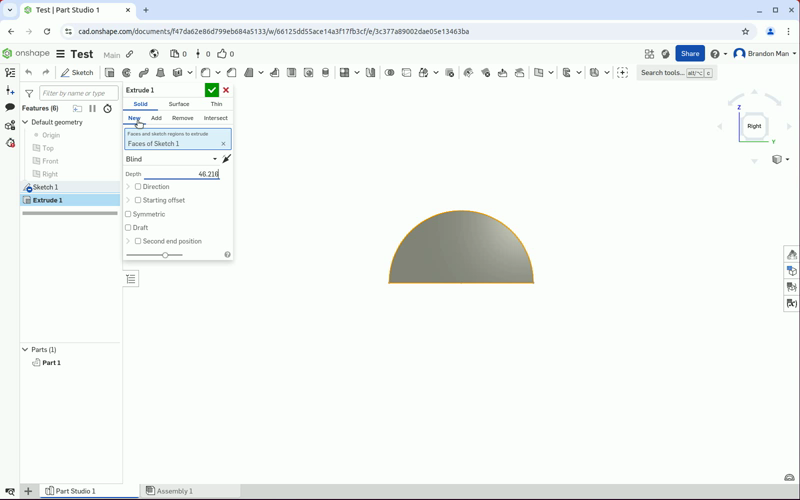
key(tab, 3)
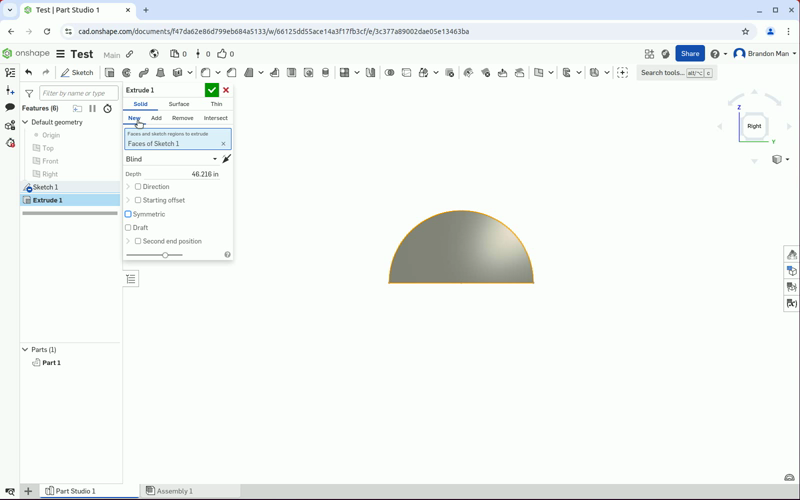
key(space)
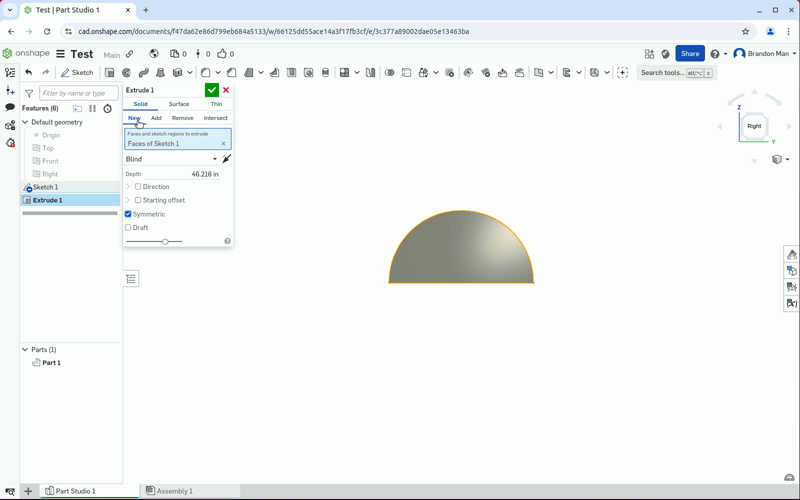
key(enter)
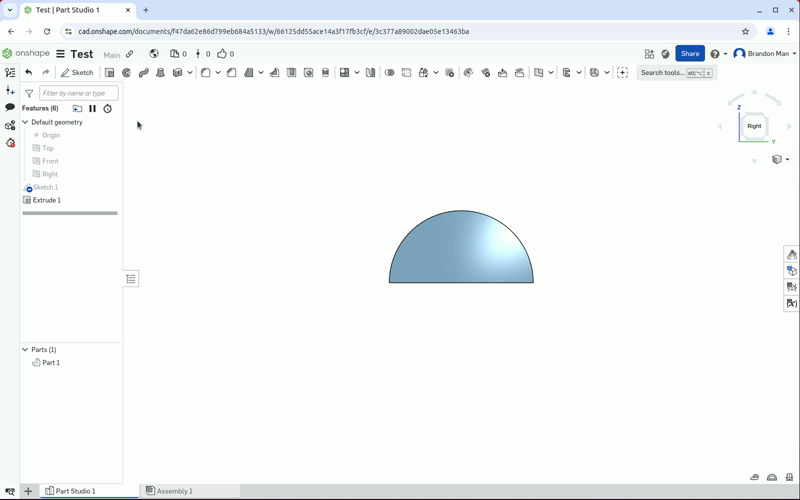
key(shift+h)
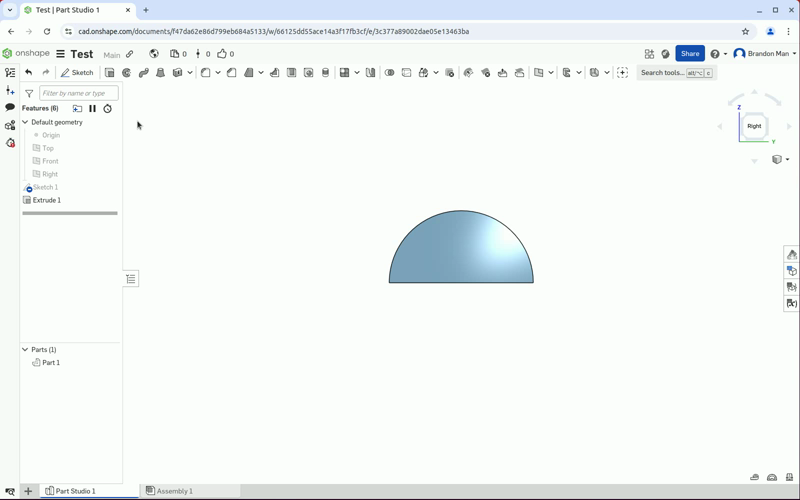
key(shift+h)
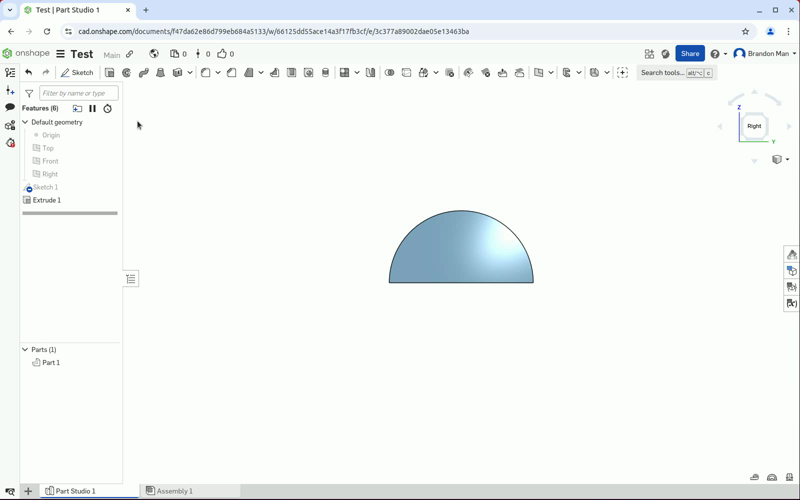
mouse_move(73, 189)
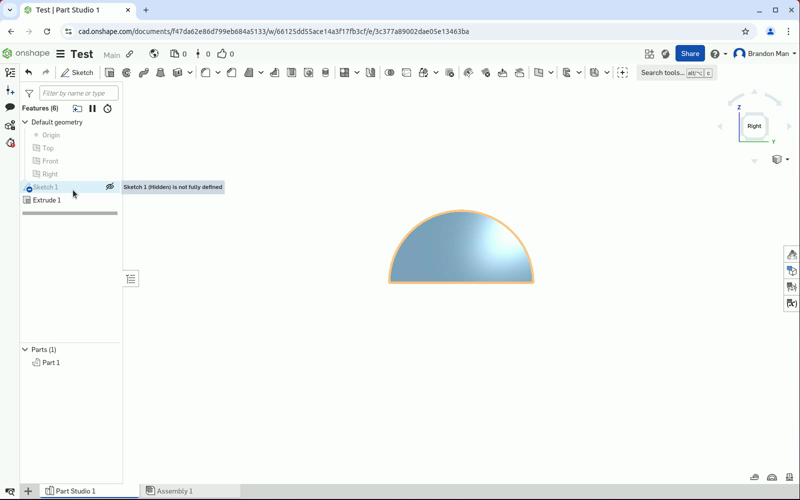
click(73, 189)
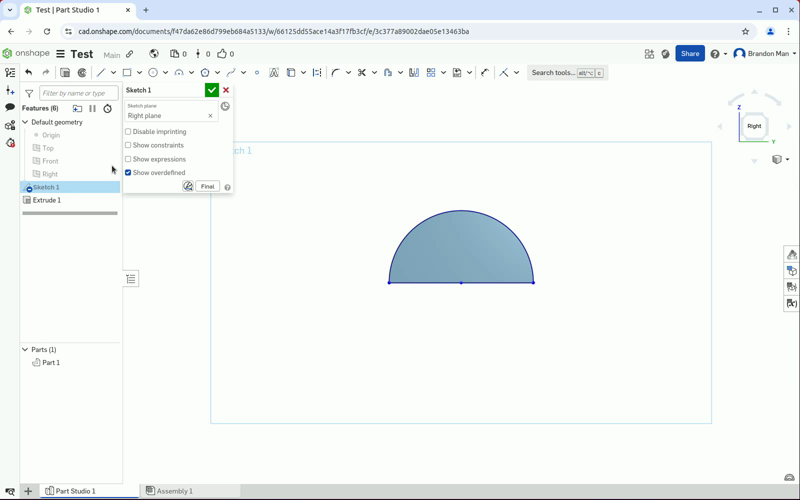
mouse_move(229, 92)
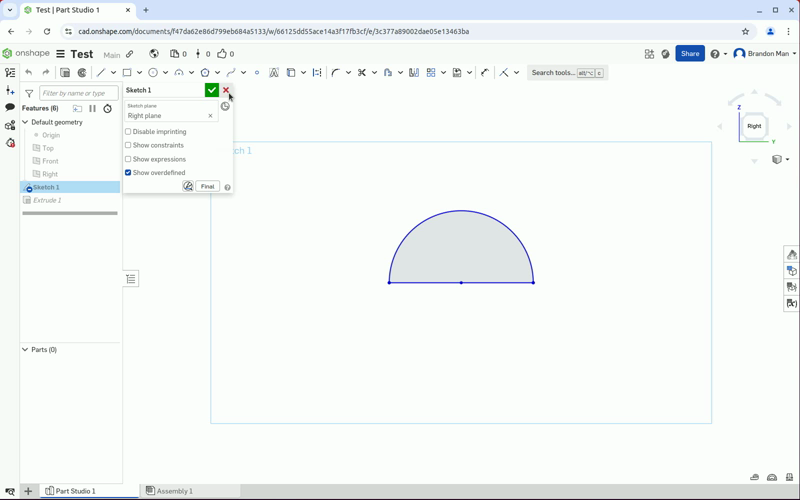
click(229, 92)
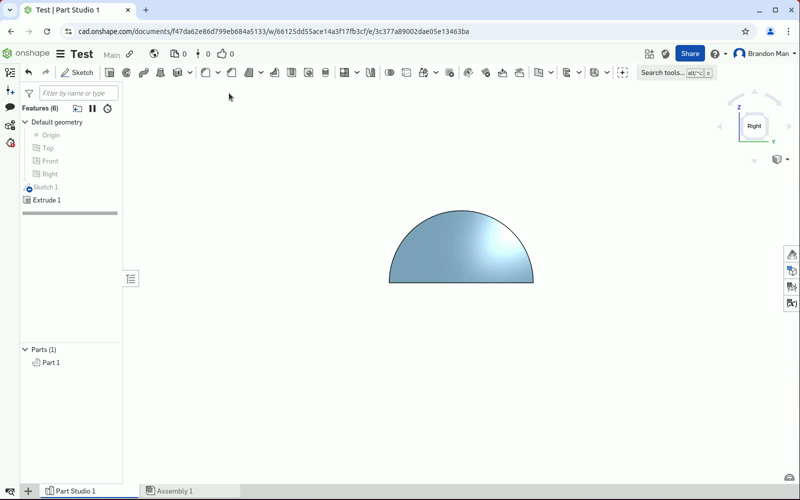
mouse_move(73, 352)
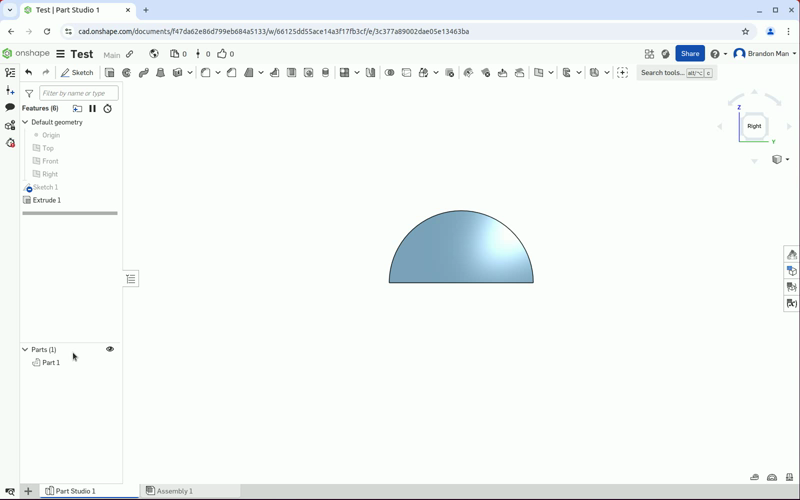
key(y)
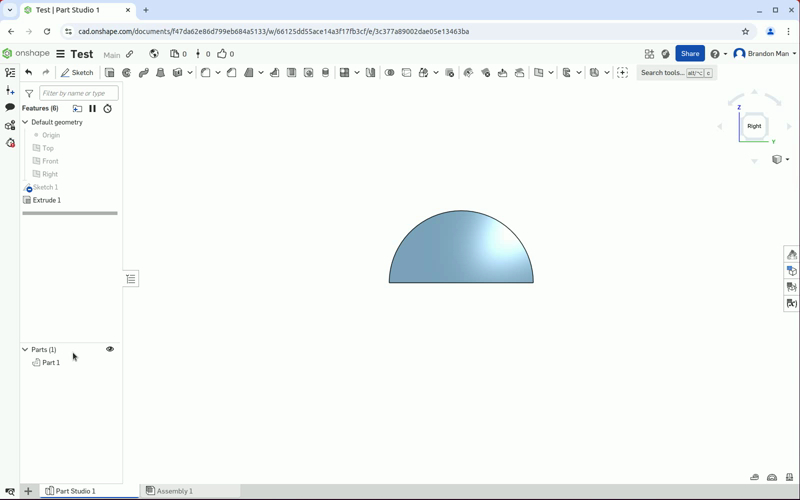
key(shift+p)
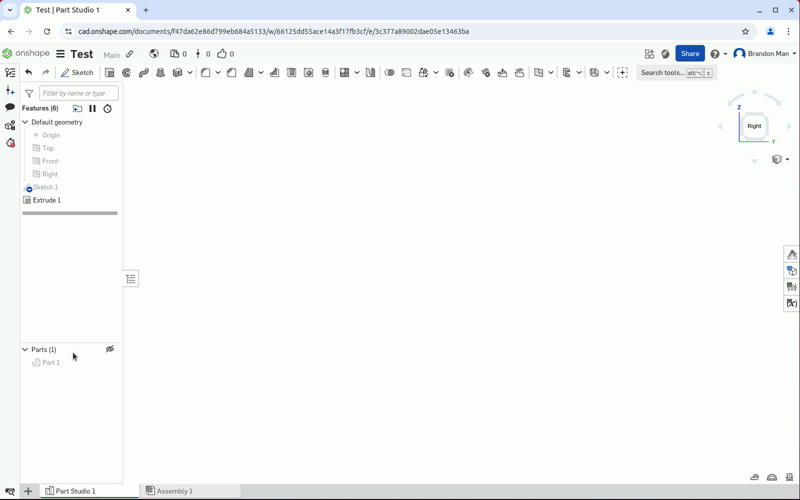
key(space)
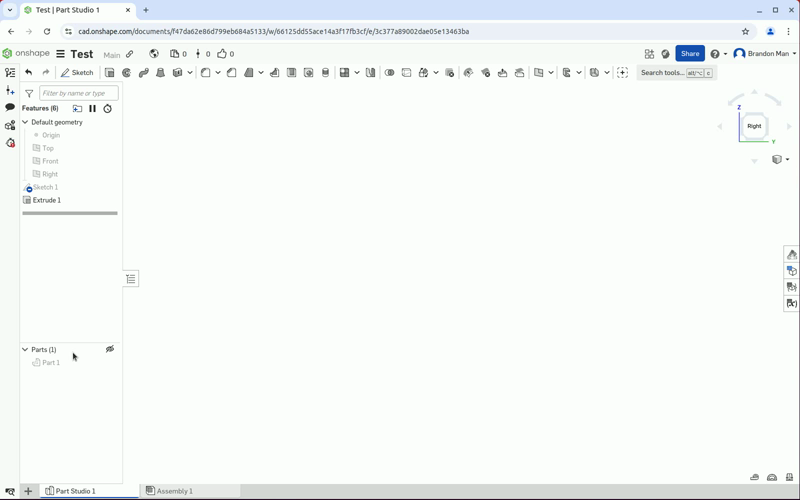
key_down(shift)
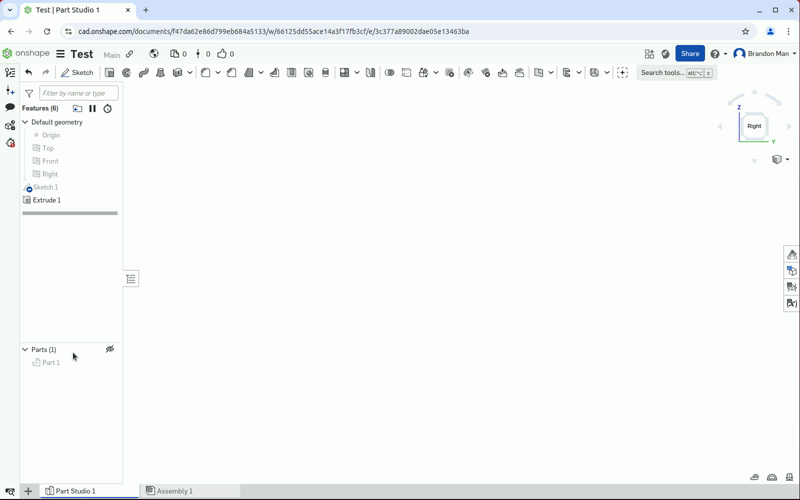
key(right)
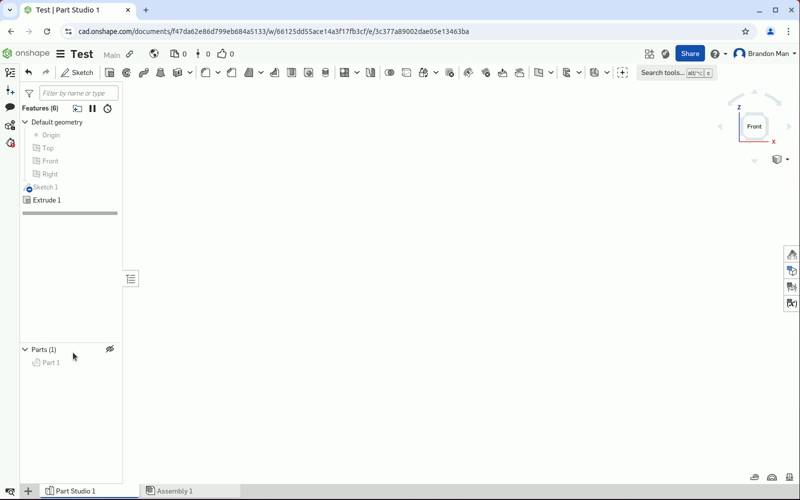
key_up(shift)
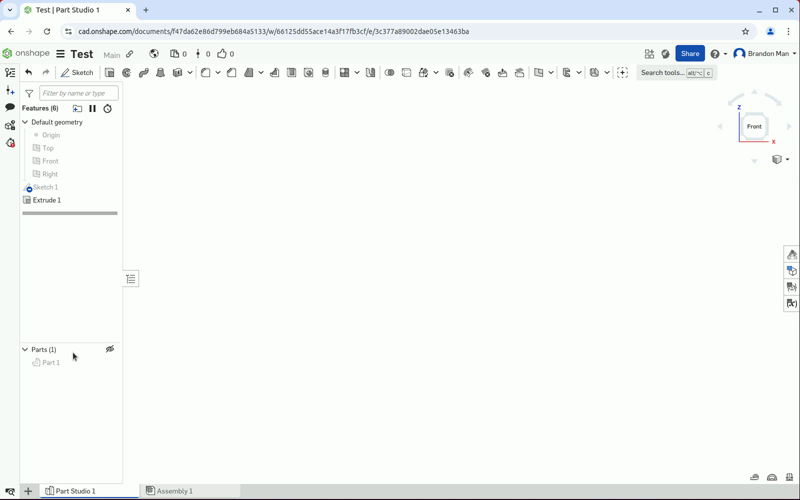
key(space)
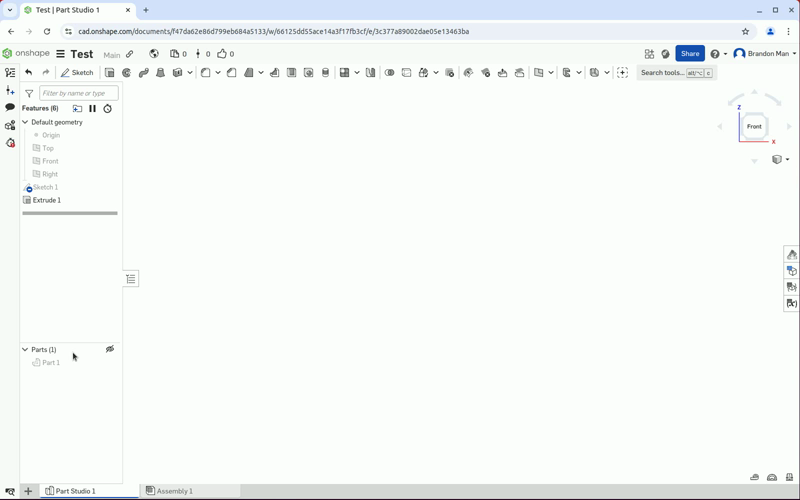
key_down(shift)
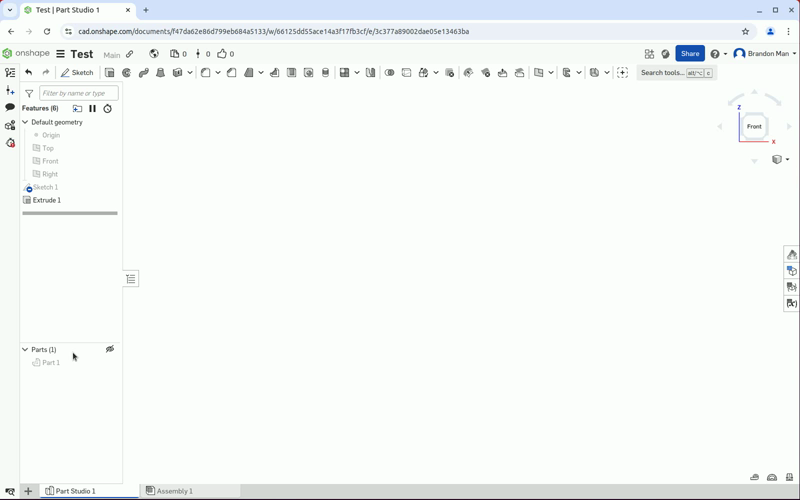
key(down)
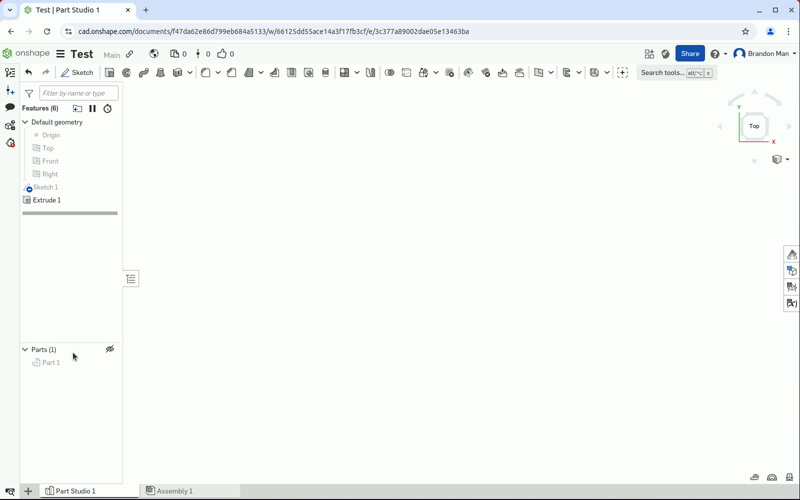
key_up(shift)
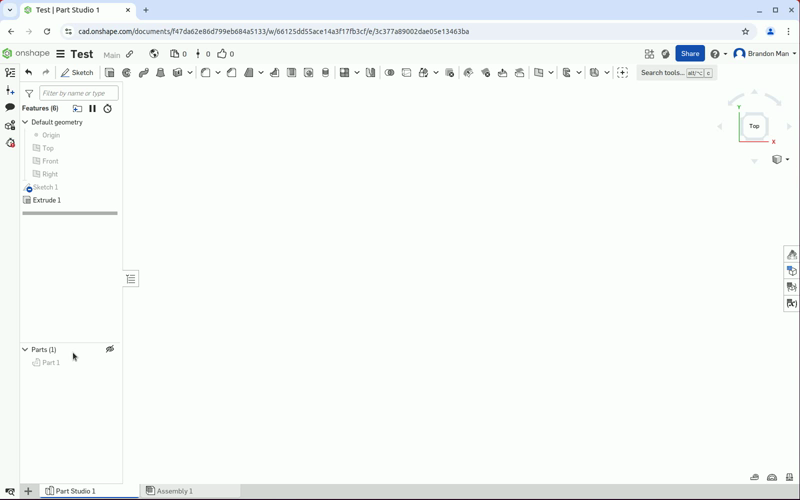
mouse_move(73, 352)
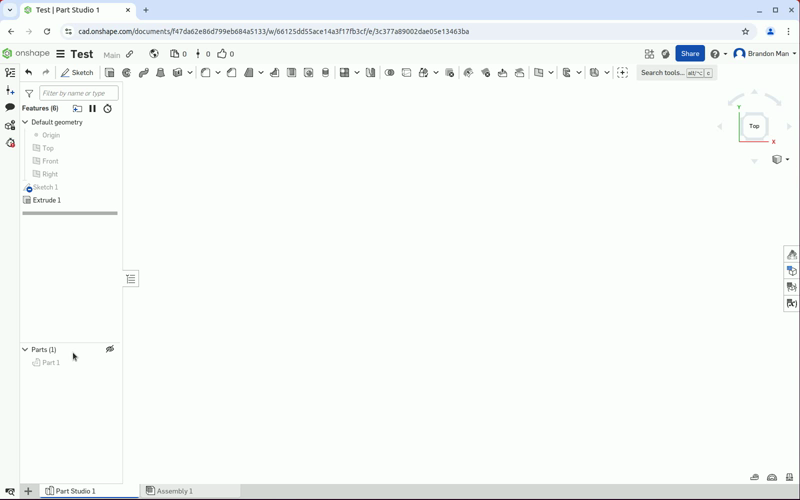
key(shift+y)
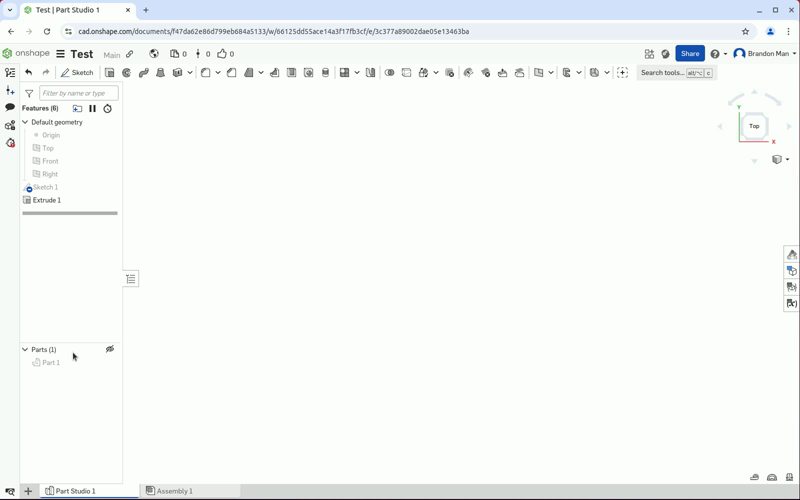
key(shift+s)
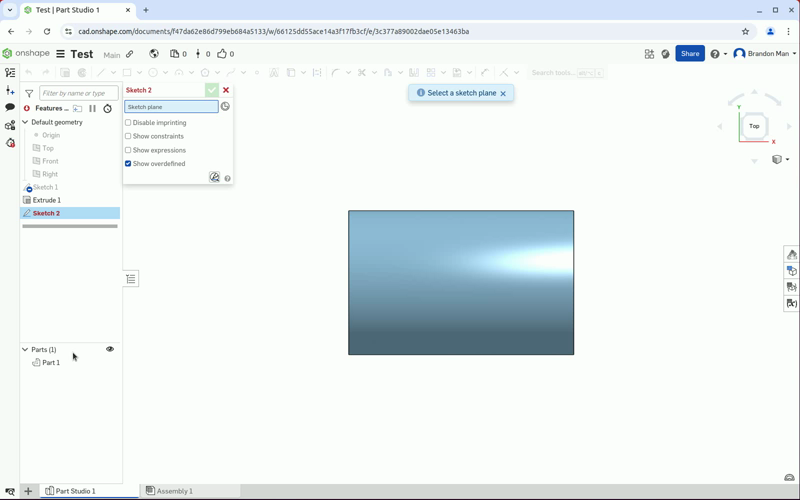
mouse_move(73, 150)
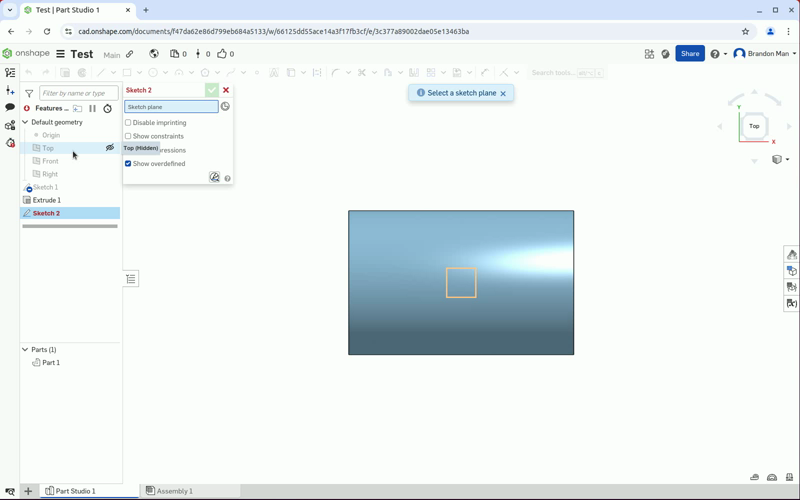
click(73, 150)
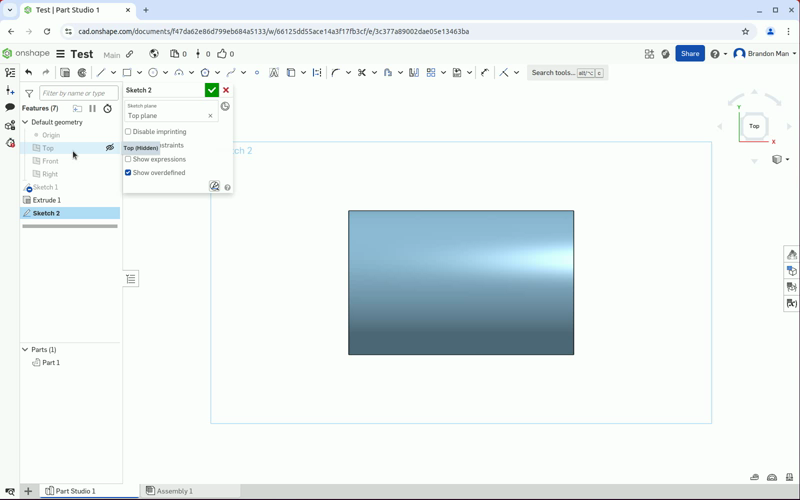
mouse_move(73, 352)
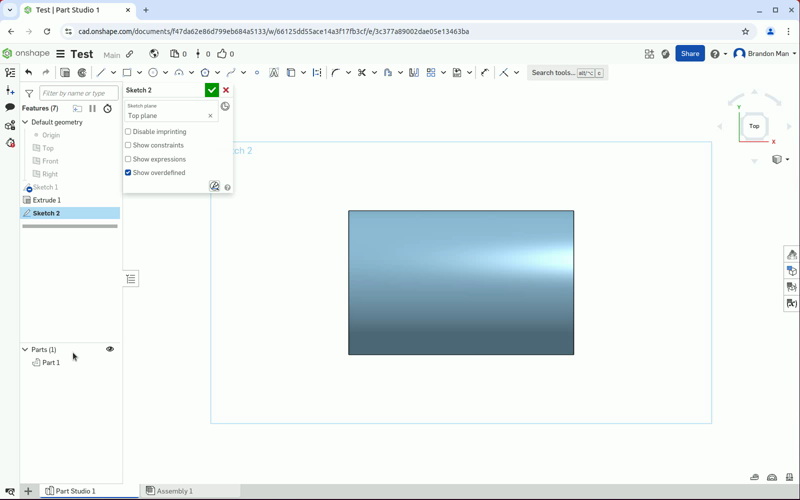
key(y)
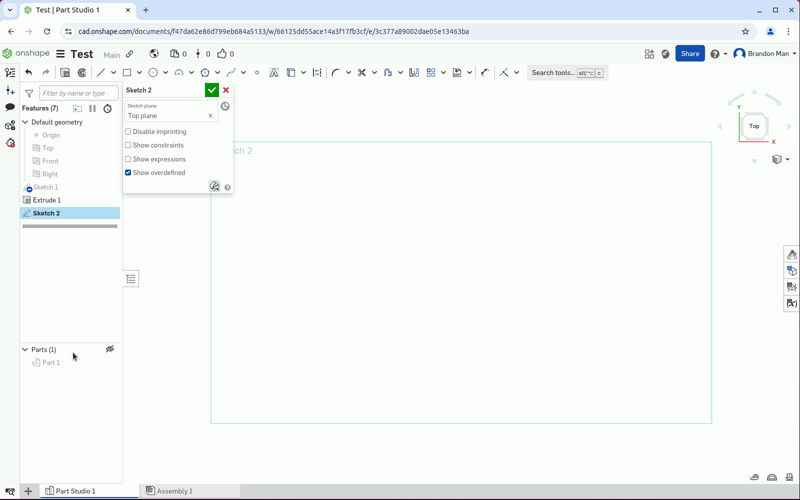
key(c)
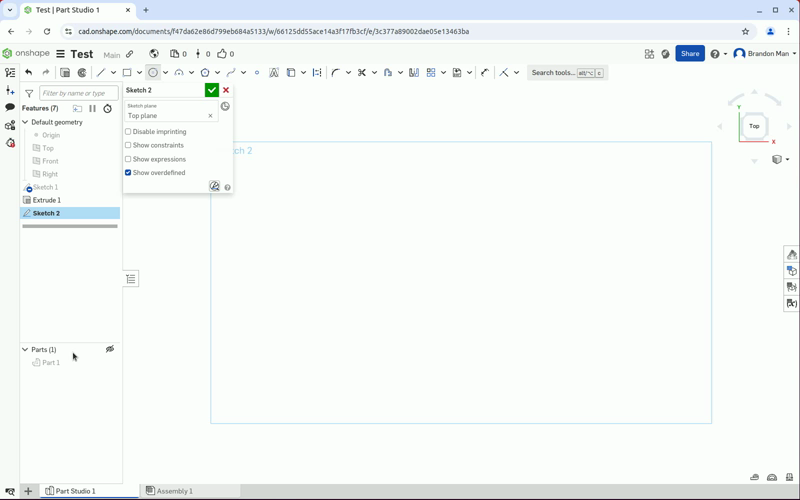
key_down(shift)
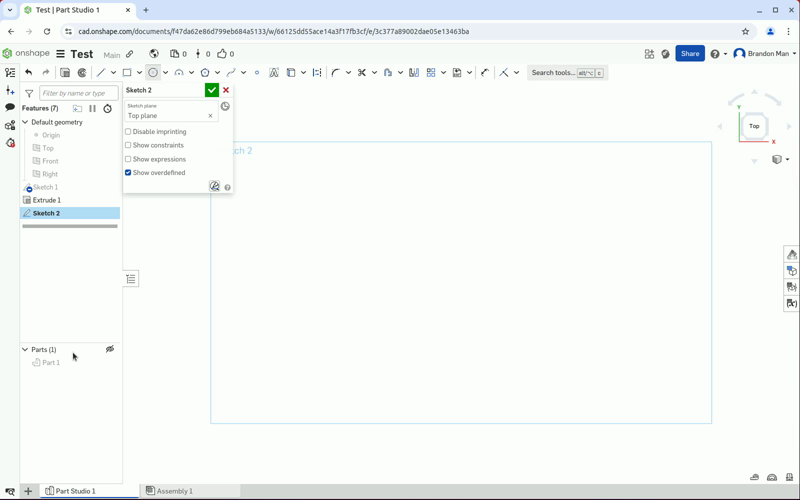
mouse_move(461, 282)
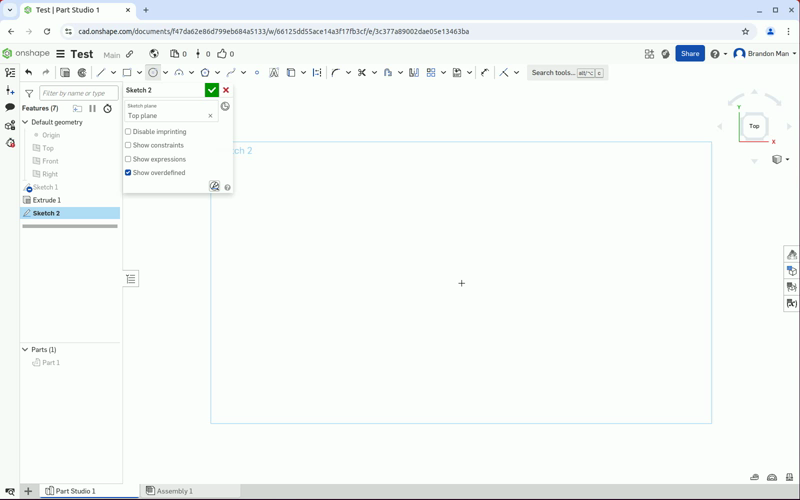
click(461, 282)
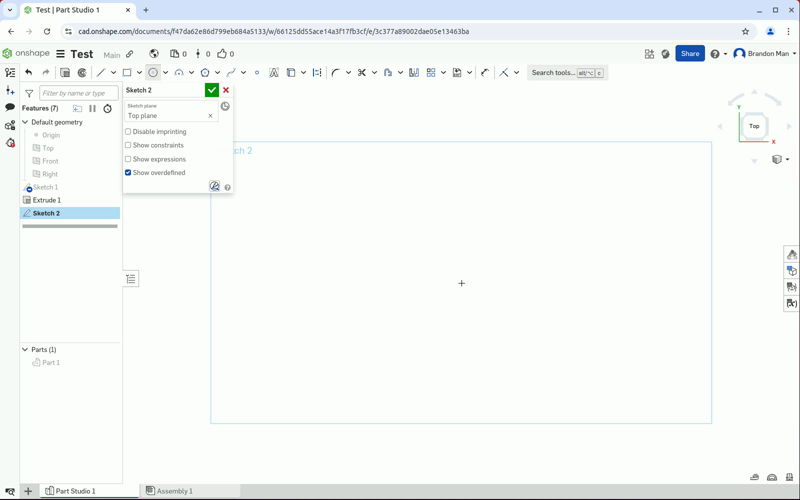
key_up(shift)
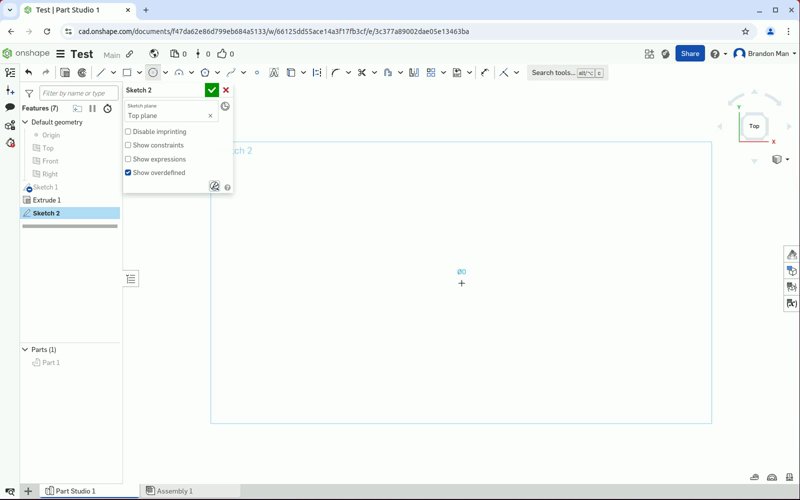
mouse_move(534, 282)
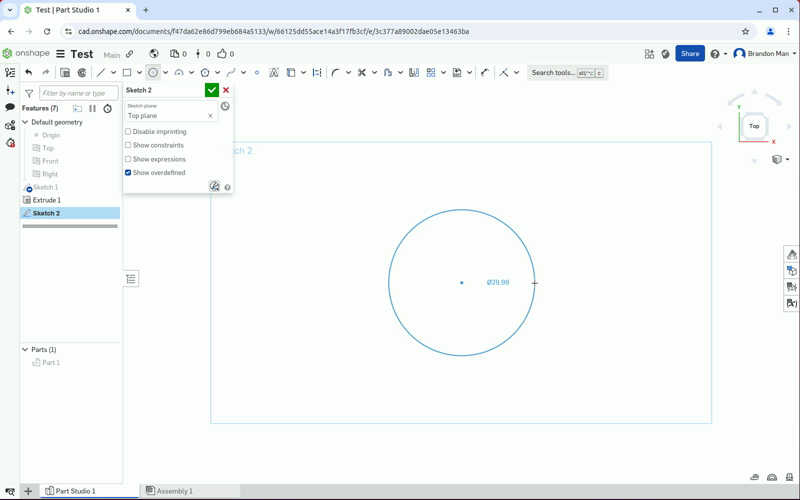
click(534, 282)
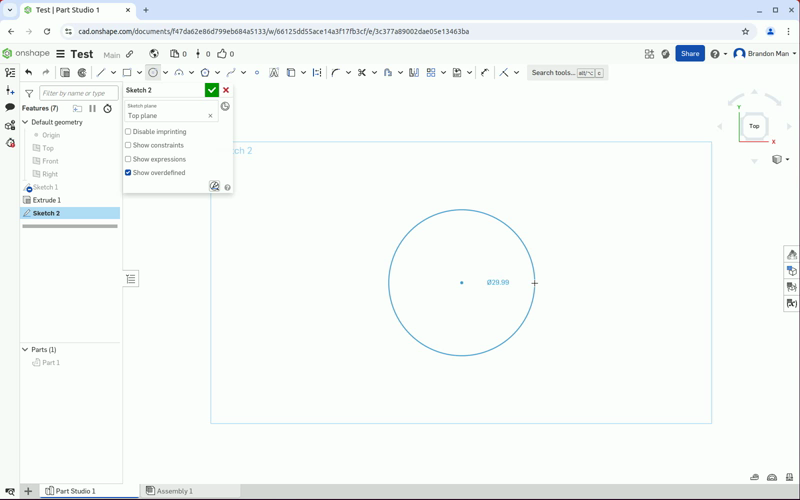
key(esc)
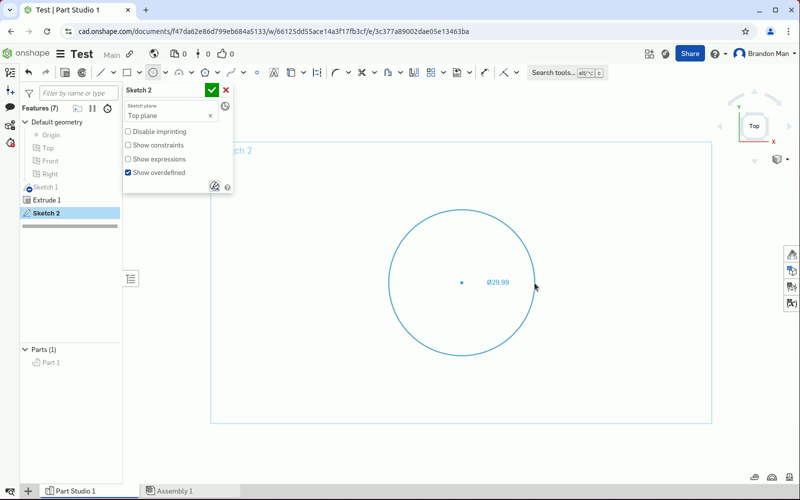
mouse_move(493, 317)
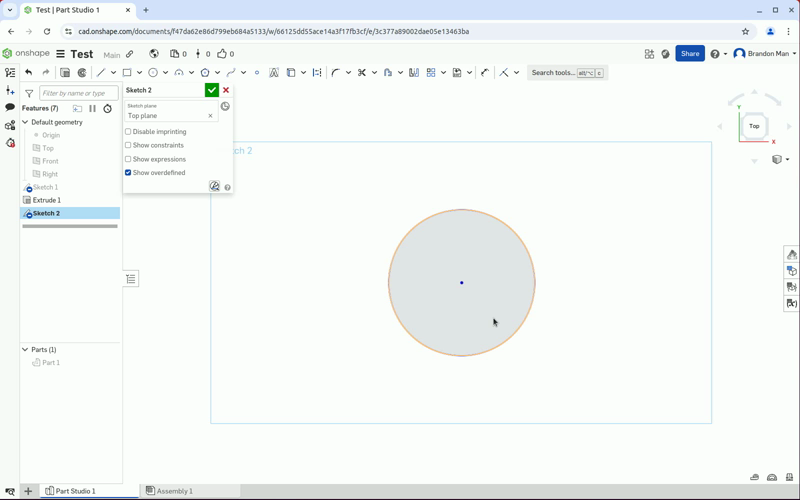
click(493, 317)
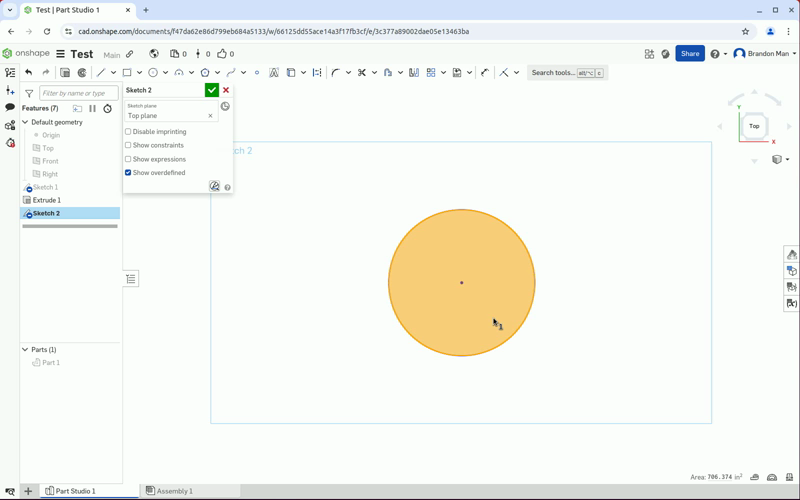
mouse_move(73, 352)
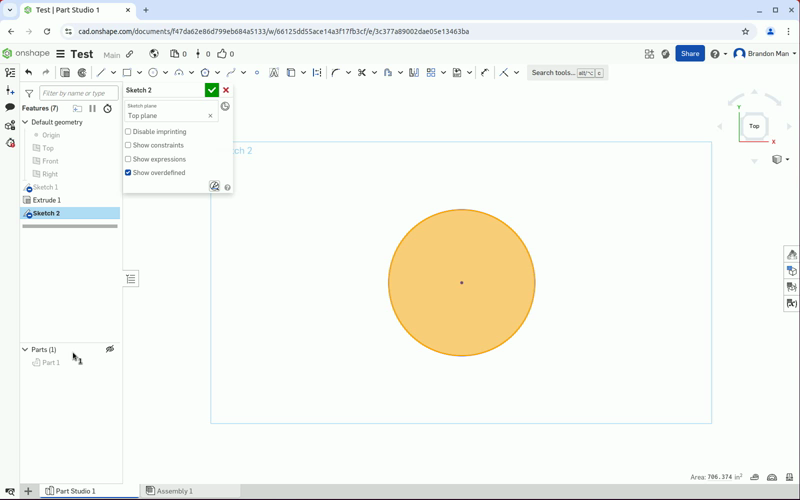
key(shift+y)
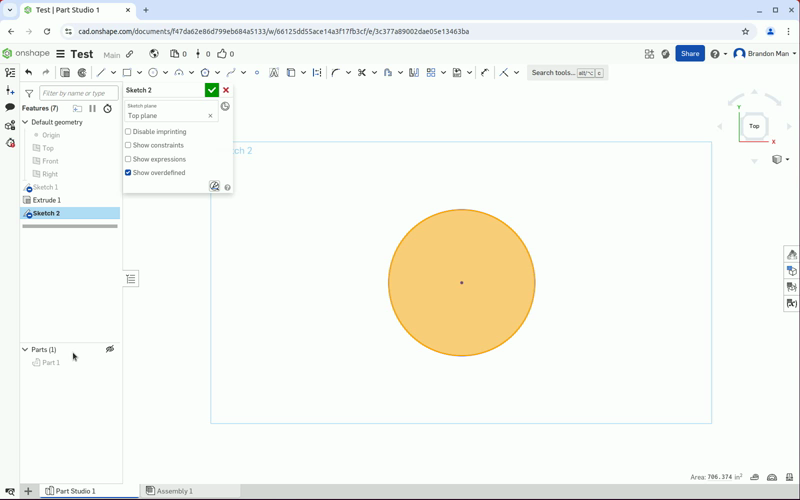
key(shift+e)
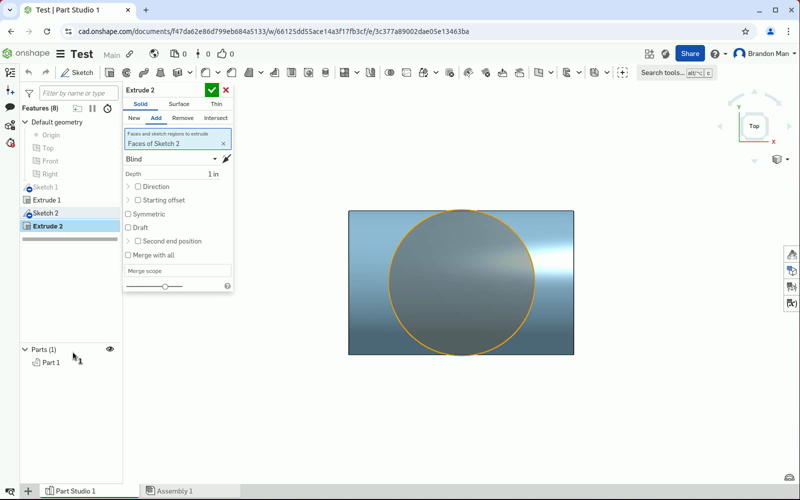
mouse_move(143, 106)
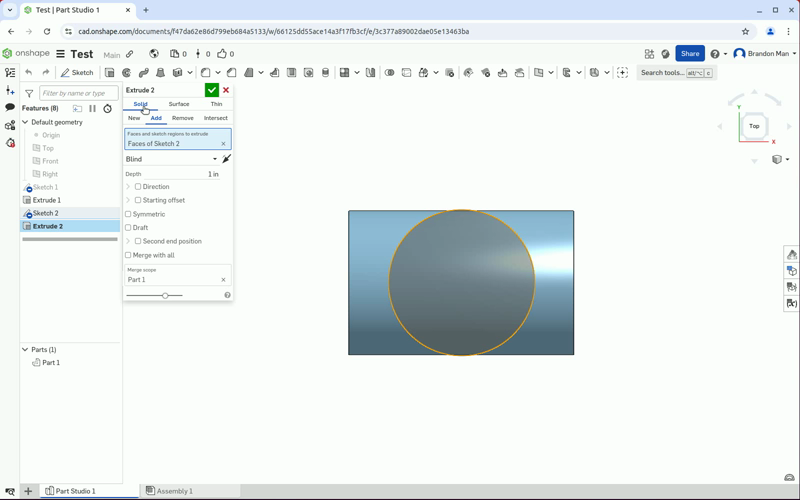
click(143, 106)
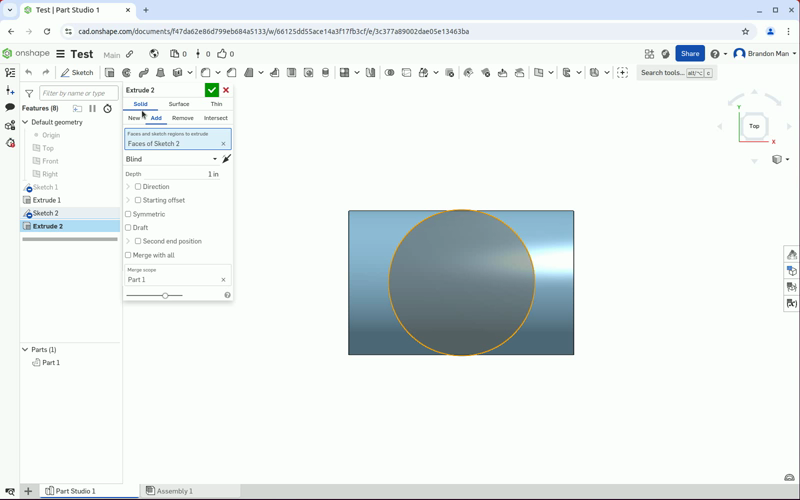
mouse_move(137, 120)
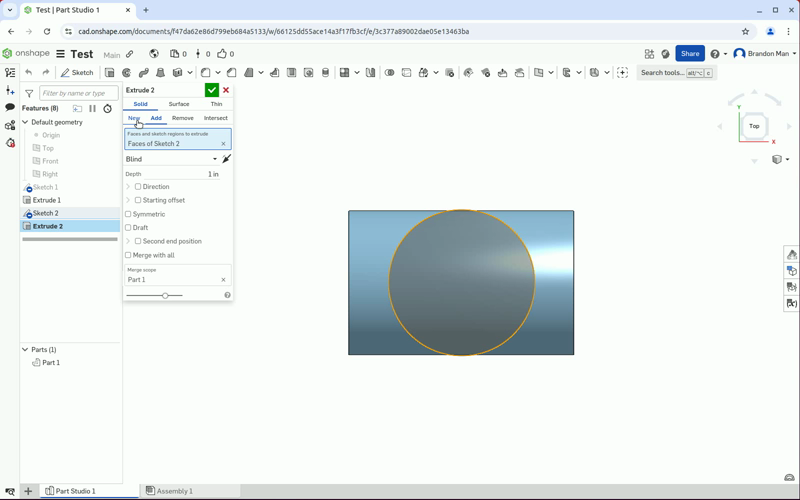
click(137, 120)
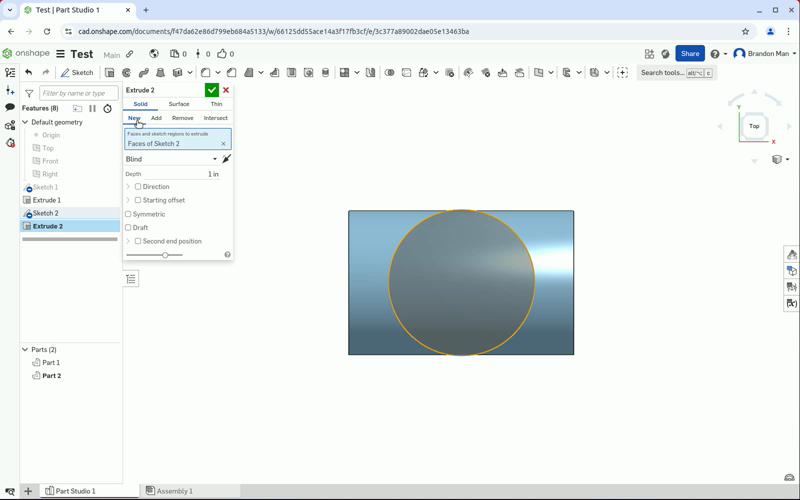
key(tab, 4)
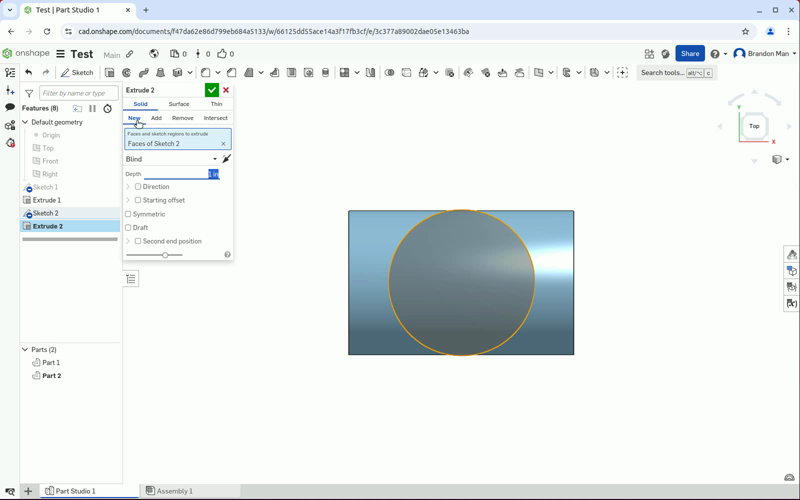
text(14.683)
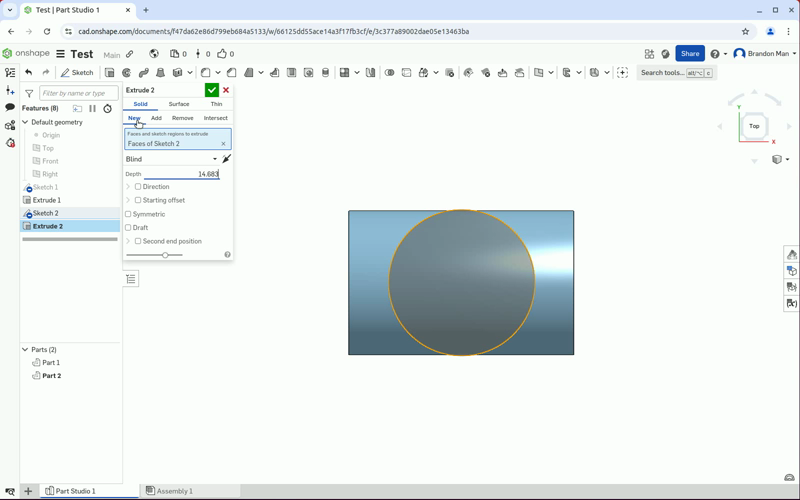
key(enter)
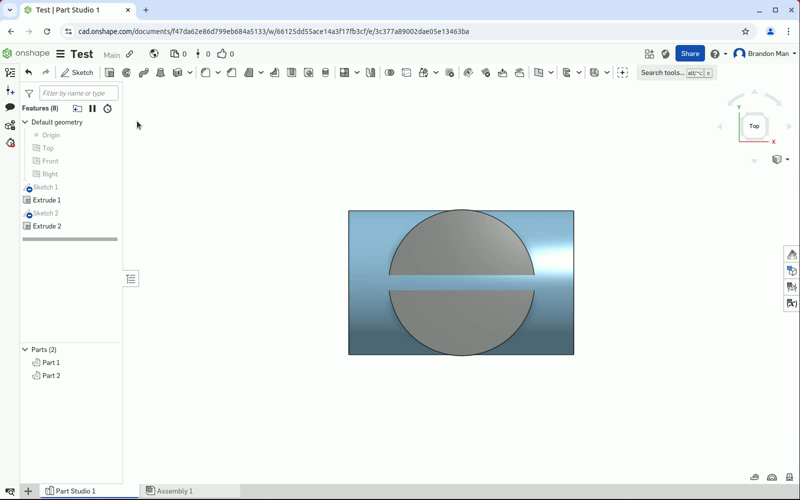
key(shift+h)
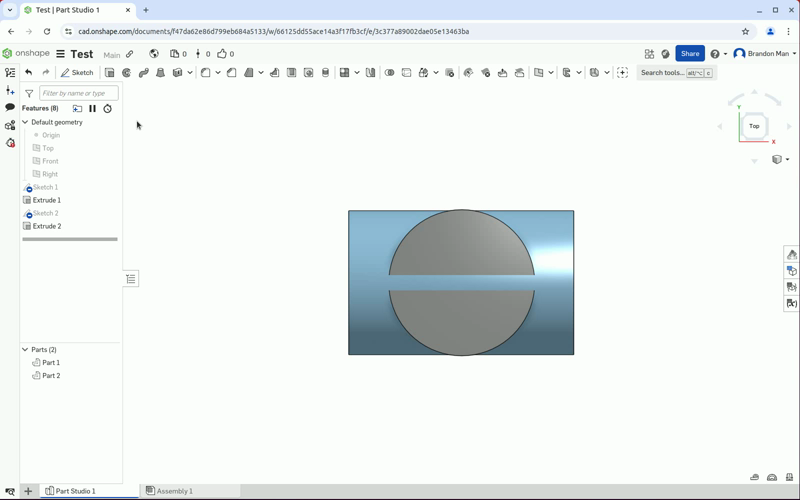
key(shift+h)
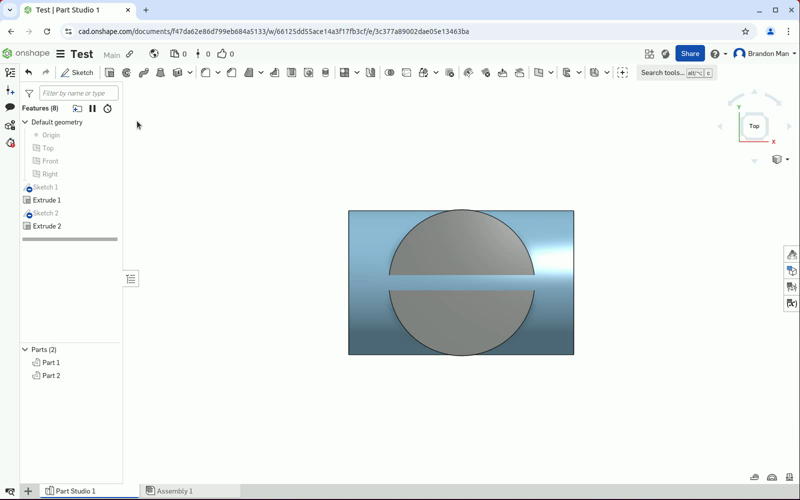
mouse_move(73, 189)
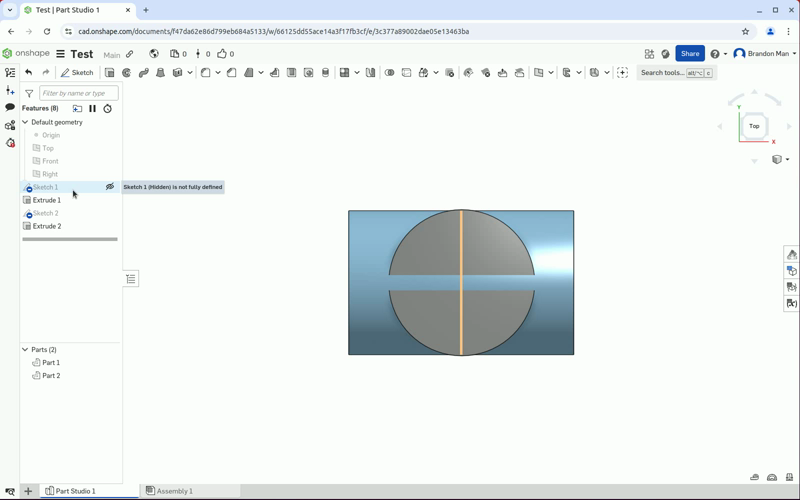
click(73, 189)
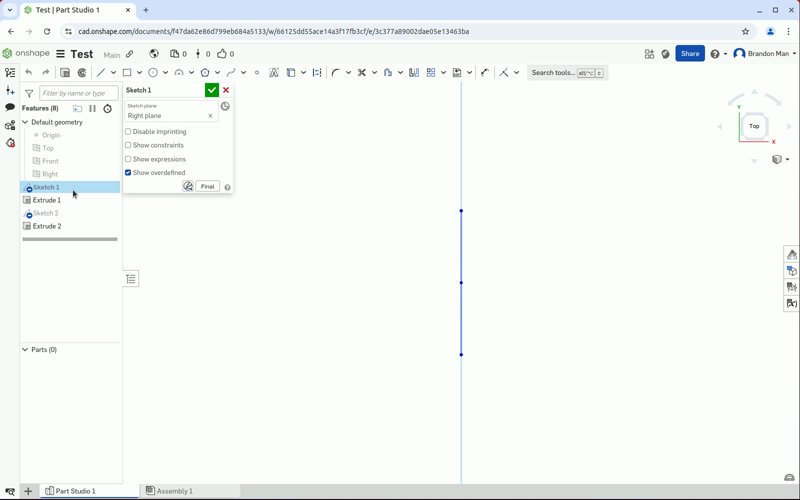
mouse_move(229, 92)
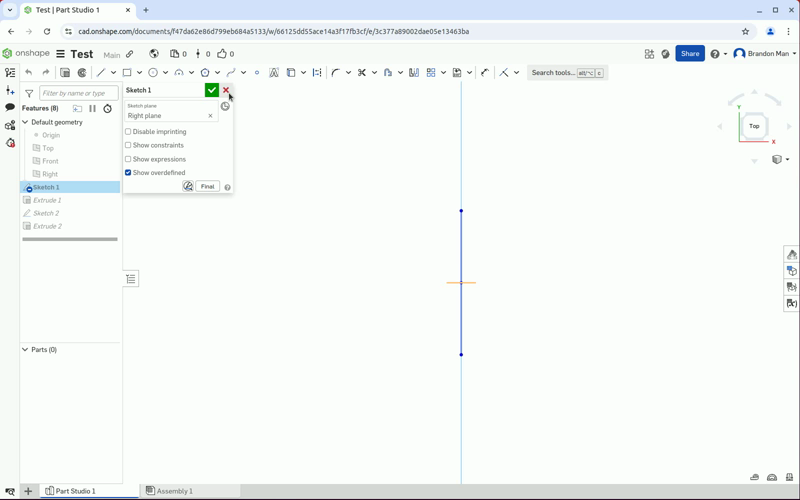
click(229, 92)
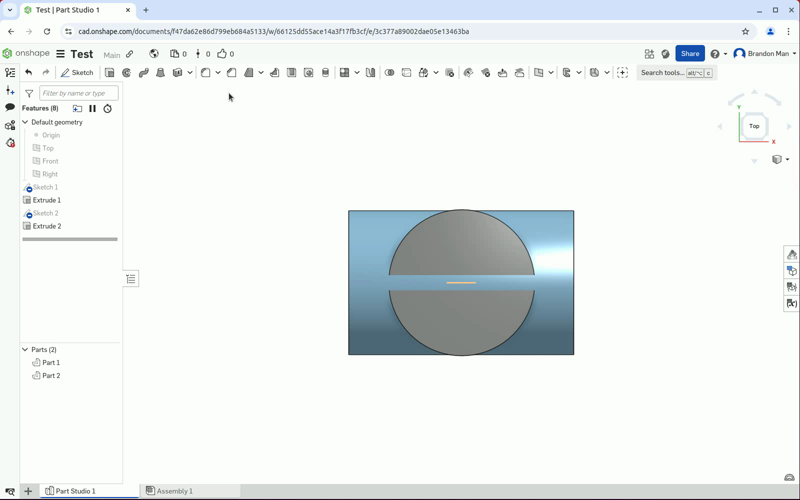
mouse_move(541, 75)
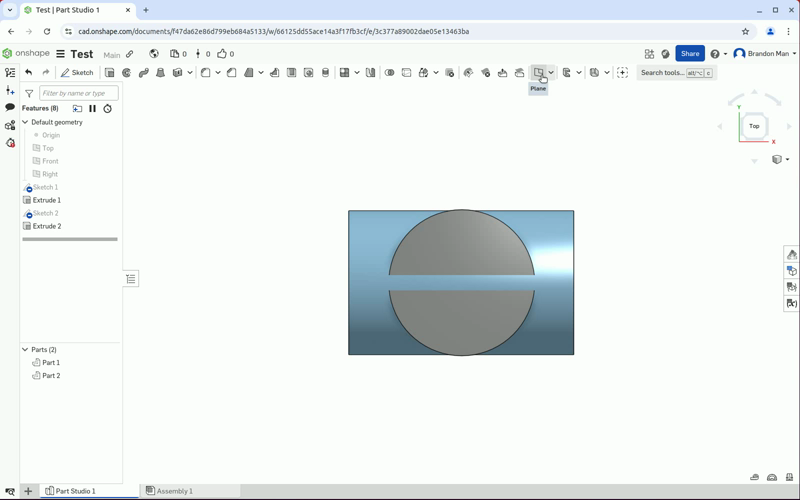
click(541, 75)
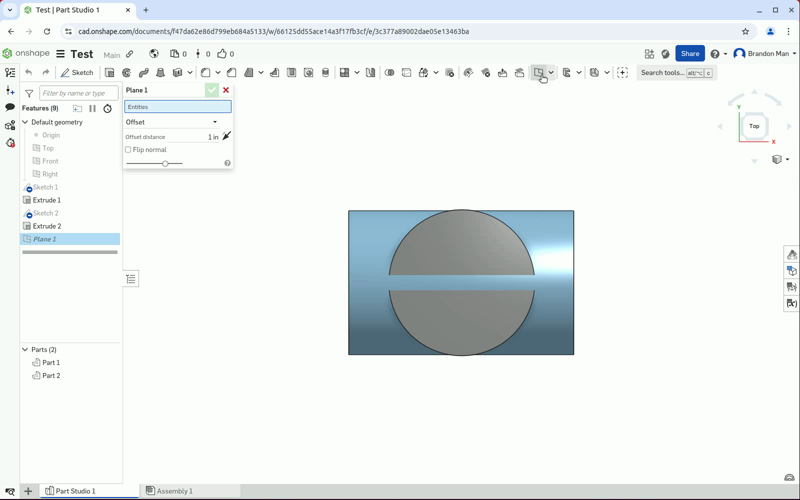
mouse_move(73, 150)
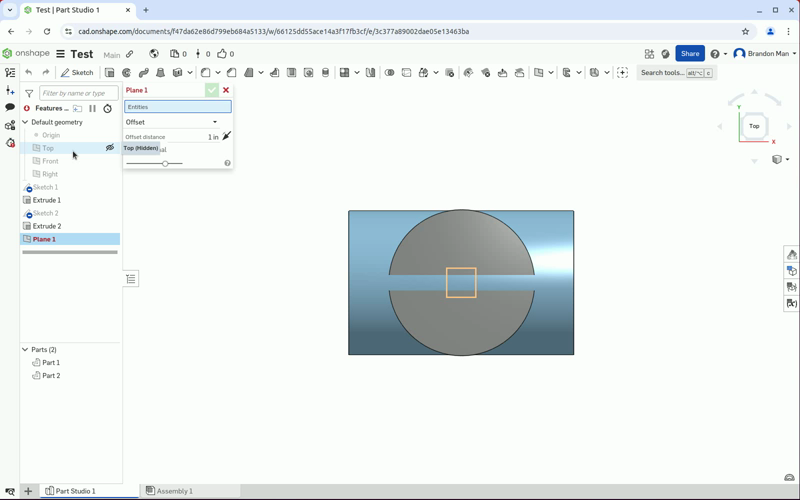
click(73, 150)
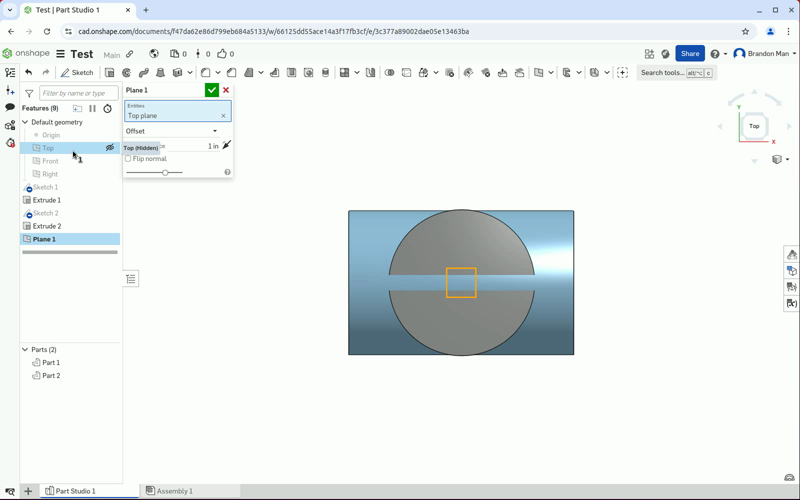
key(tab, 2)
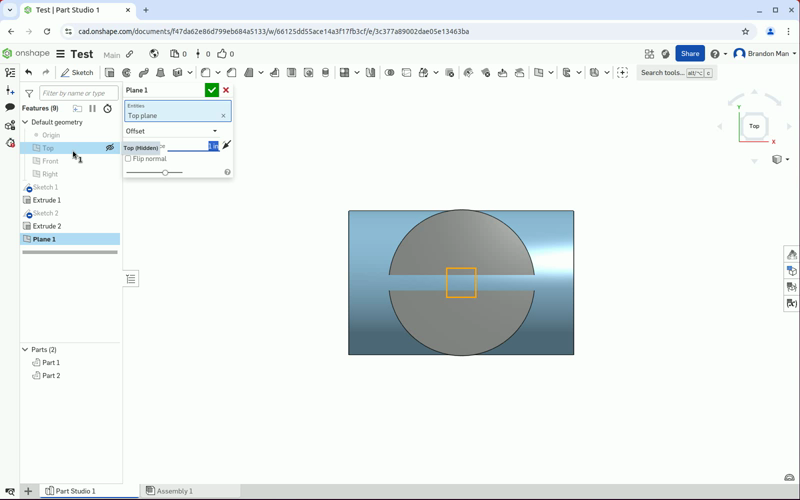
text(14.697)
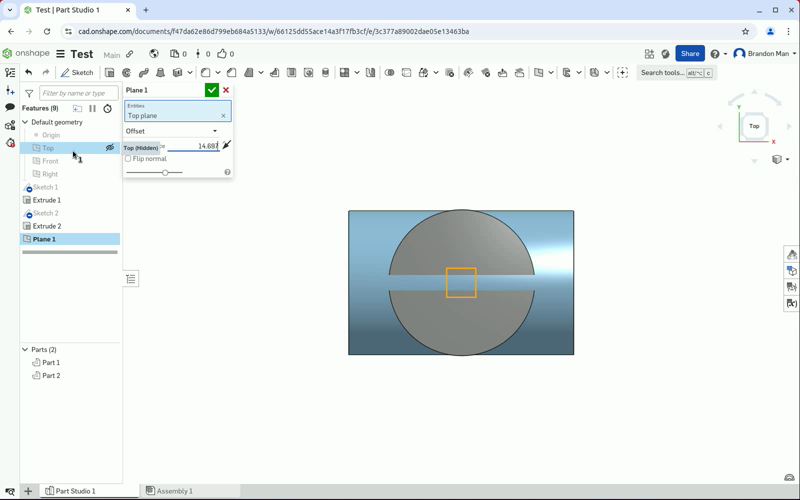
key(enter, 2)
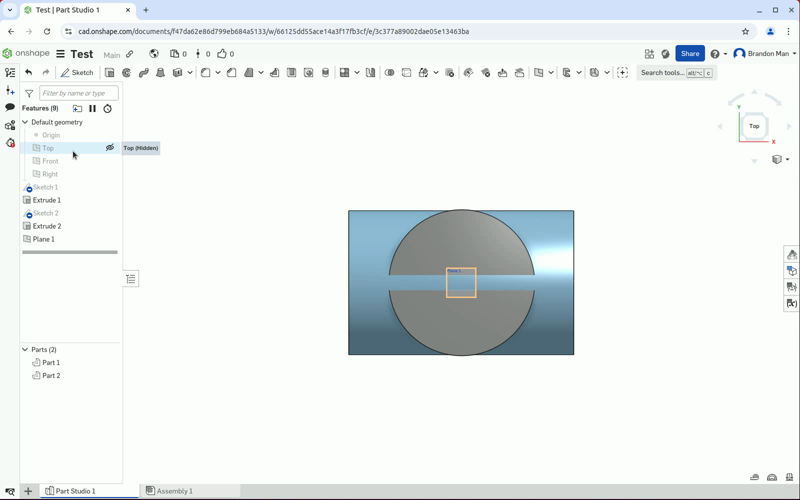
key(shift+s)
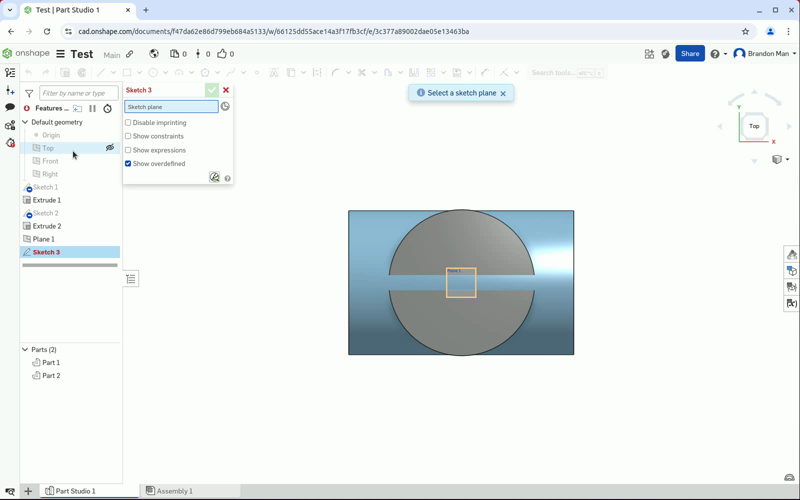
mouse_move(73, 241)
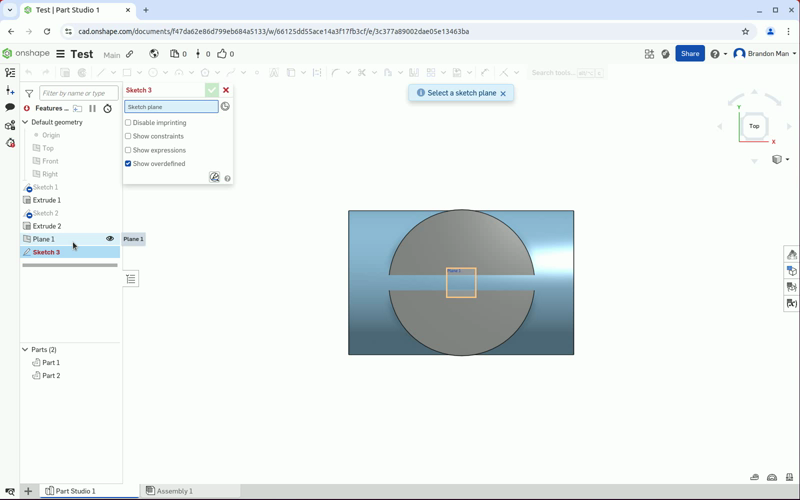
click(73, 241)
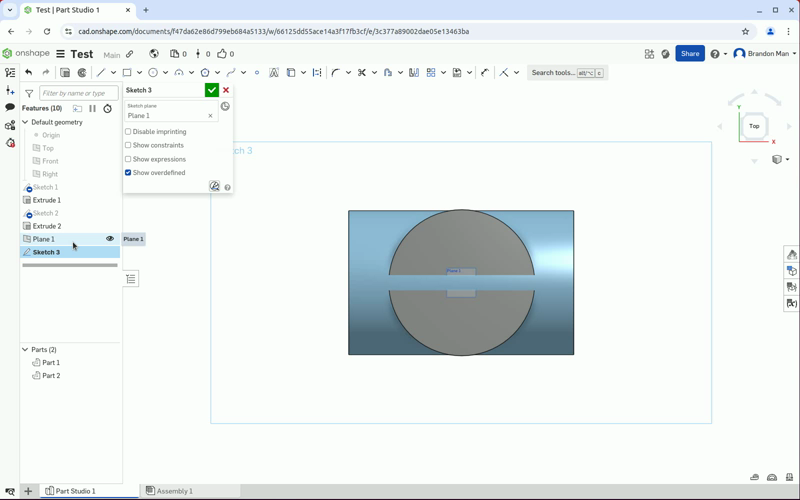
mouse_move(73, 352)
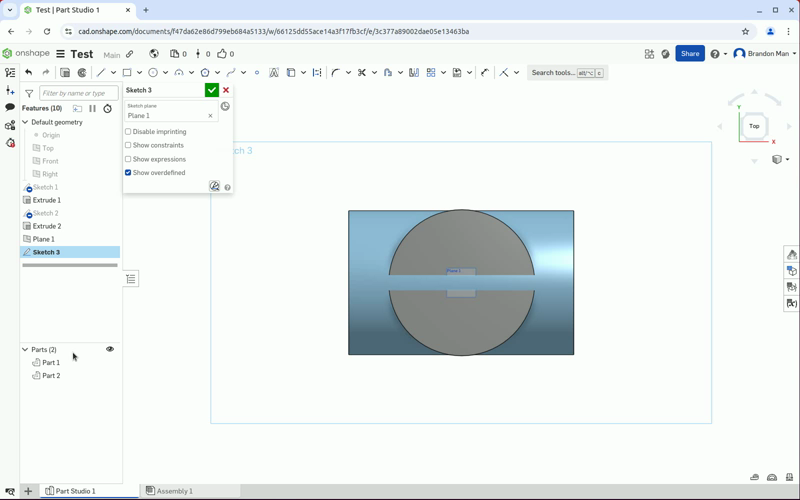
key(y)
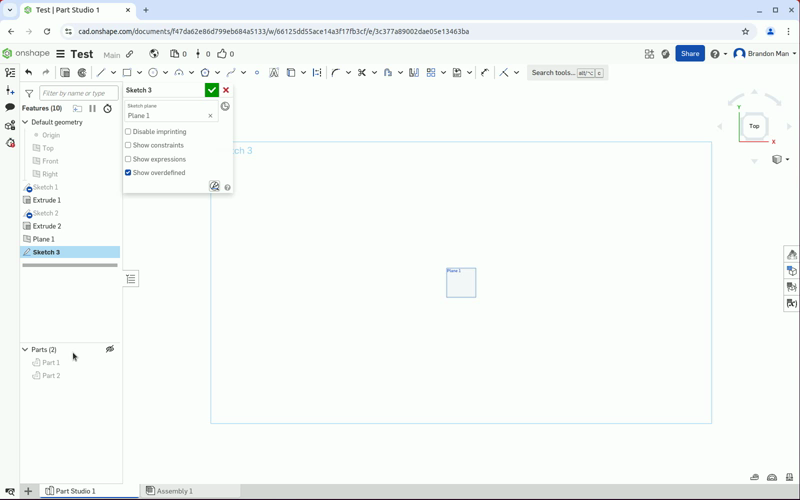
key(a)
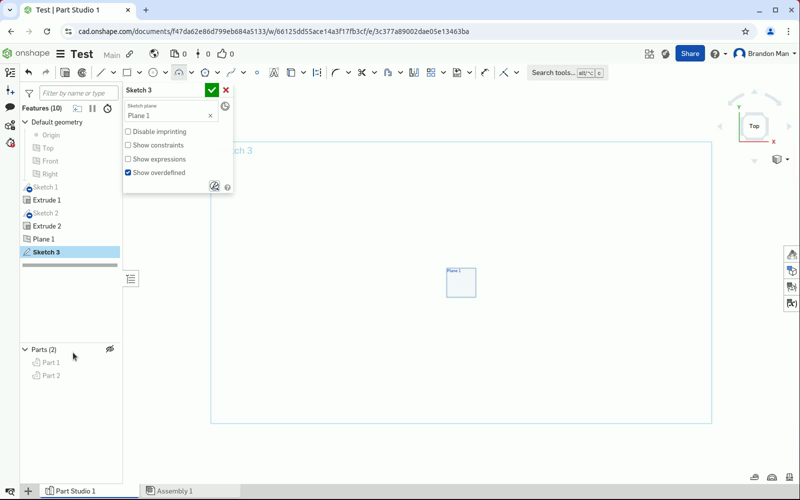
key_down(shift)
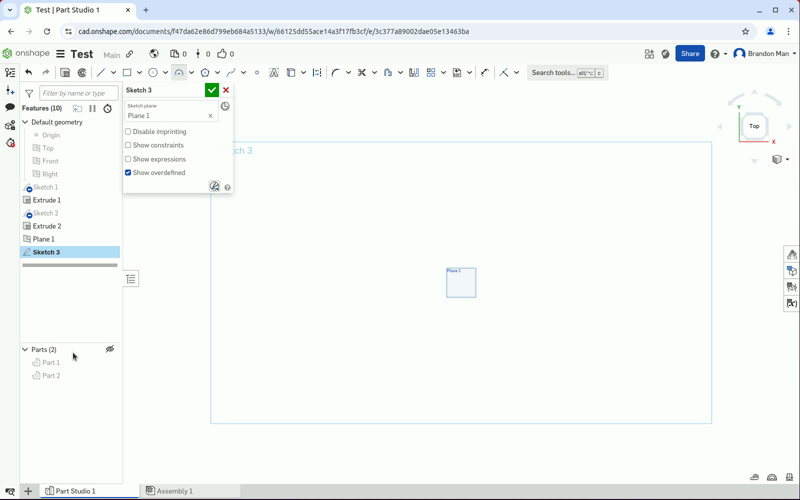
mouse_move(389, 282)
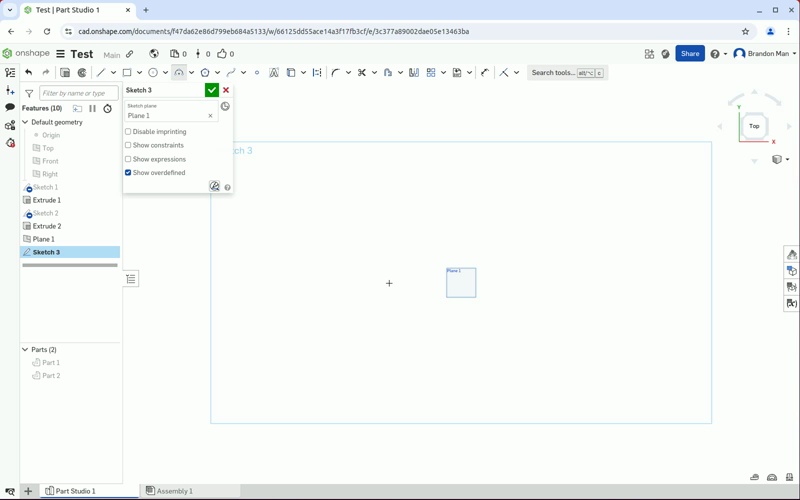
click(389, 282)
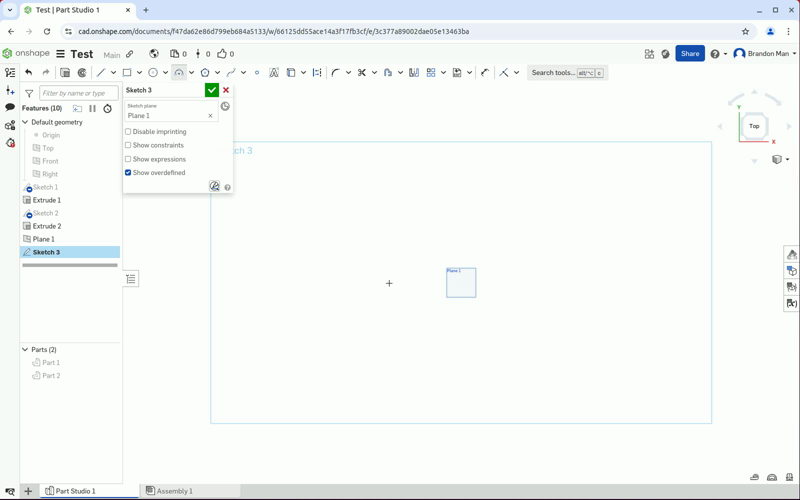
key_up(shift)
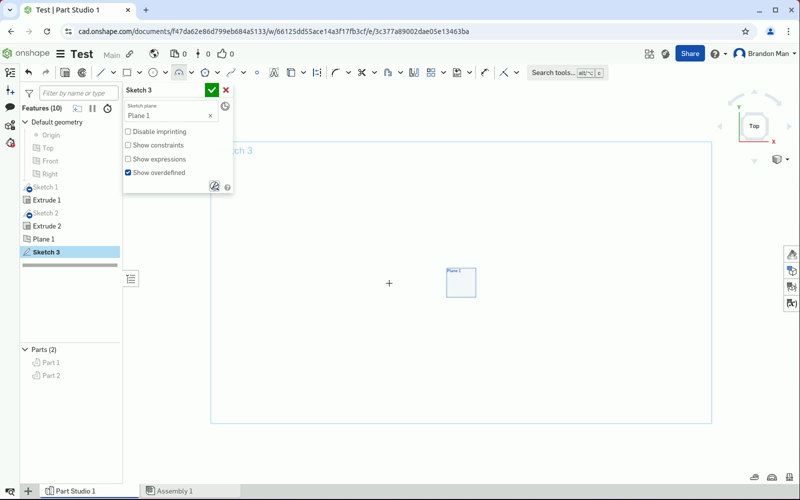
key_down(shift)
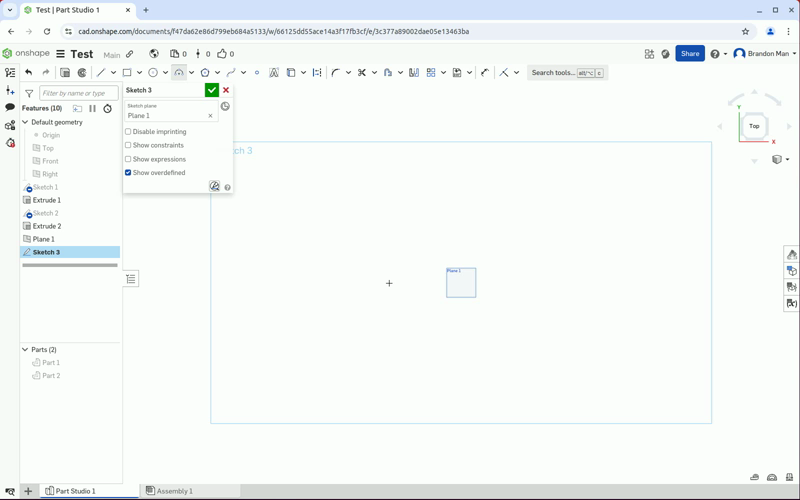
mouse_move(410, 334)
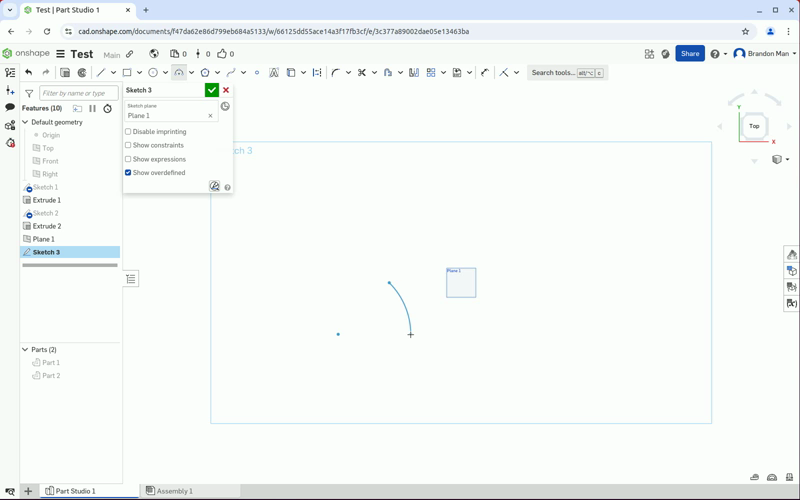
click(410, 334)
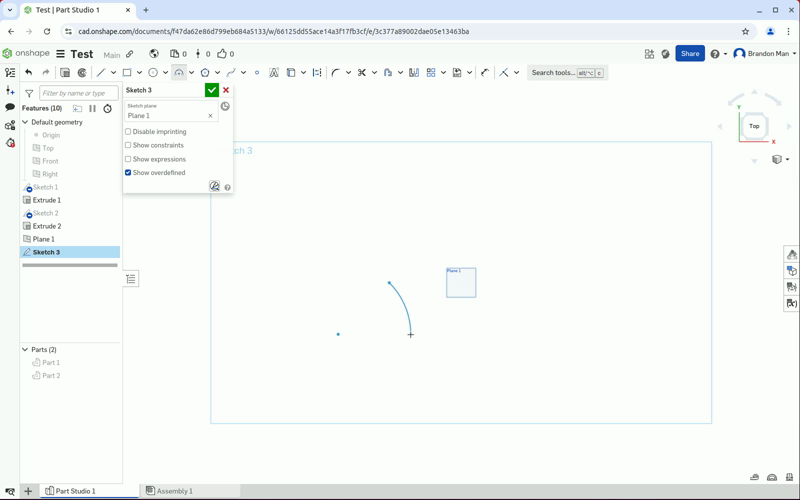
mouse_move(394, 310)
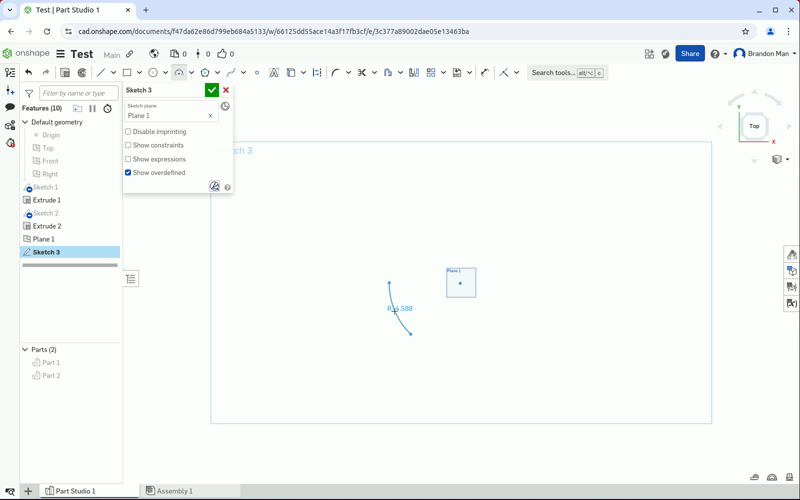
click(394, 310)
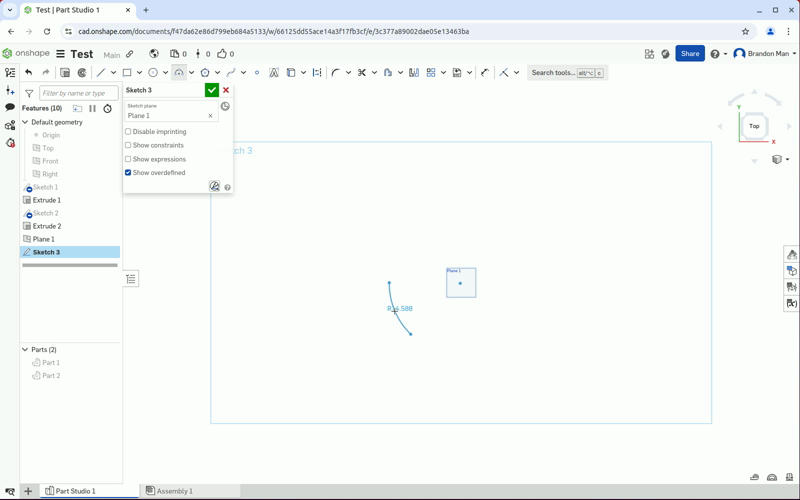
key_up(shift)
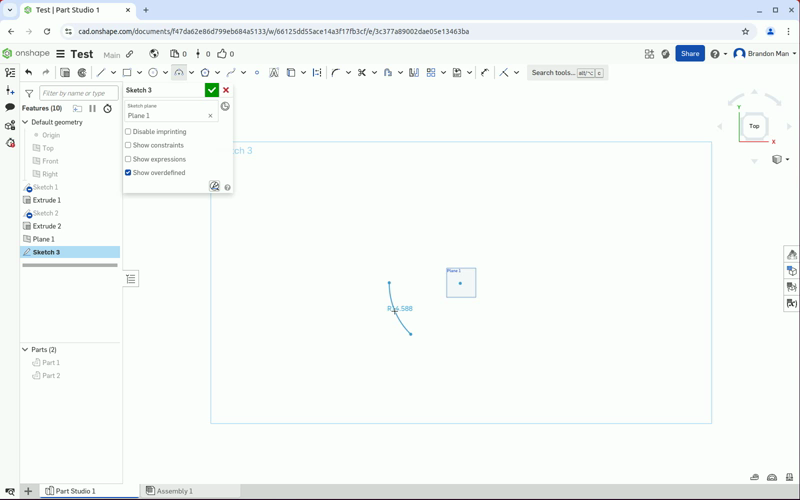
key(esc)
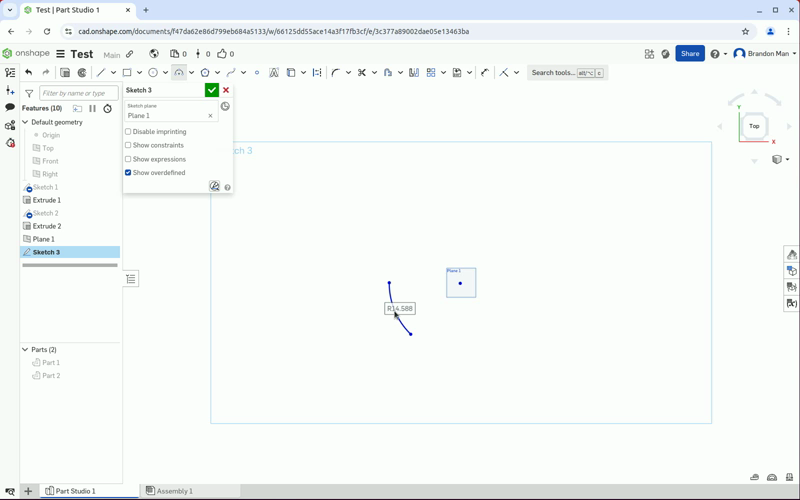
key(l)
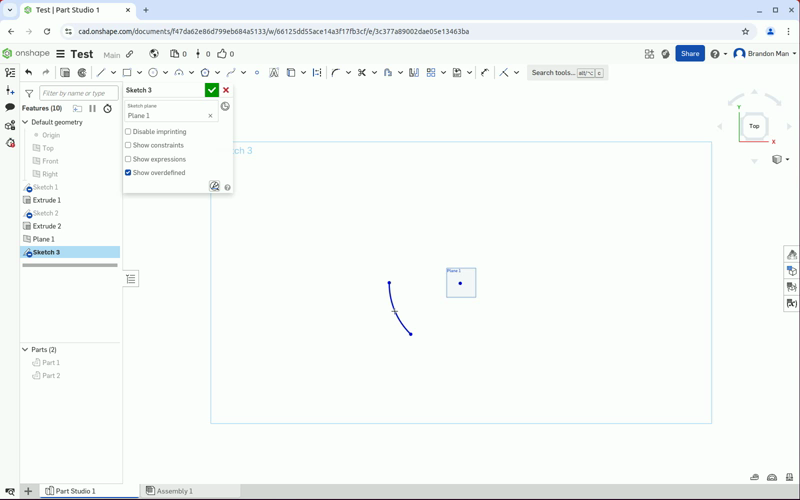
mouse_move(410, 334)
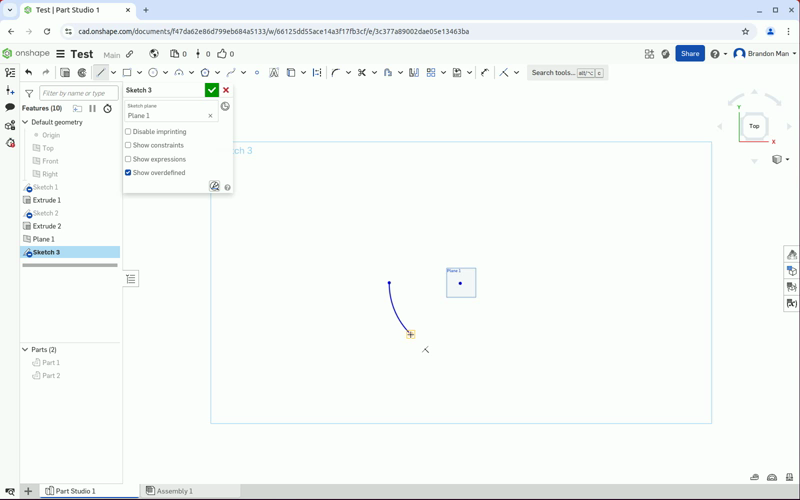
click(410, 334)
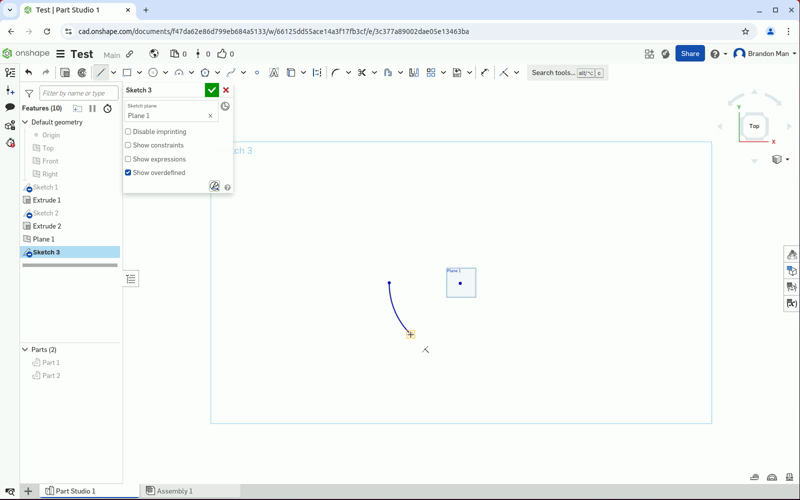
key_down(shift)
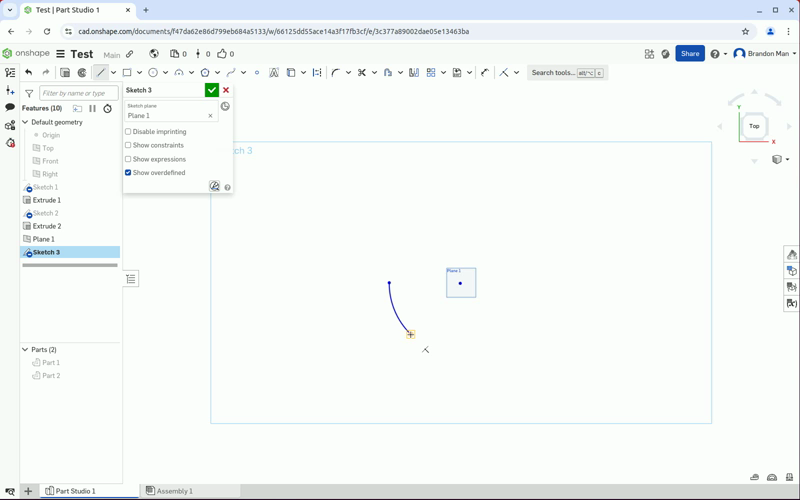
mouse_move(440, 334)
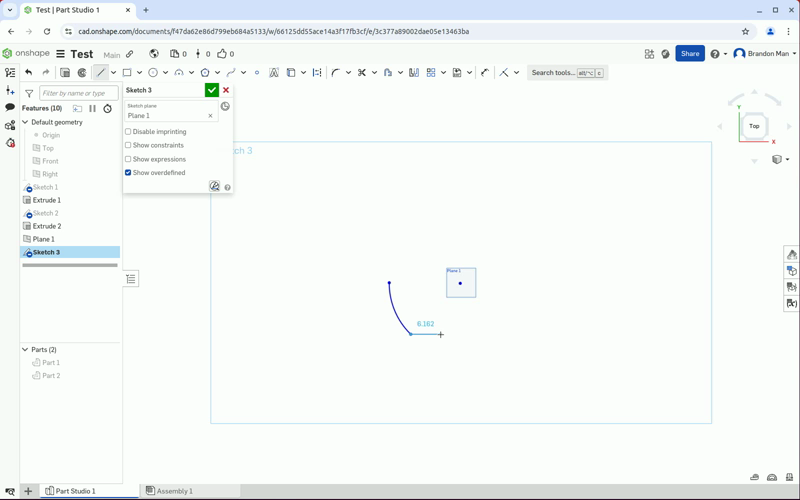
mouse_move(446, 299)
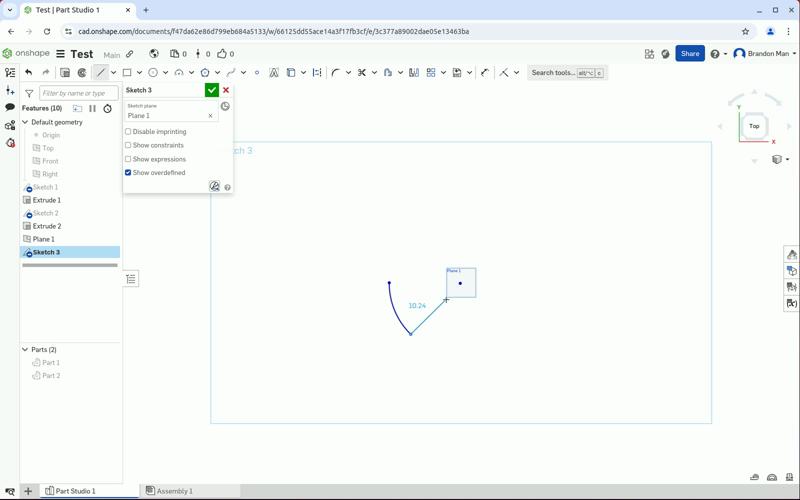
click(446, 299)
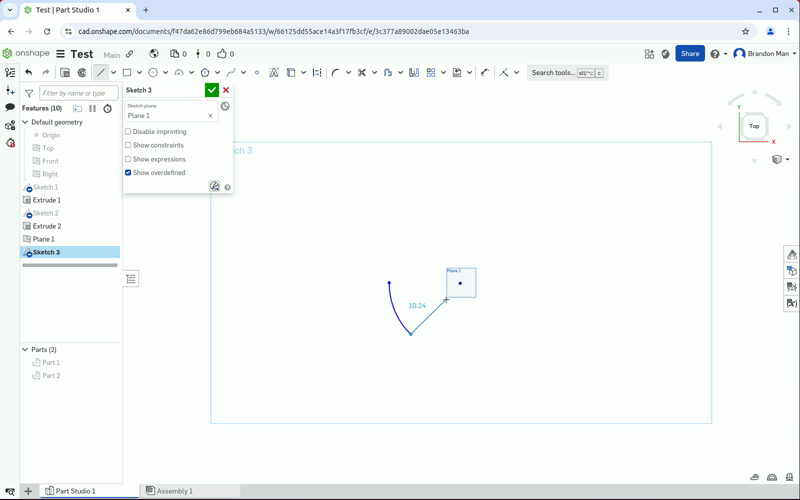
key_up(shift)
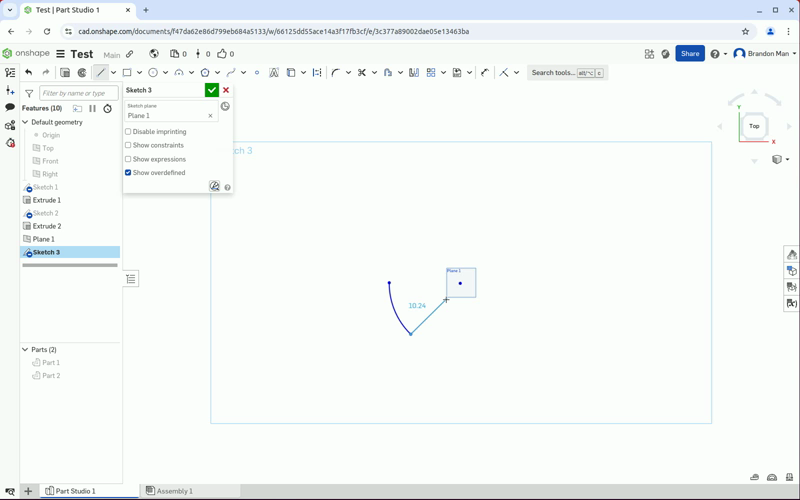
key(esc)
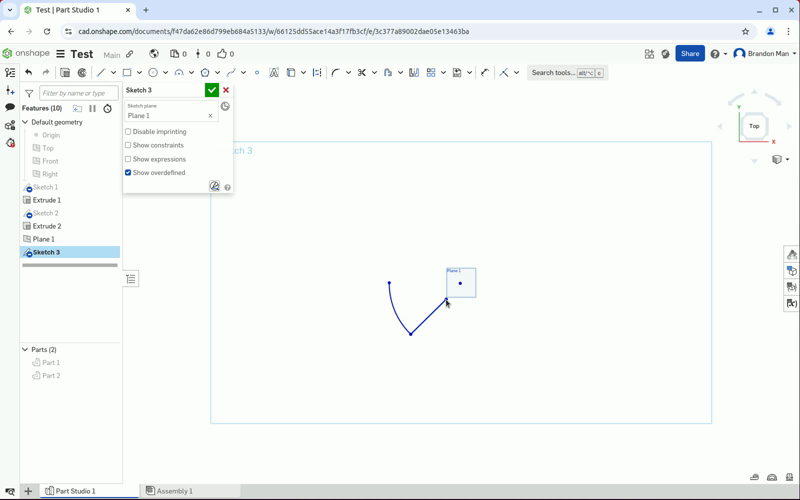
key(a)
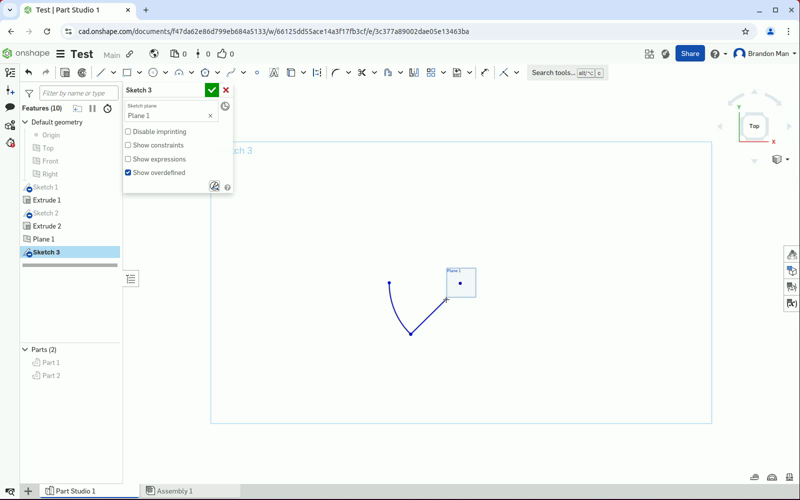
mouse_move(446, 299)
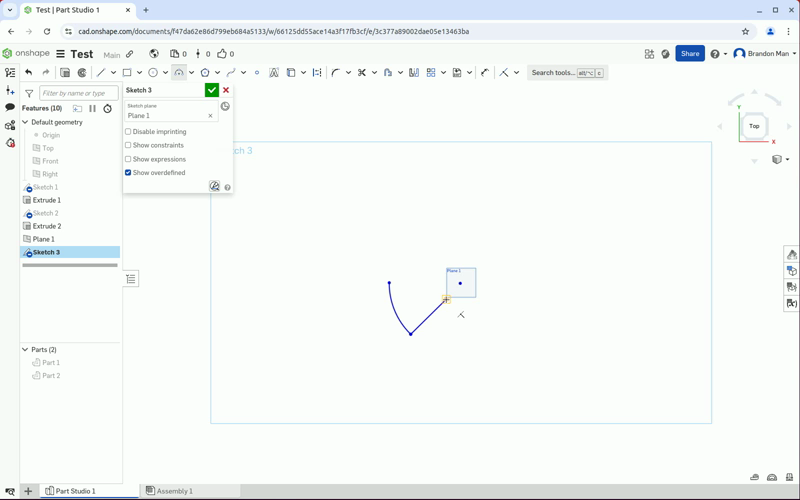
click(446, 299)
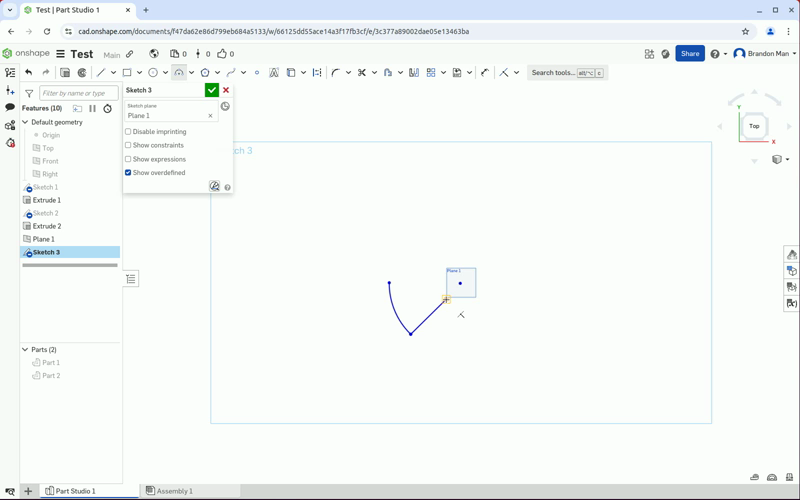
key_down(shift)
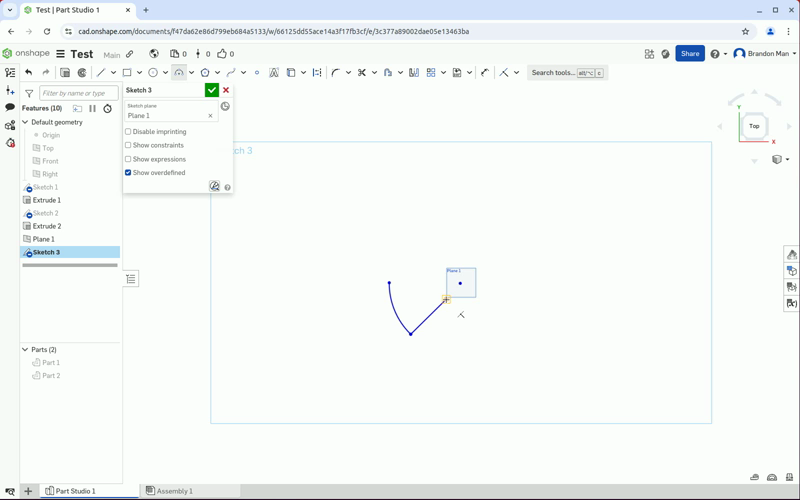
mouse_move(439, 282)
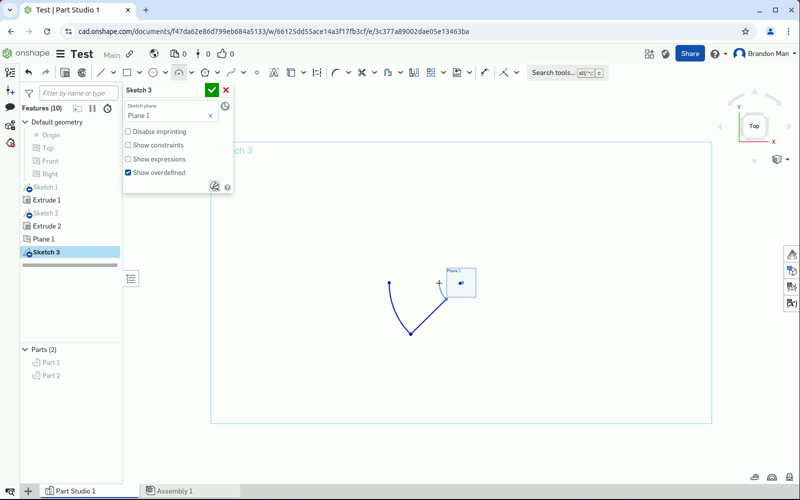
click(439, 282)
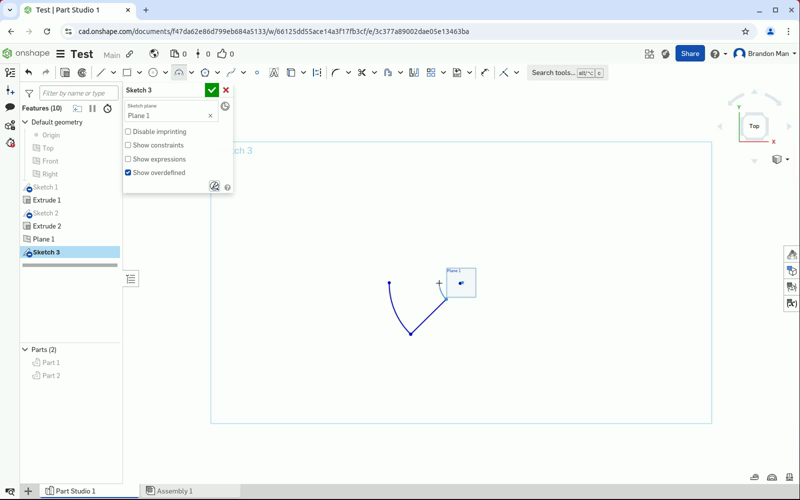
mouse_move(441, 291)
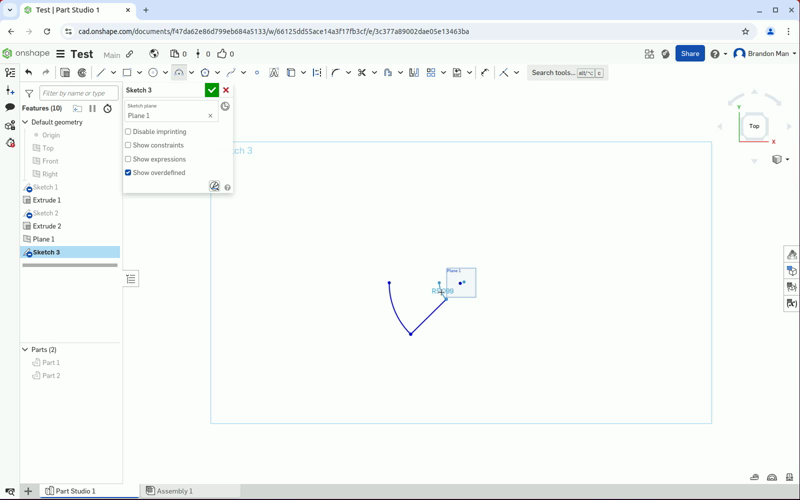
click(441, 291)
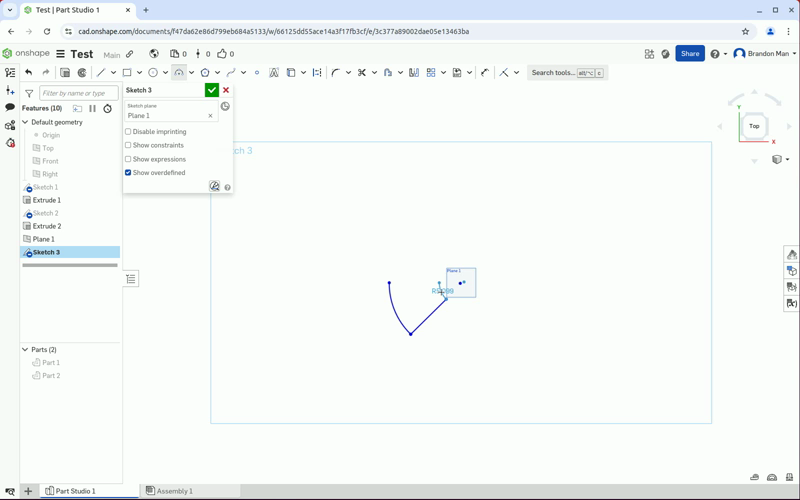
key_up(shift)
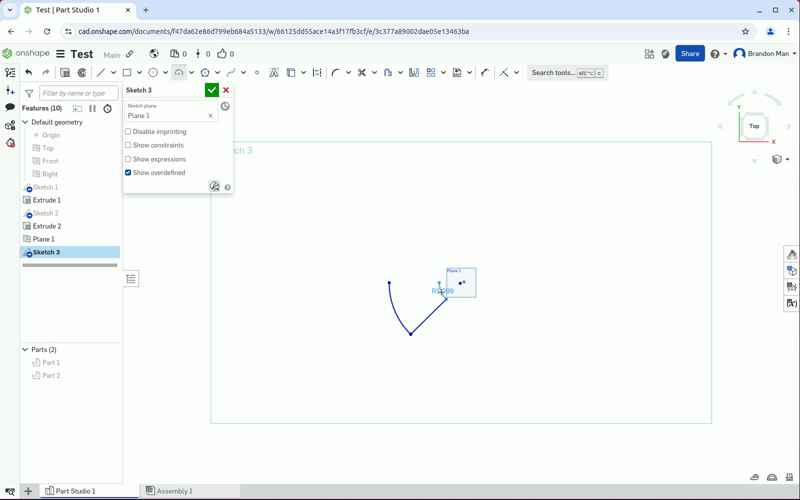
key(esc)
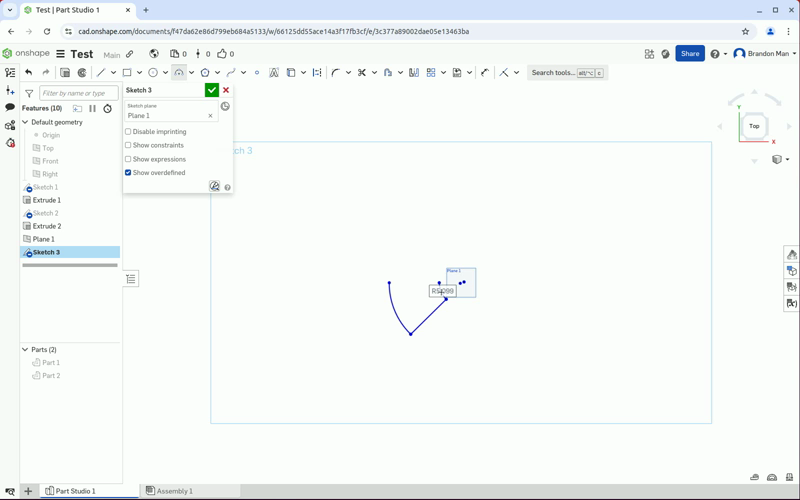
key(l)
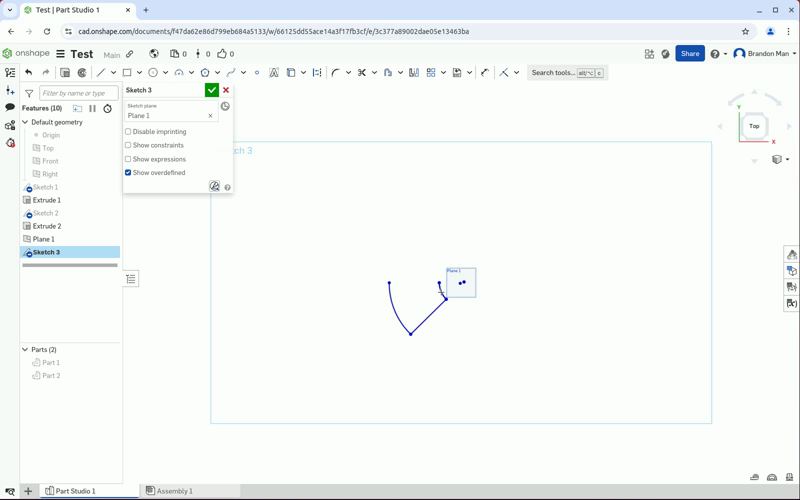
mouse_move(439, 282)
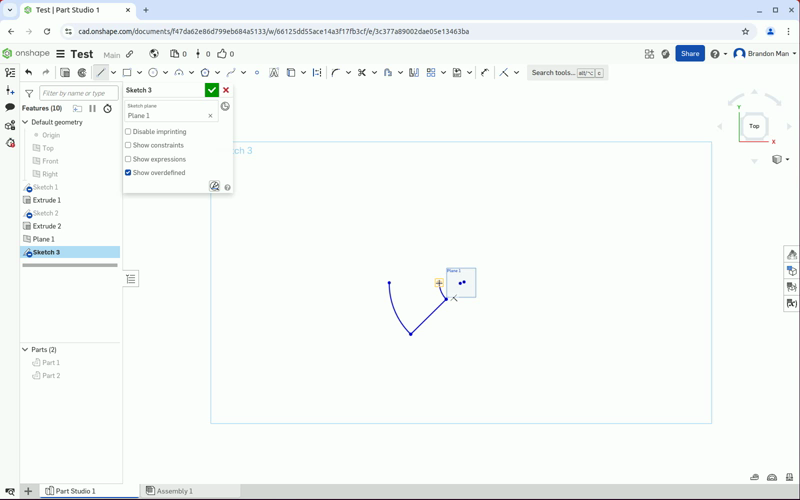
click(439, 282)
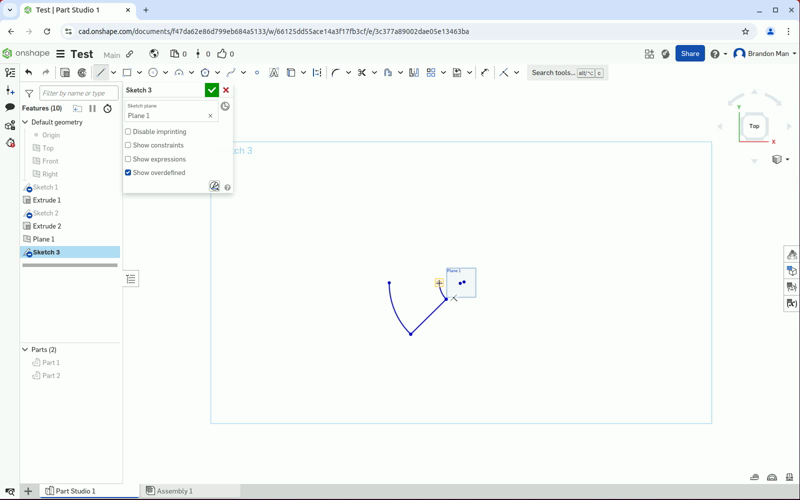
mouse_move(469, 282)
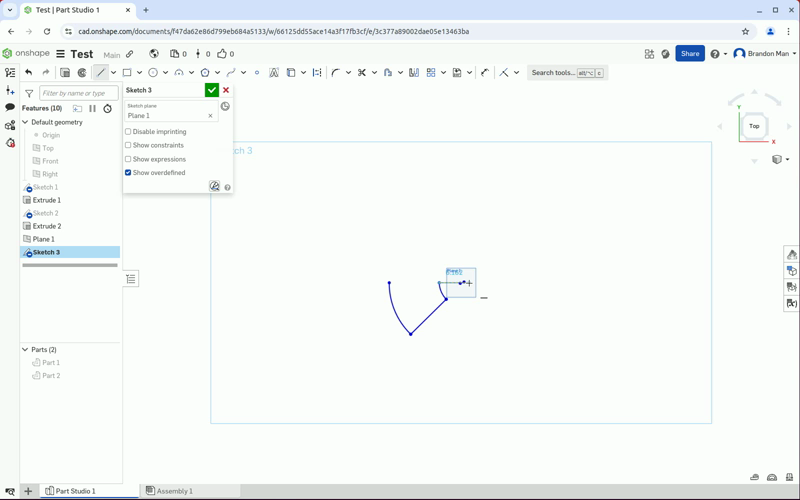
key_down(shift)
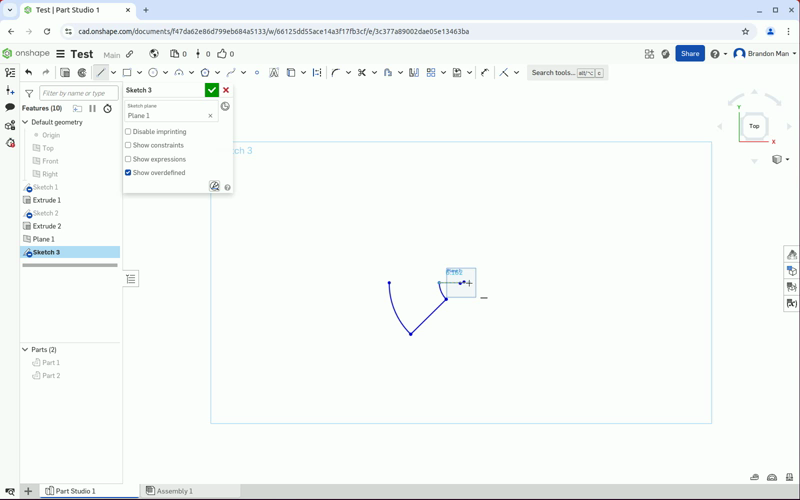
mouse_move(389, 282)
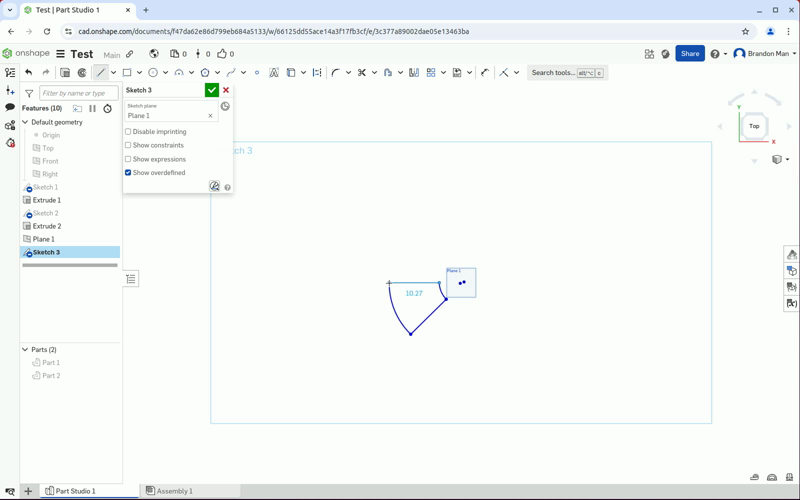
key_up(shift)
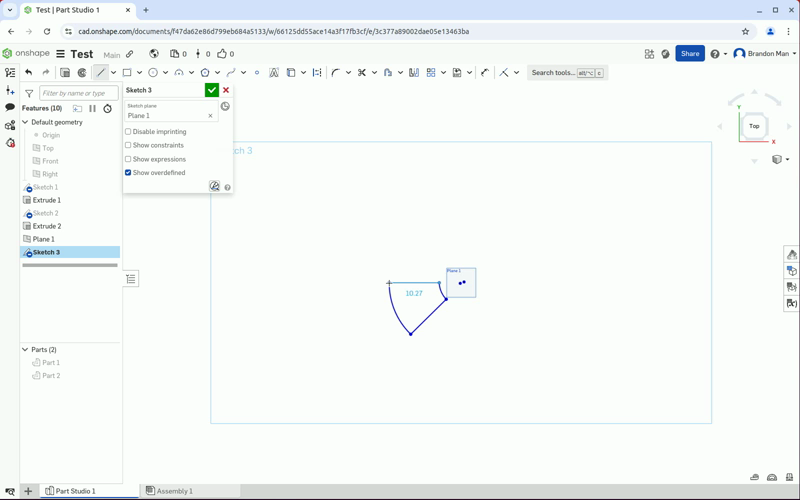
click(389, 282)
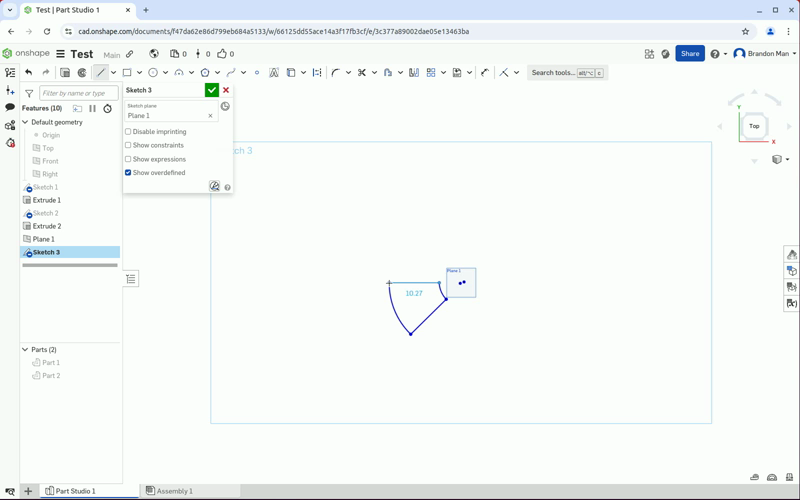
key(esc)
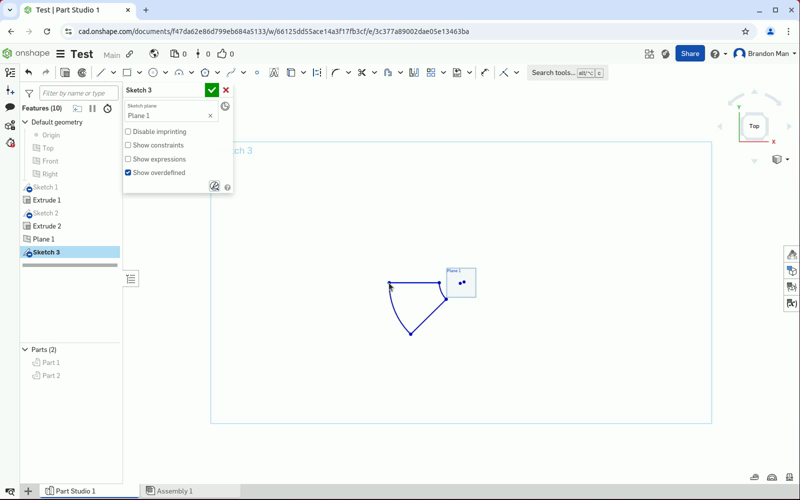
mouse_move(427, 294)
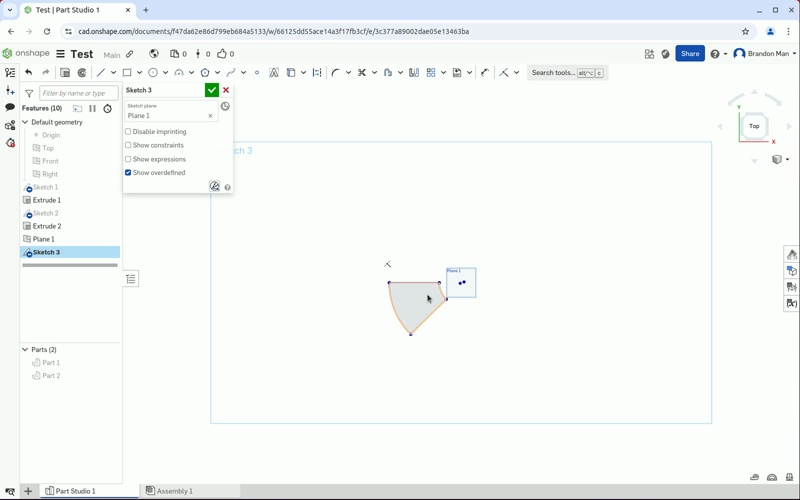
click(427, 294)
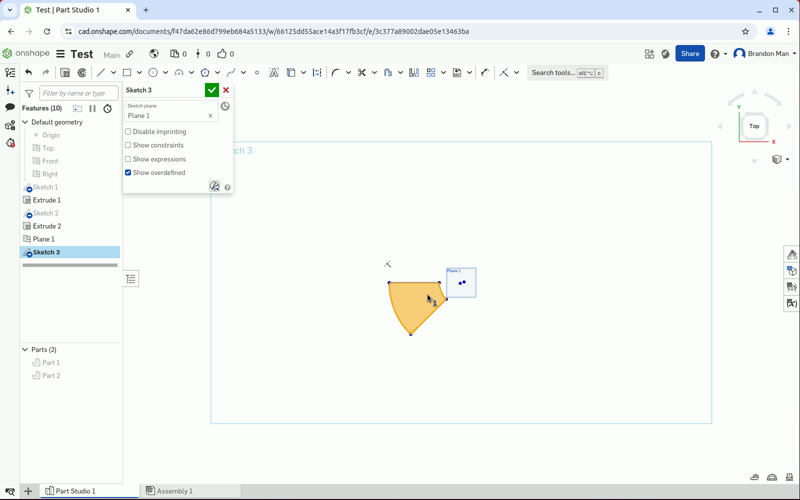
mouse_move(73, 352)
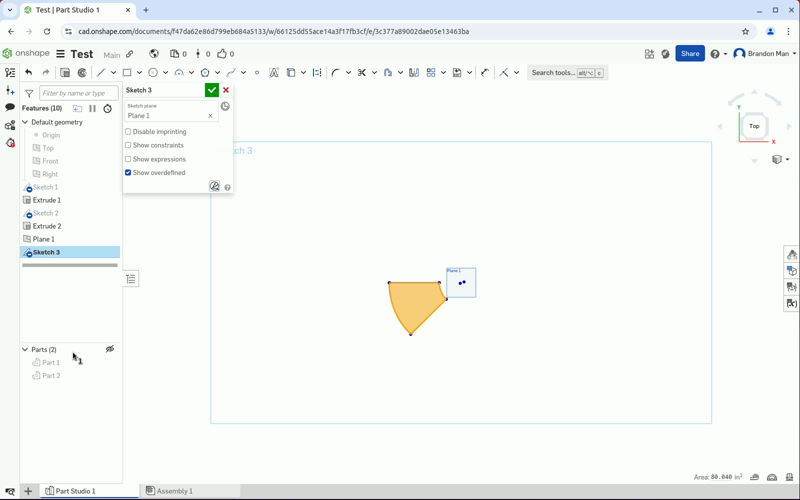
key(shift+y)
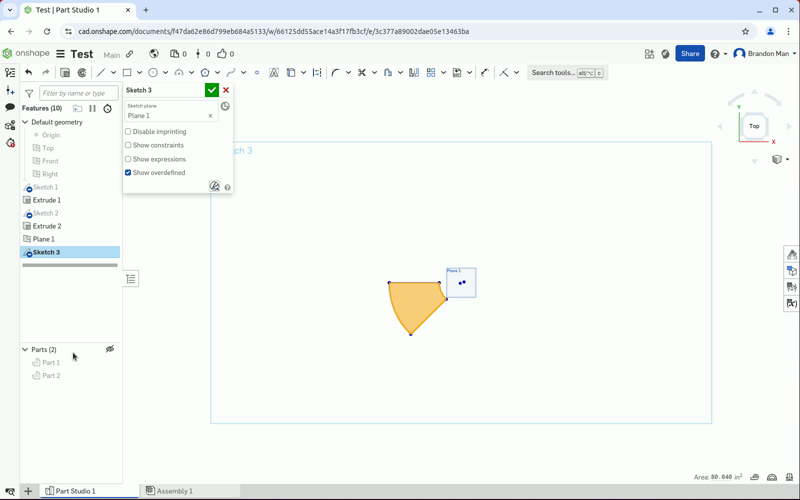
key(shift+e)
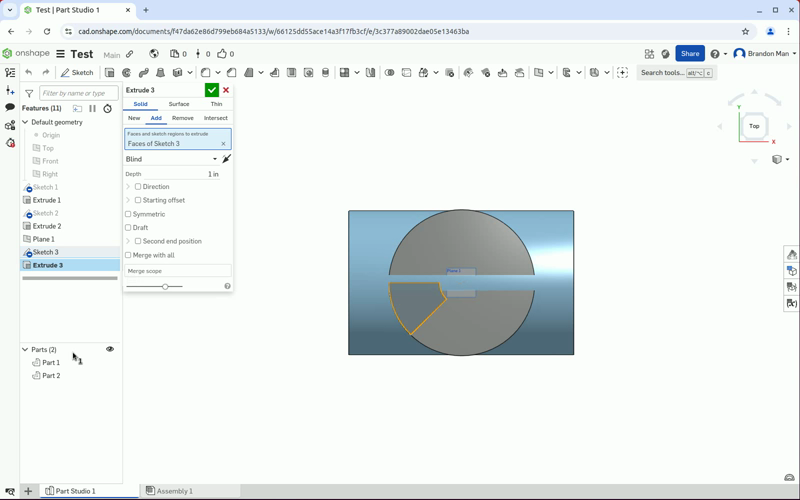
mouse_move(143, 106)
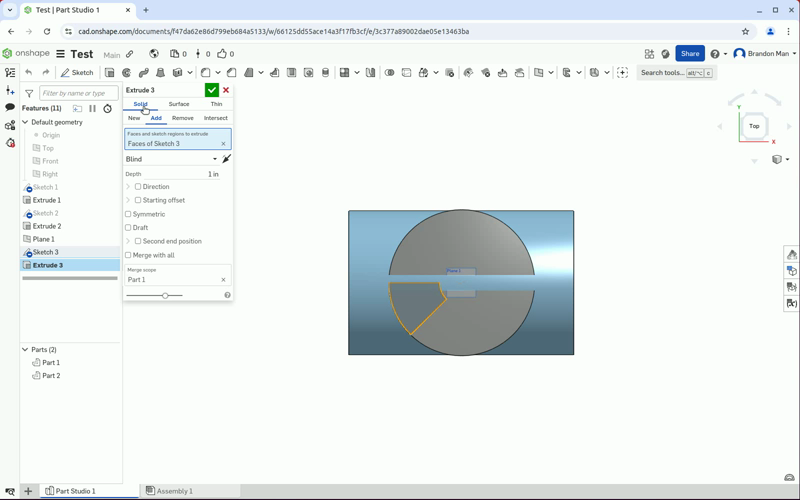
click(143, 106)
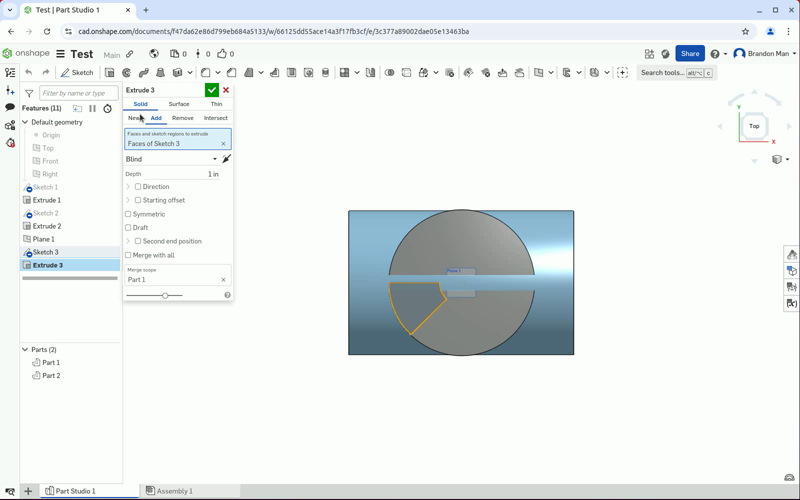
mouse_move(137, 120)
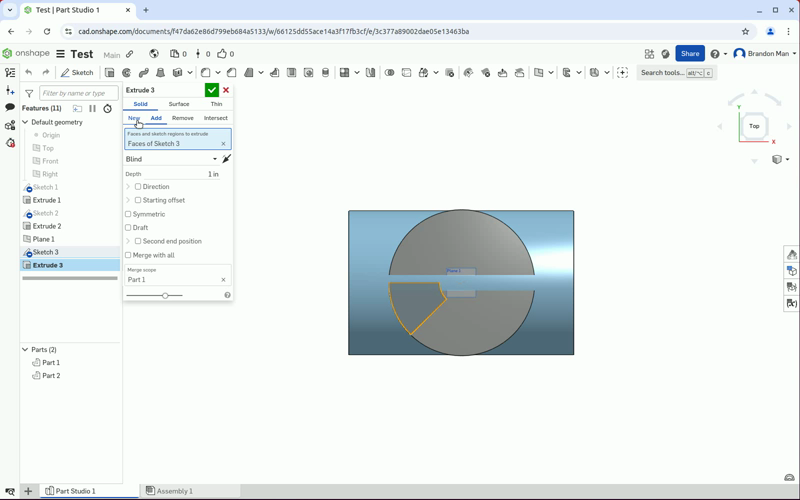
click(137, 120)
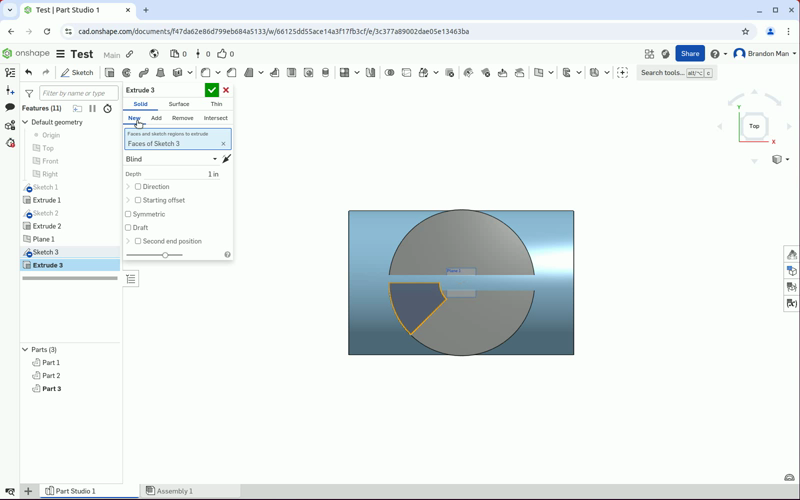
key(tab, 4)
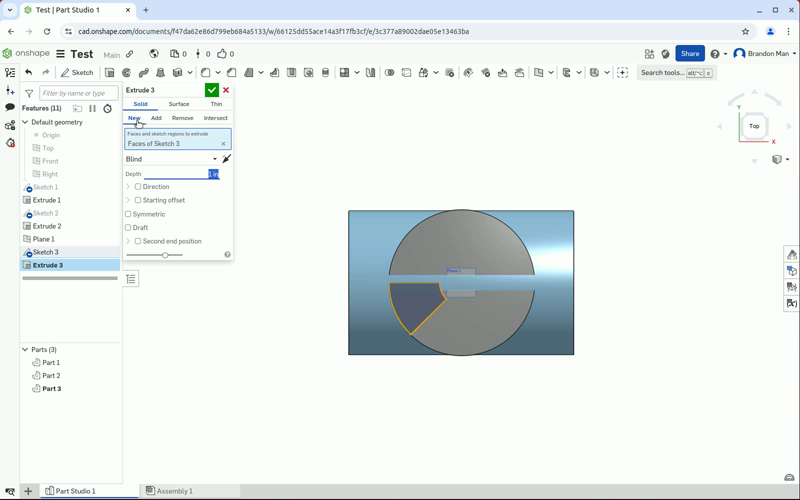
text(2.889)
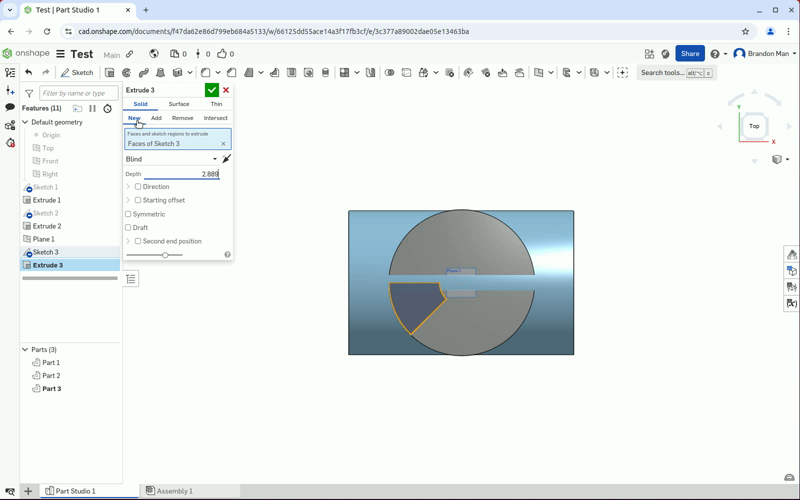
key(enter)
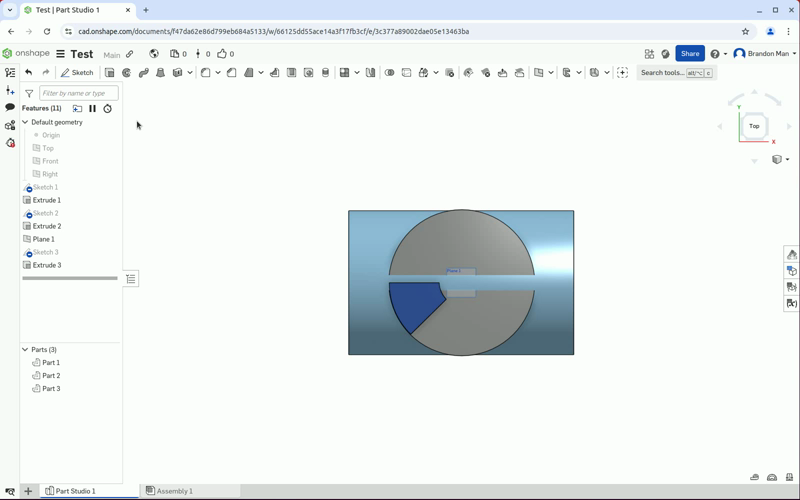
key(shift+h)
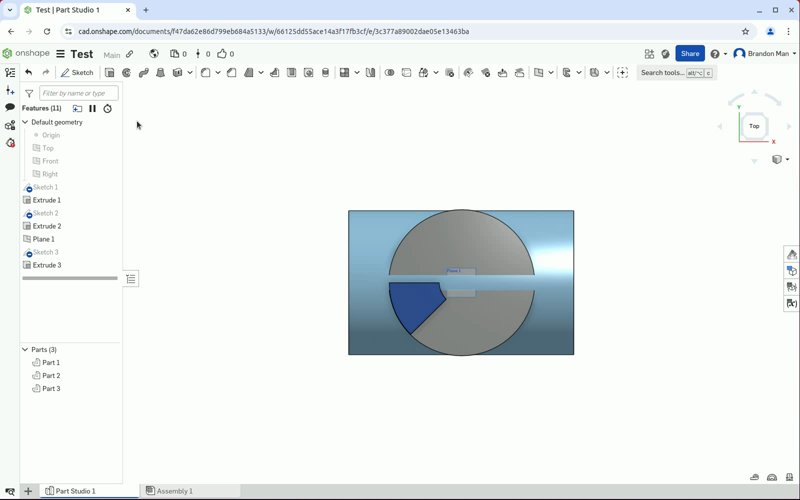
key(shift+h)
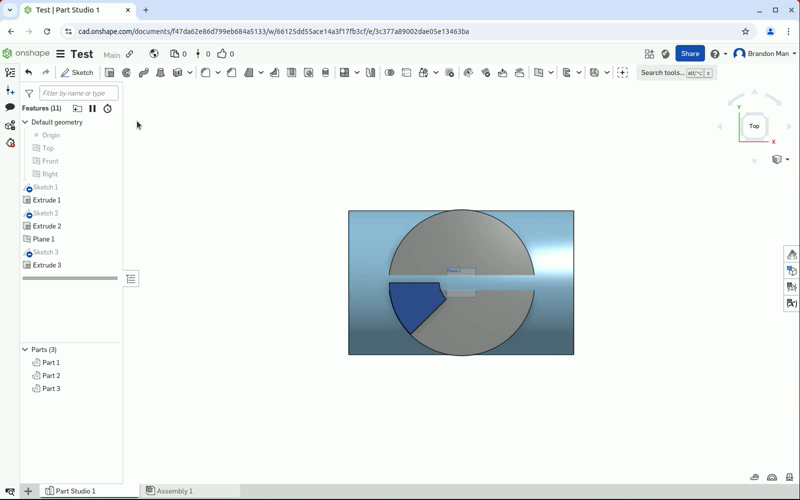
mouse_move(73, 189)
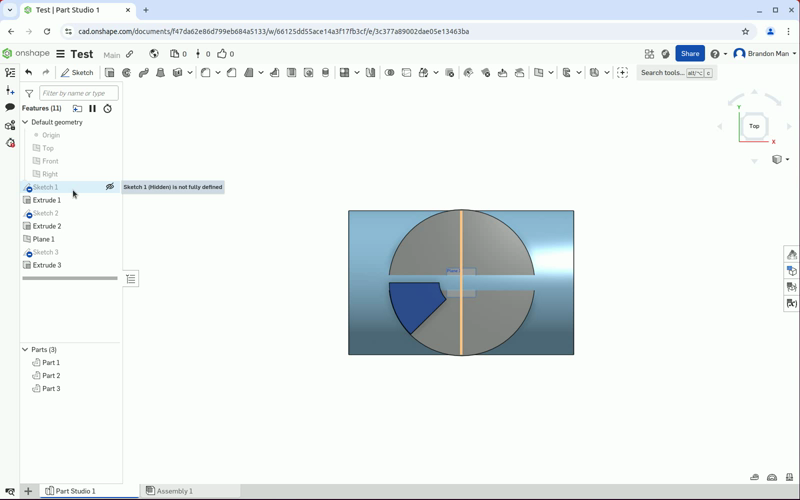
click(73, 189)
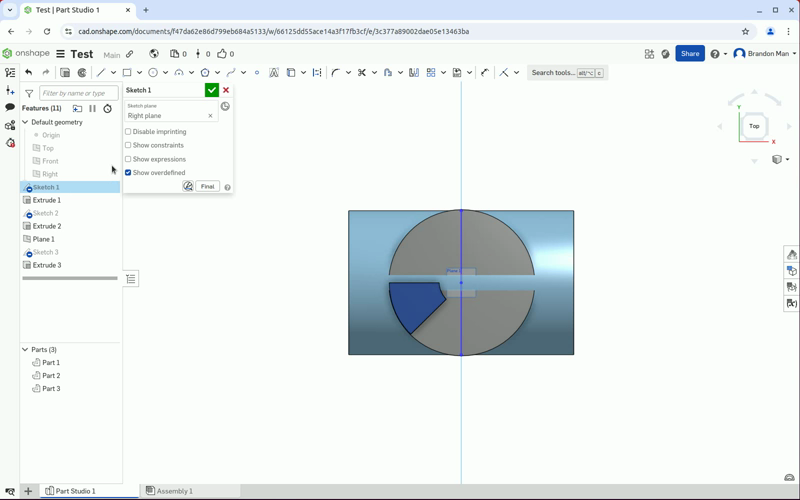
mouse_move(229, 92)
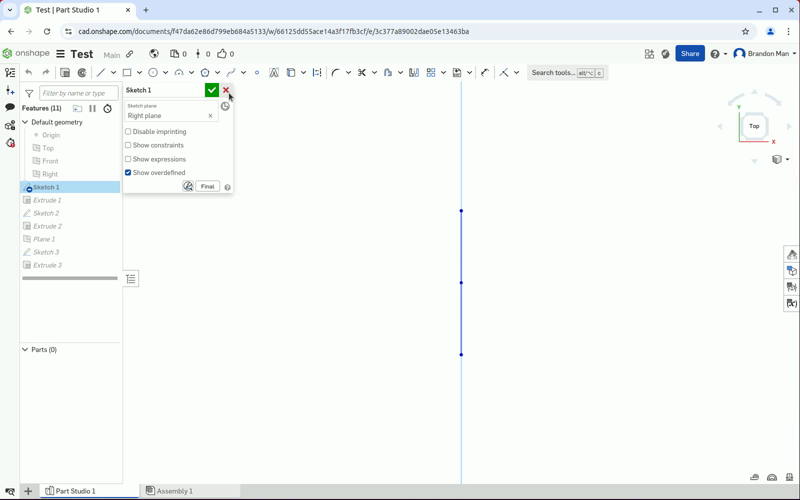
click(229, 92)
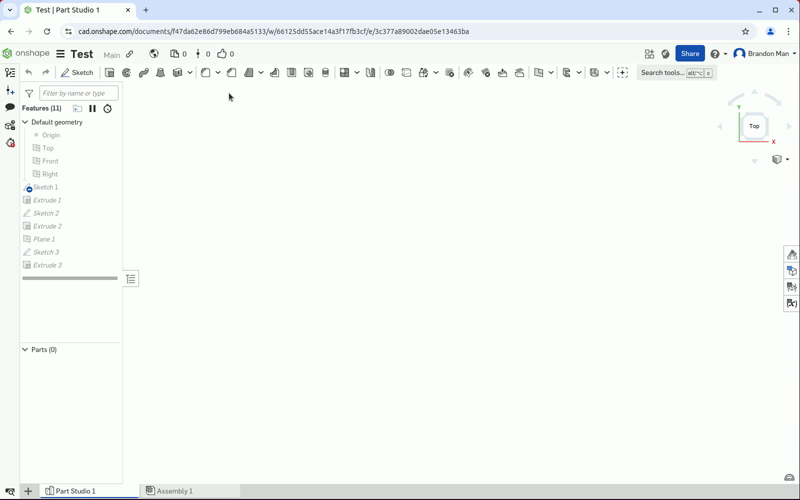
key(shift+s)
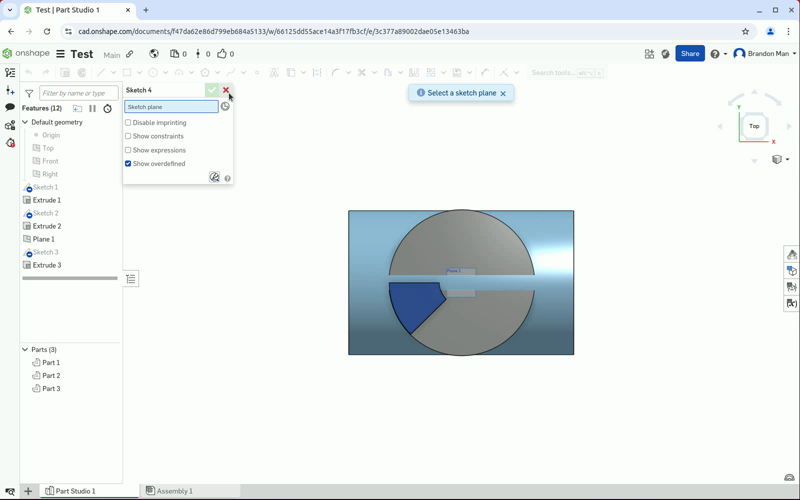
mouse_move(73, 241)
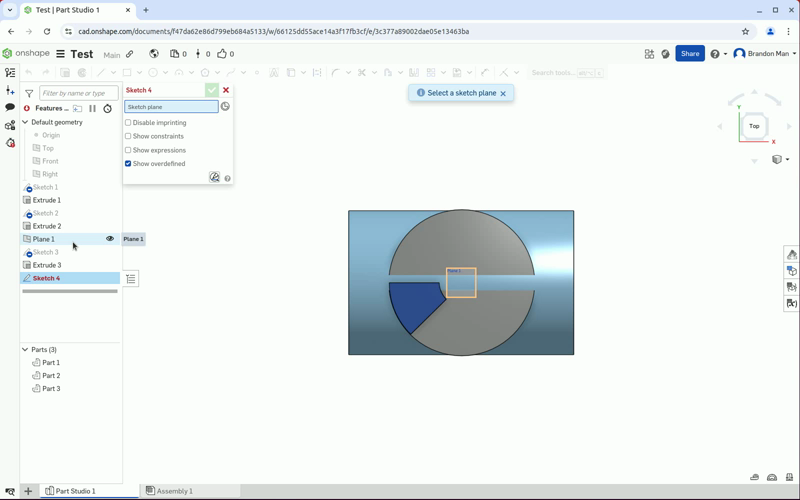
click(73, 241)
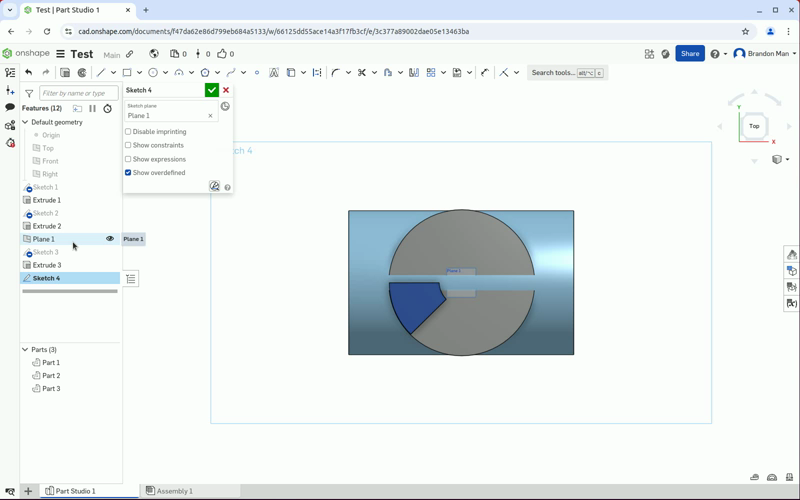
mouse_move(73, 352)
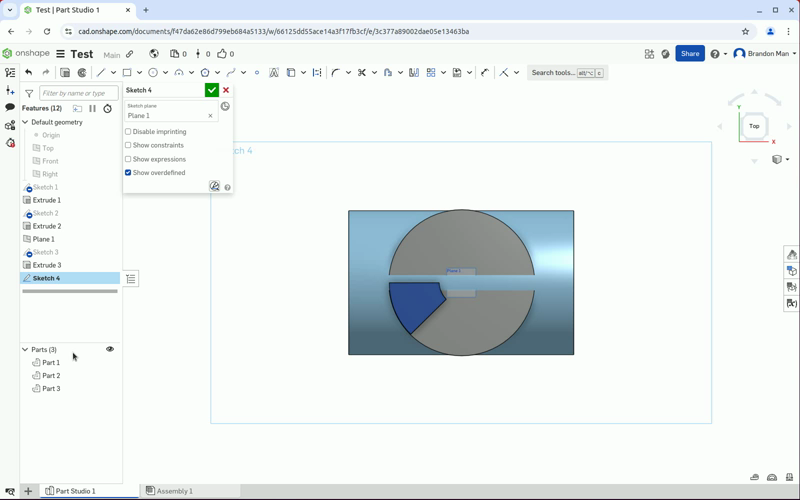
key(y)
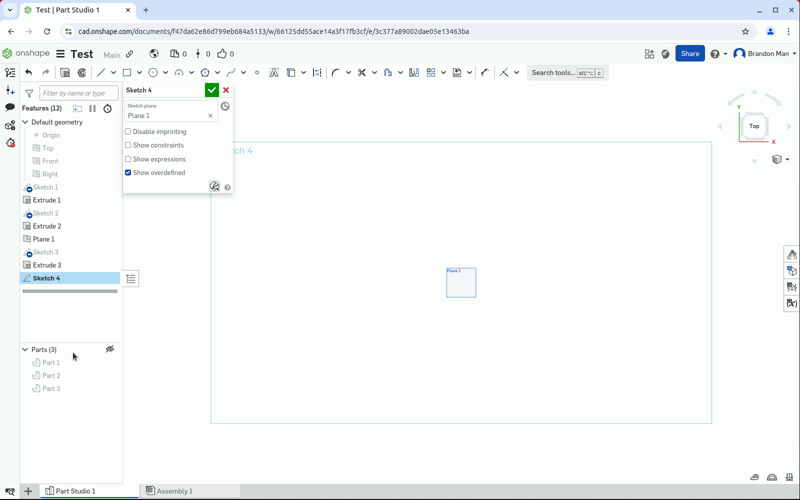
key(a)
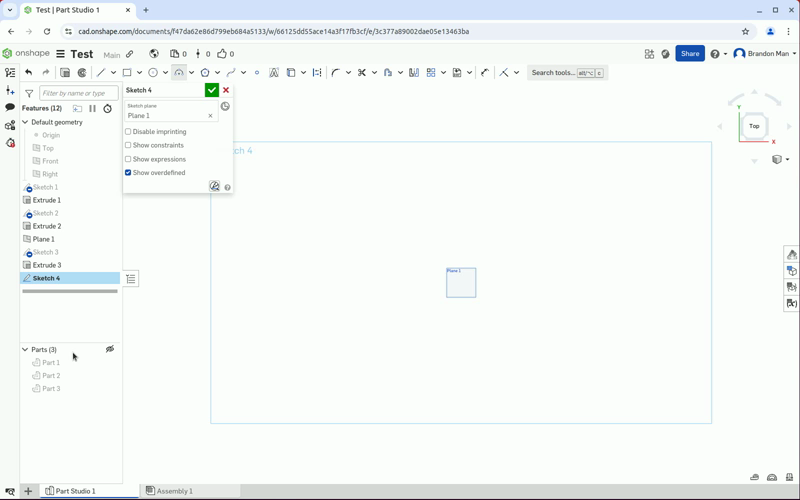
key_down(shift)
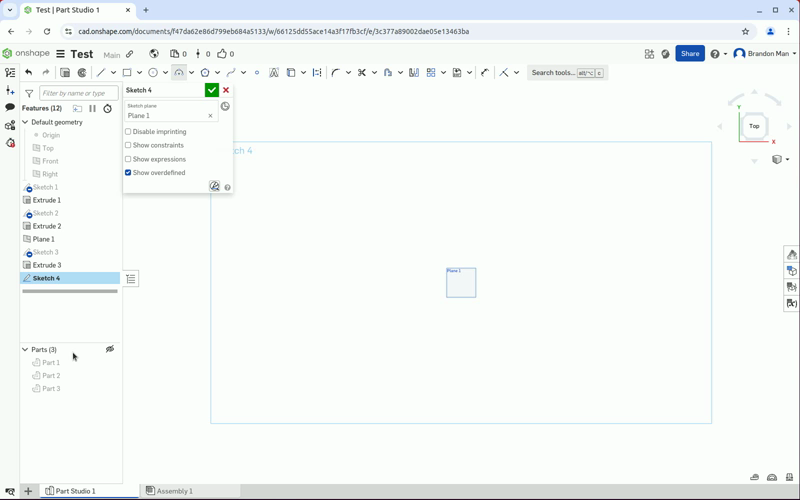
mouse_move(477, 266)
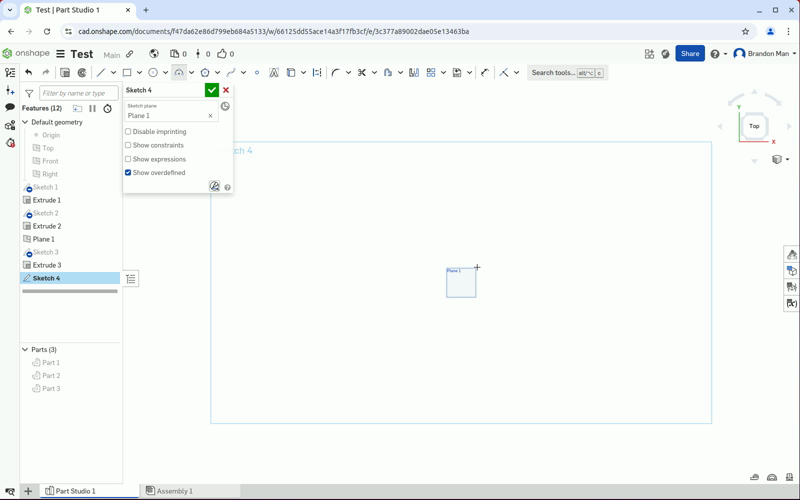
click(477, 266)
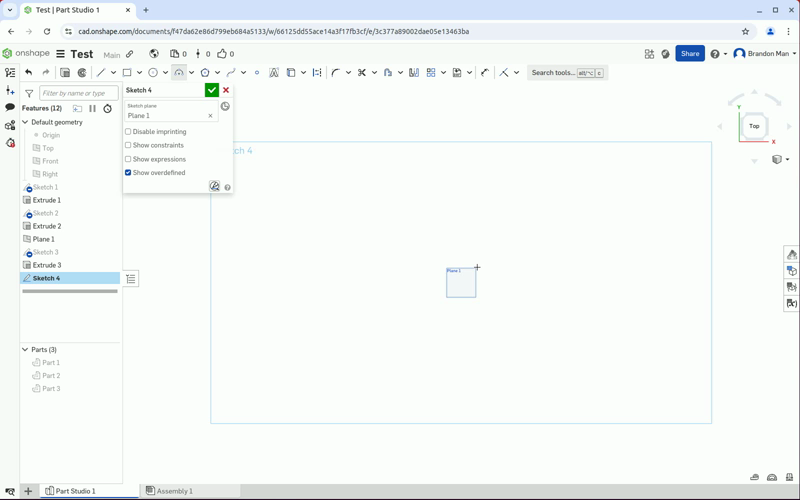
key_up(shift)
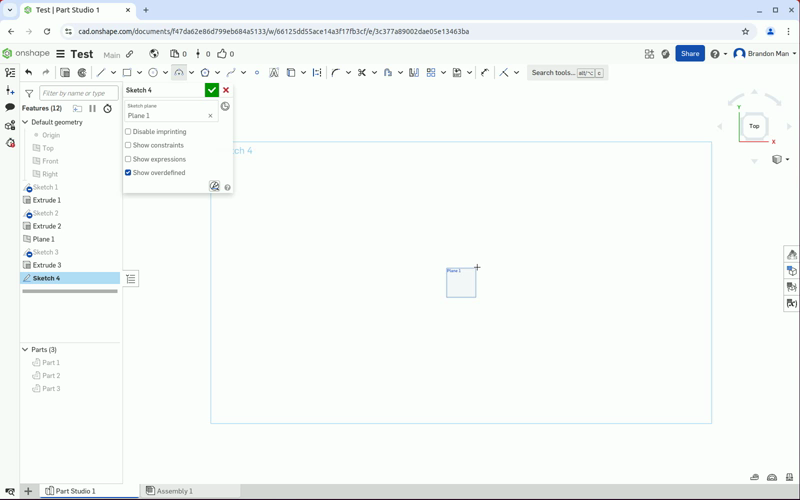
key_down(shift)
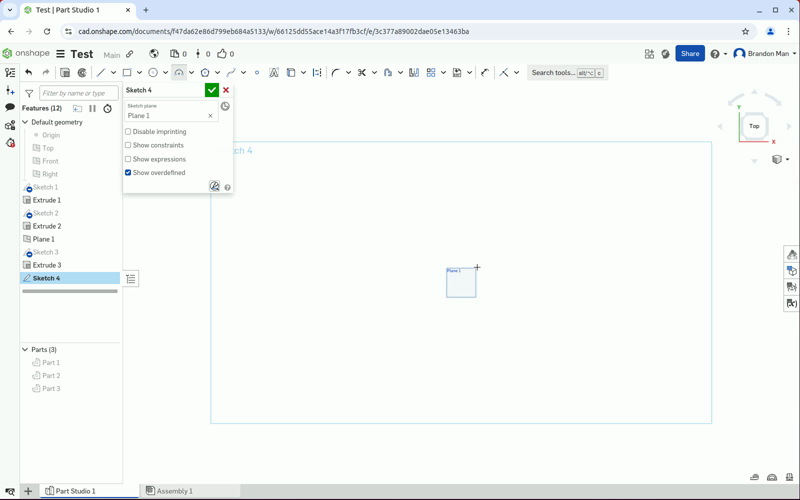
mouse_move(483, 282)
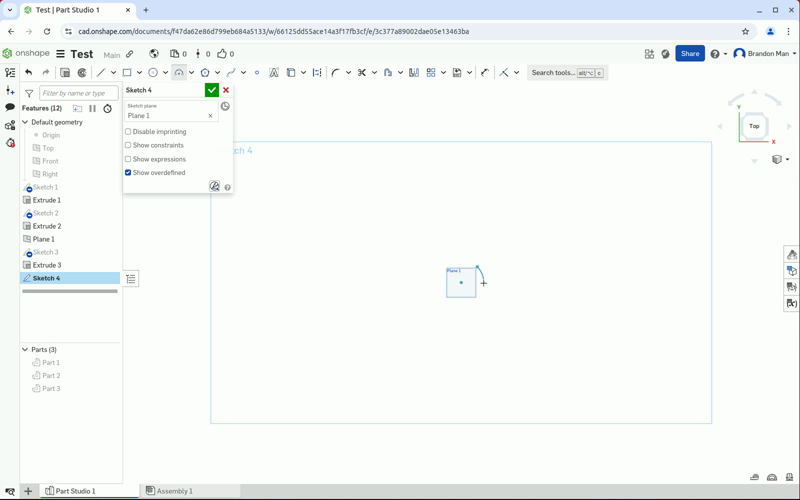
click(483, 282)
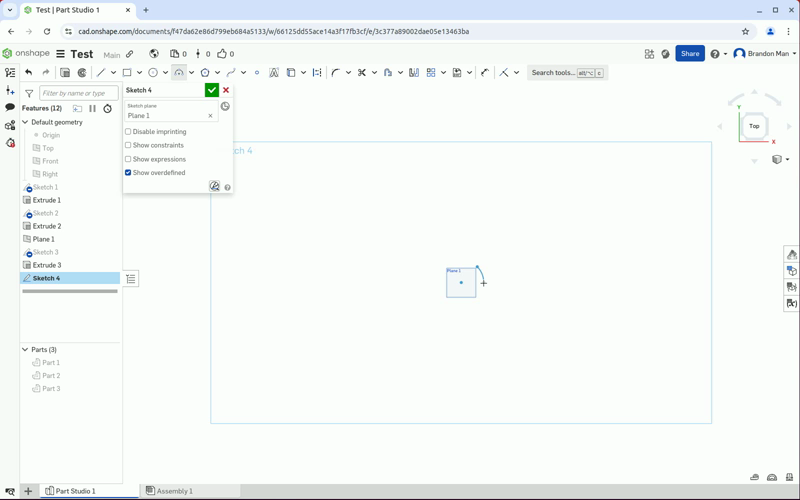
mouse_move(482, 273)
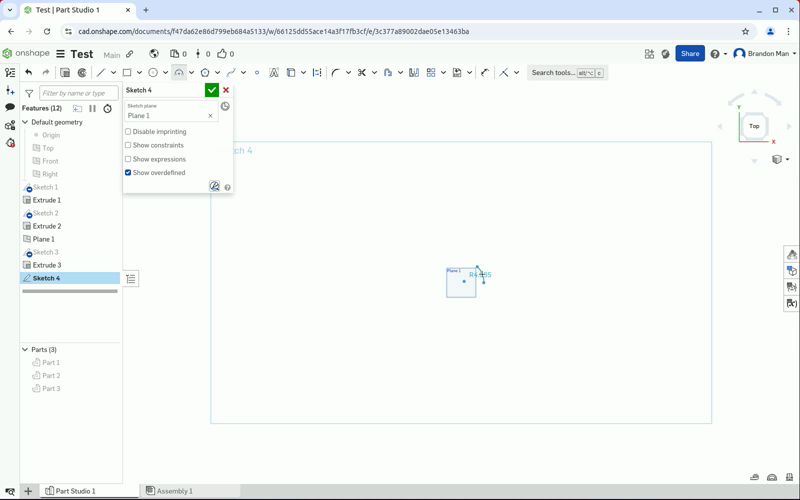
click(482, 273)
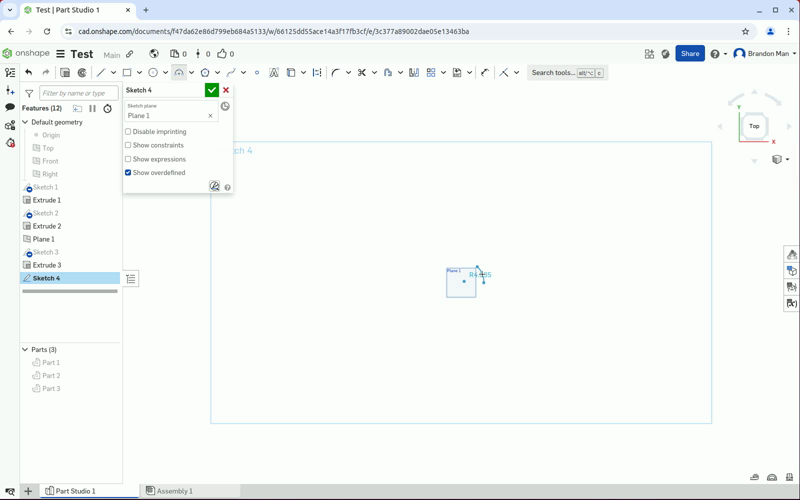
key_up(shift)
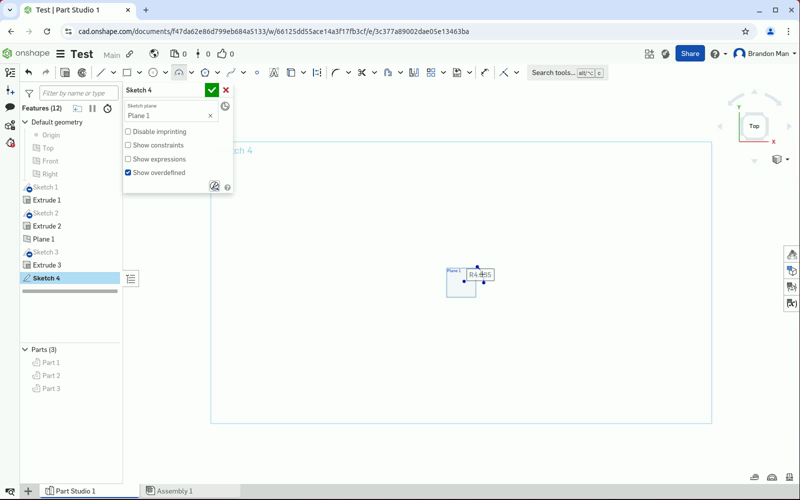
key(esc)
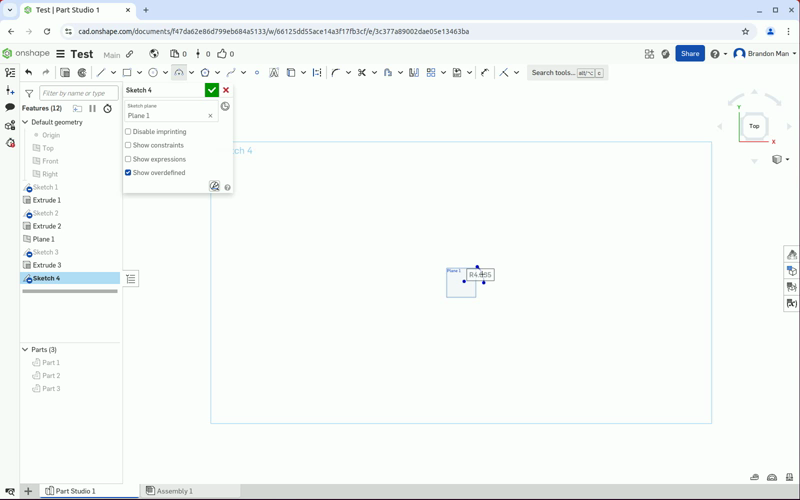
key(l)
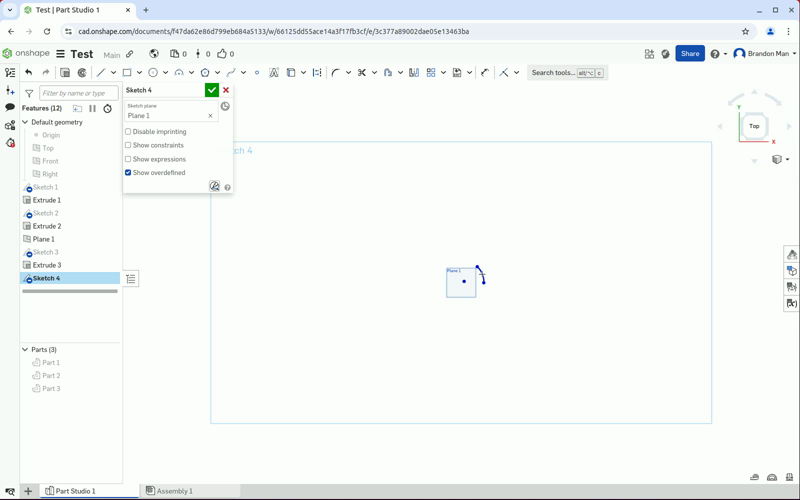
mouse_move(483, 282)
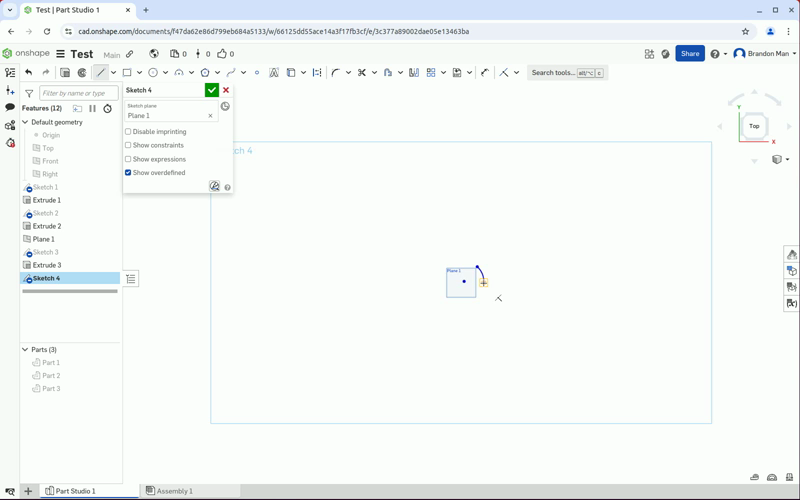
click(483, 282)
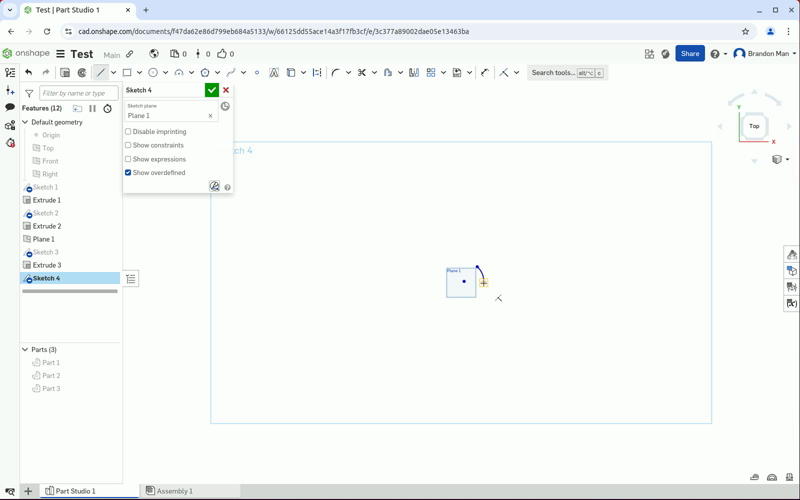
key_down(shift)
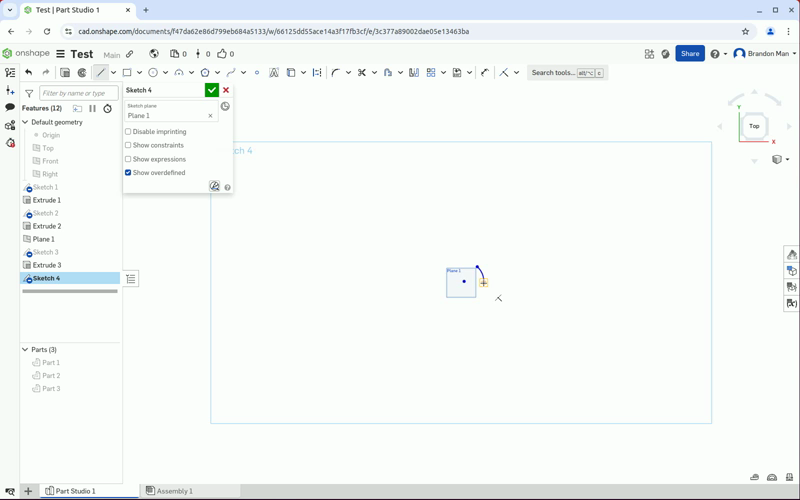
mouse_move(513, 282)
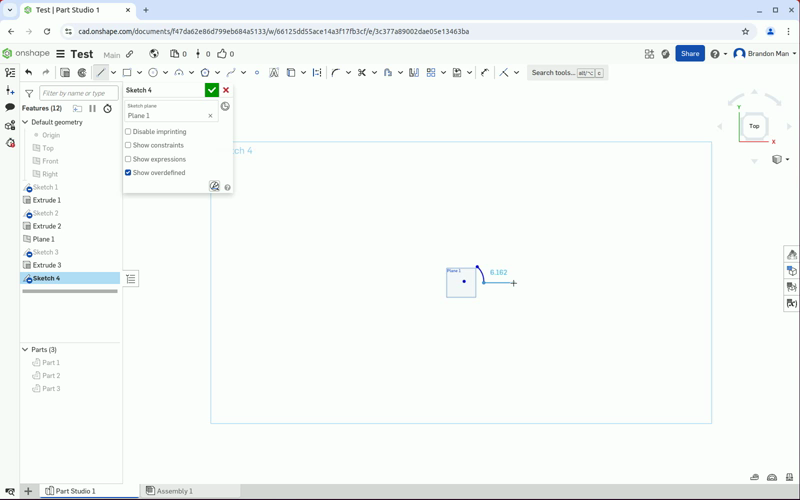
mouse_move(534, 282)
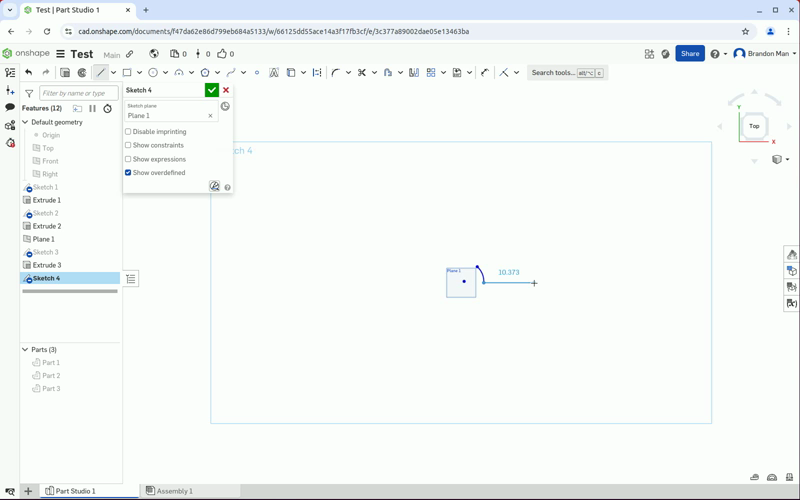
click(534, 282)
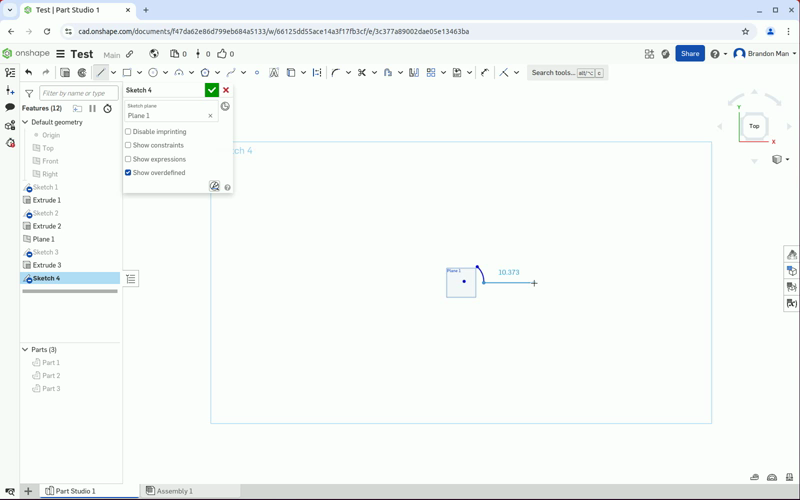
key_up(shift)
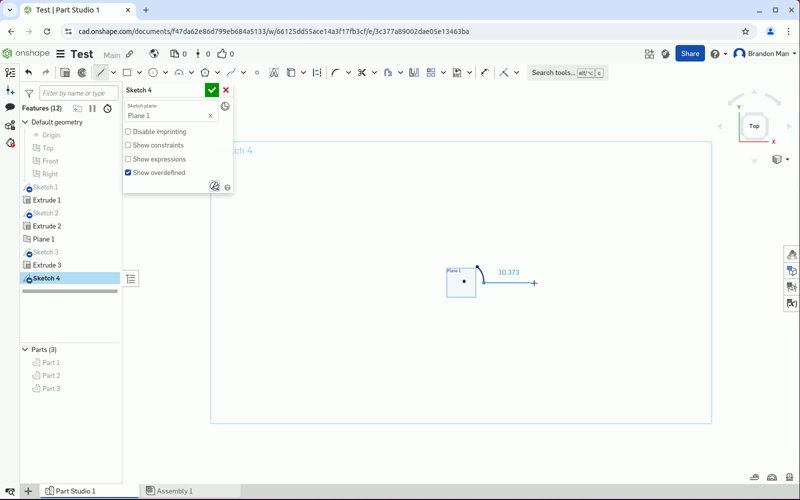
key(esc)
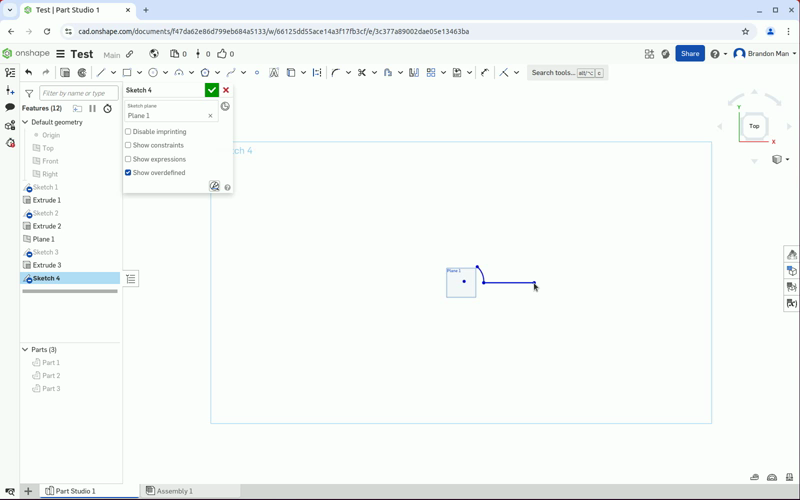
key(a)
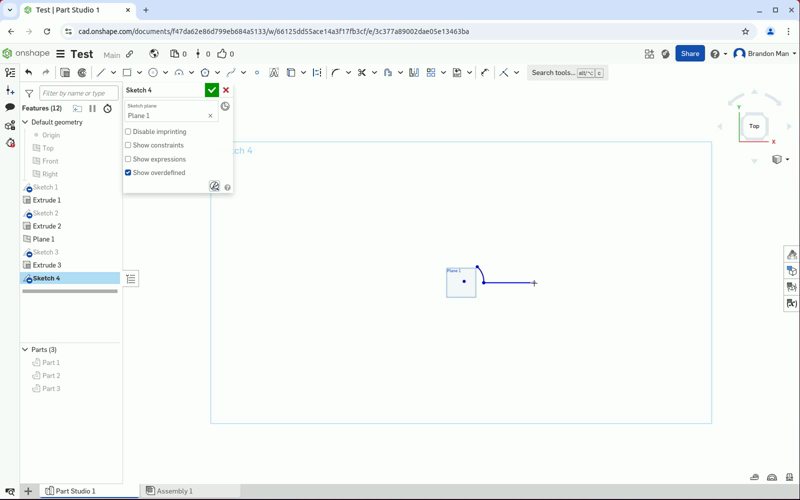
mouse_move(534, 282)
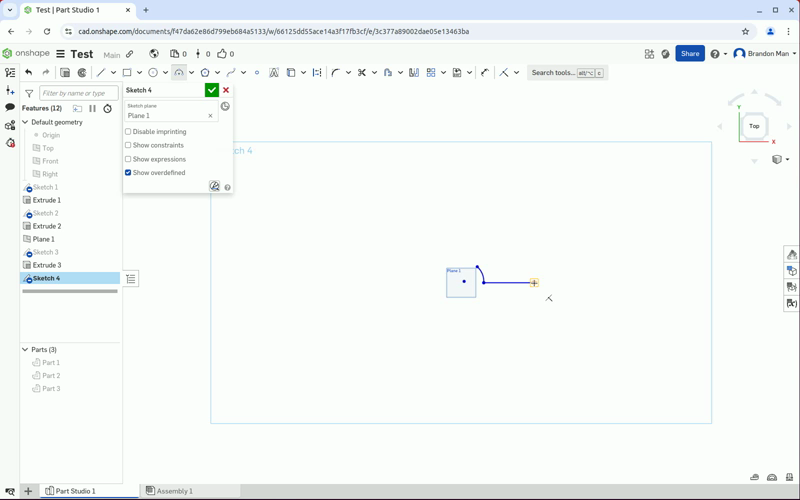
click(534, 282)
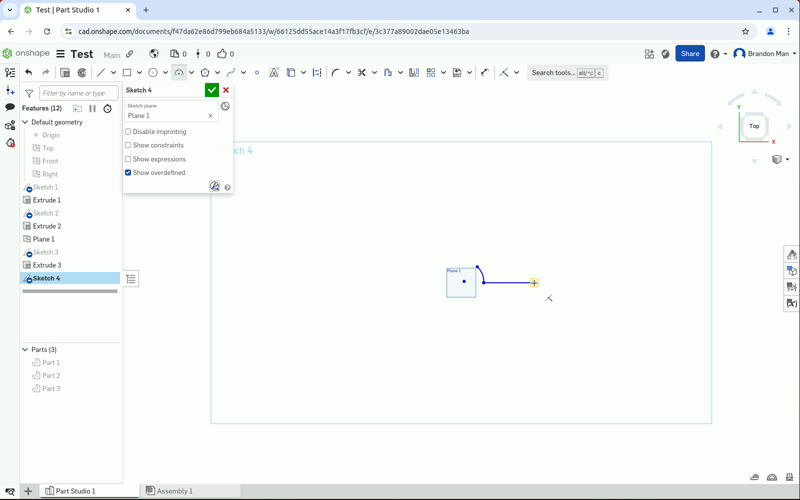
key_down(shift)
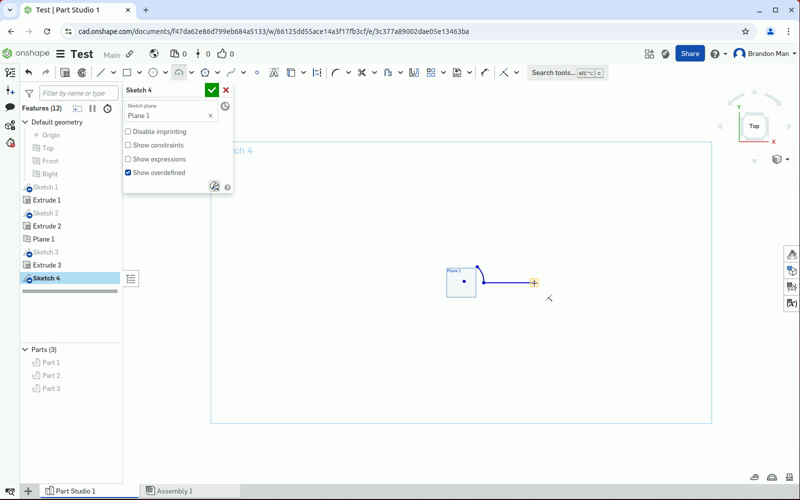
mouse_move(512, 231)
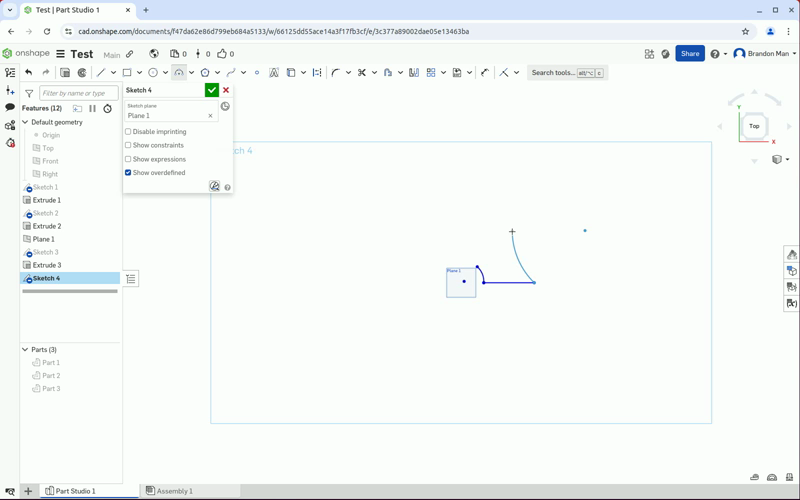
click(512, 231)
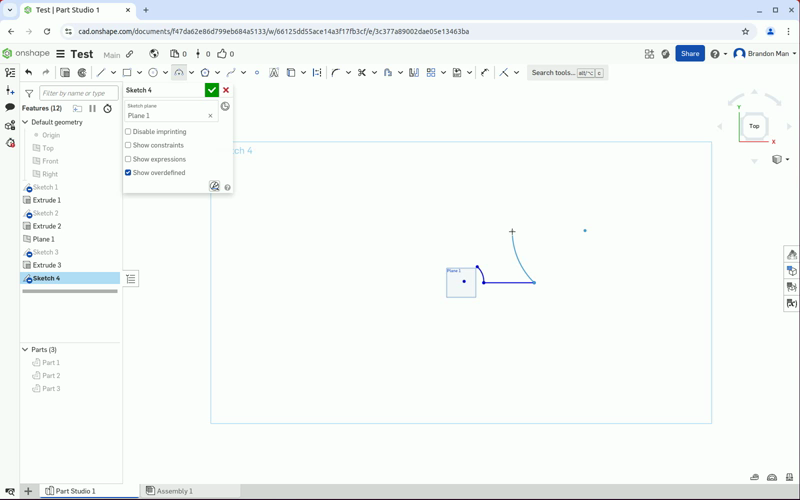
mouse_move(528, 254)
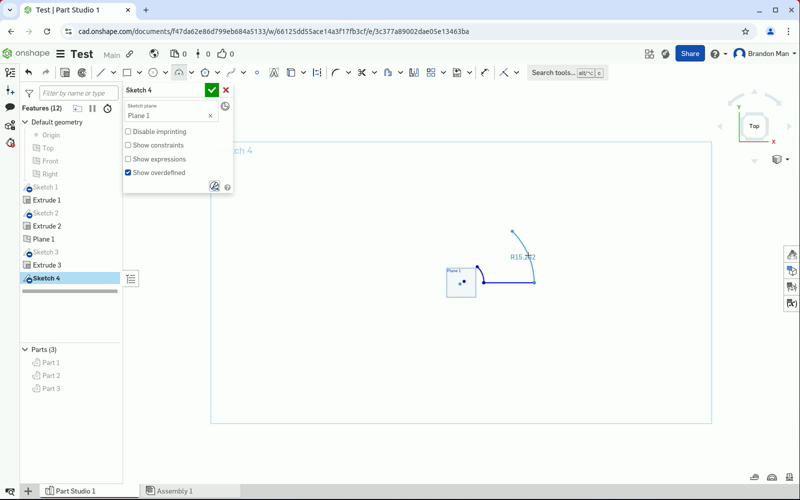
click(528, 254)
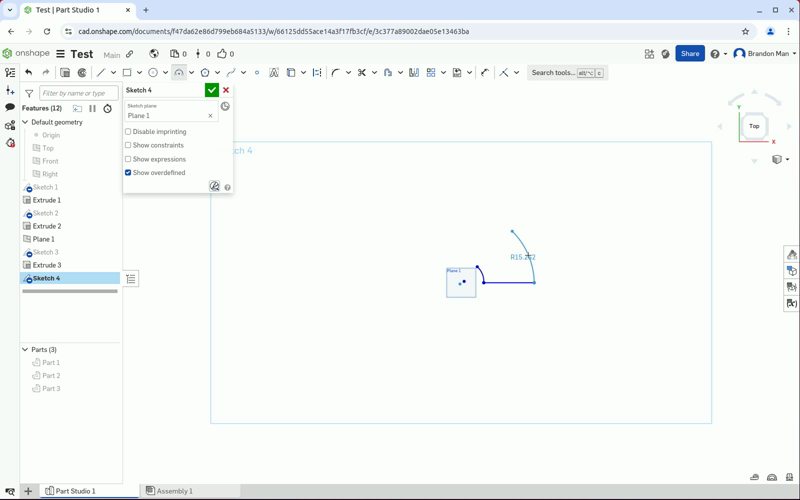
key_up(shift)
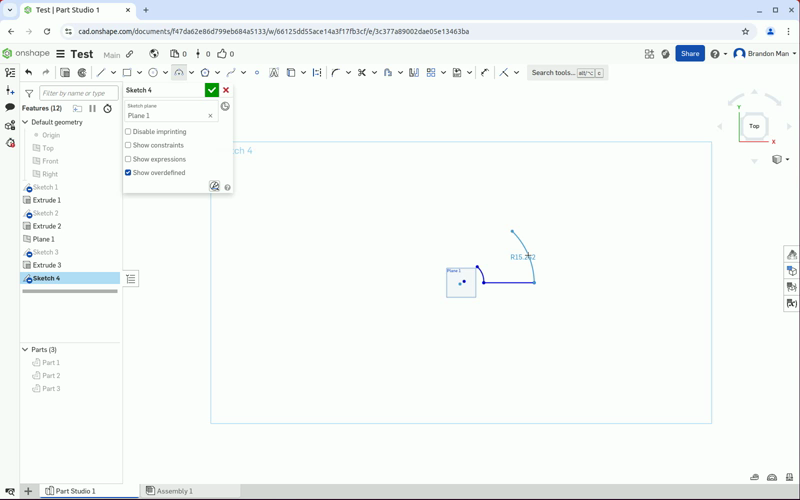
key(esc)
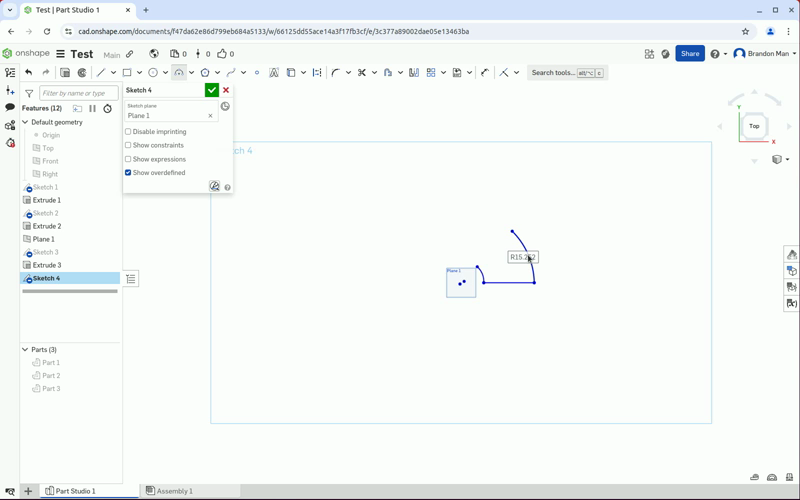
key(l)
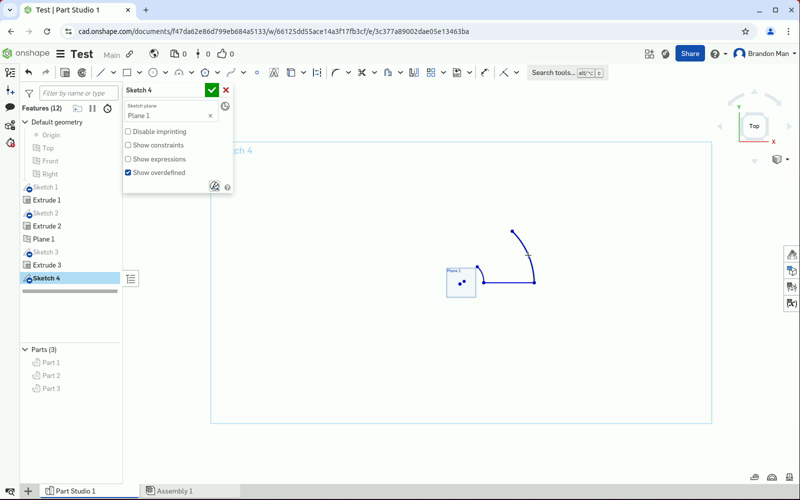
mouse_move(512, 231)
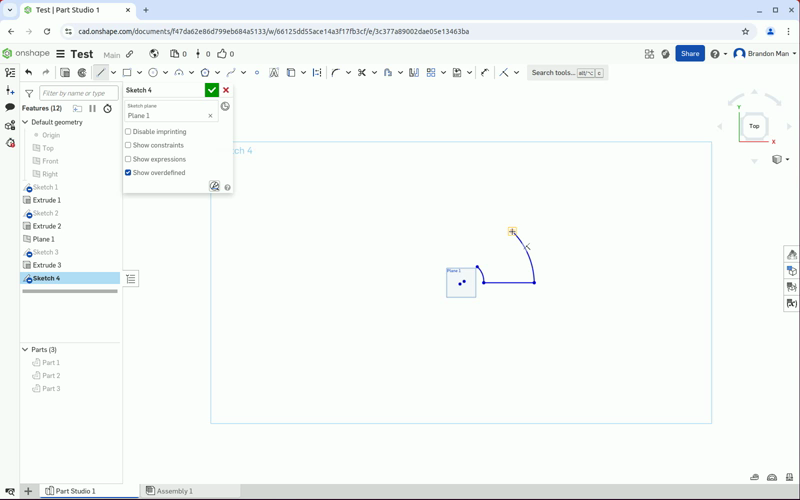
click(512, 231)
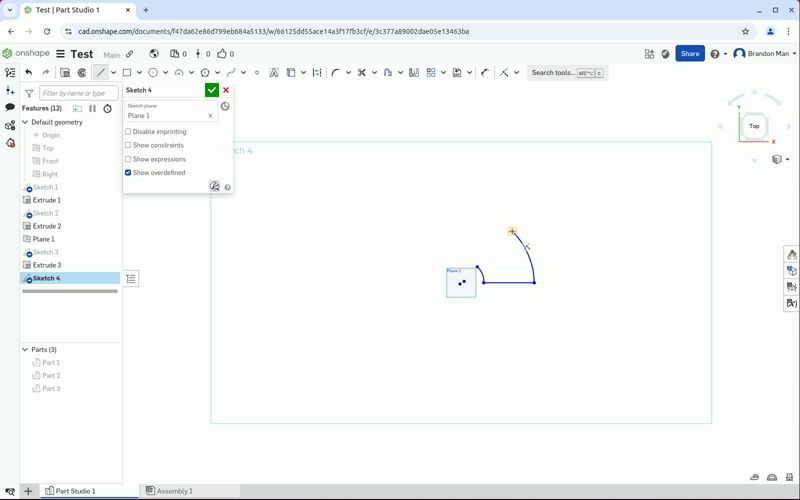
mouse_move(542, 231)
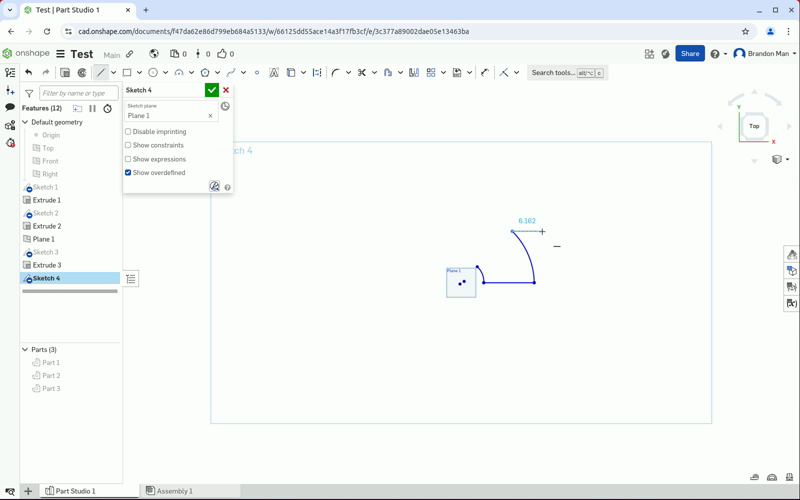
key_down(shift)
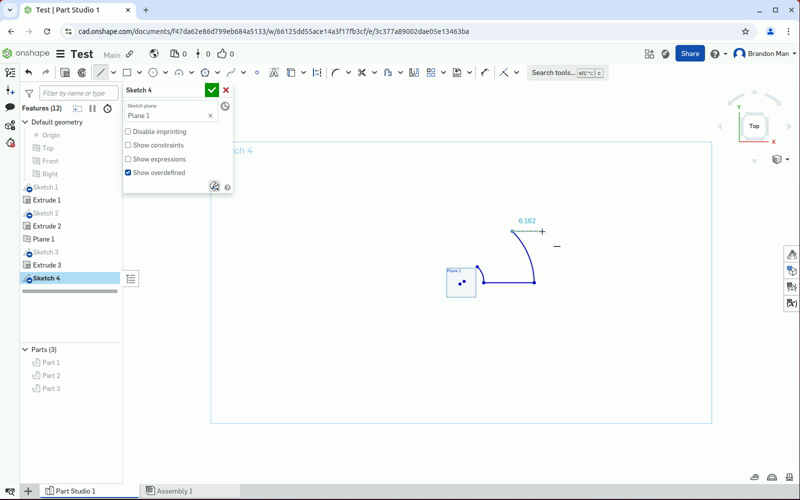
mouse_move(477, 266)
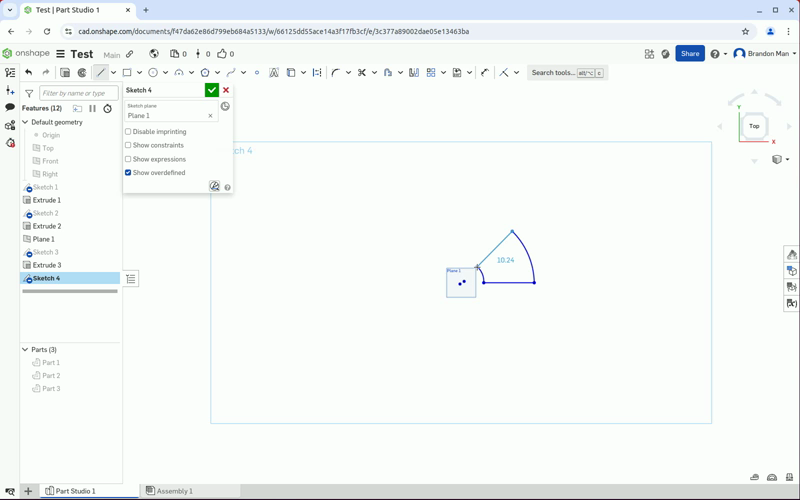
key_up(shift)
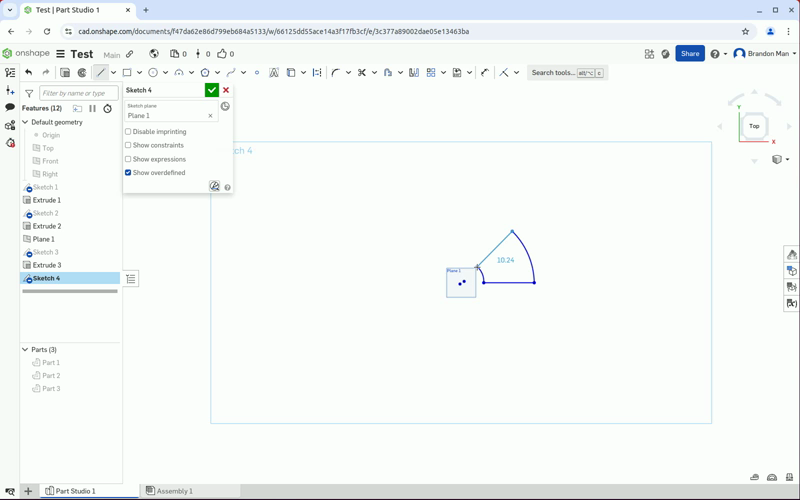
click(477, 266)
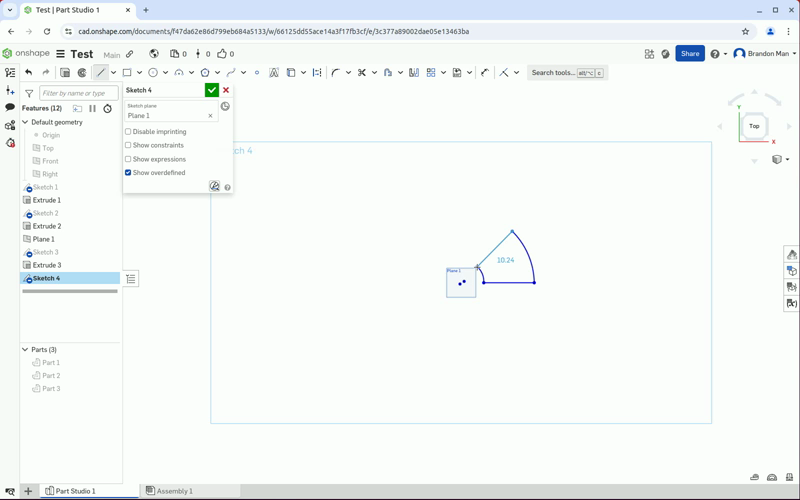
key(esc)
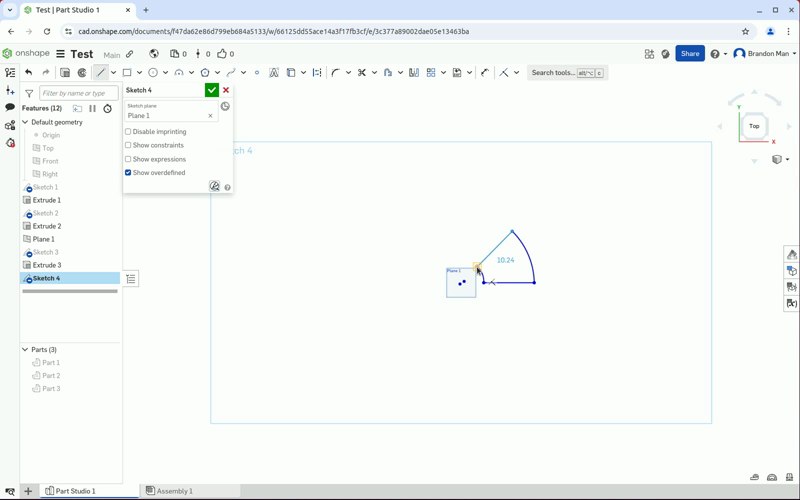
mouse_move(505, 267)
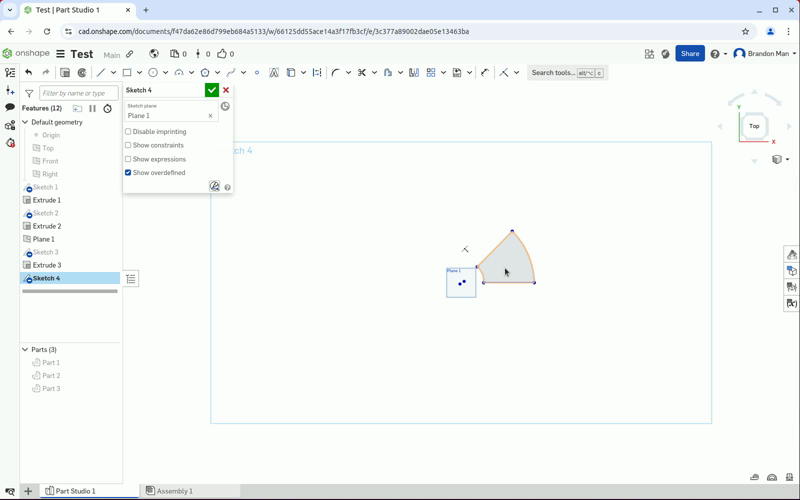
click(505, 267)
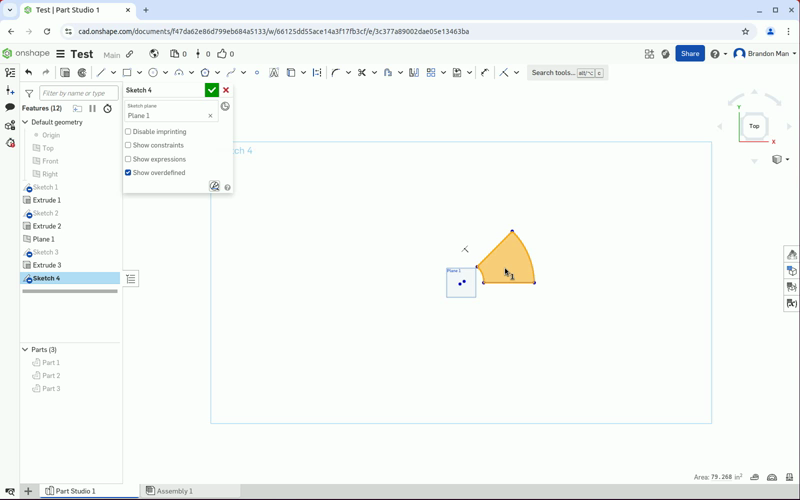
mouse_move(73, 352)
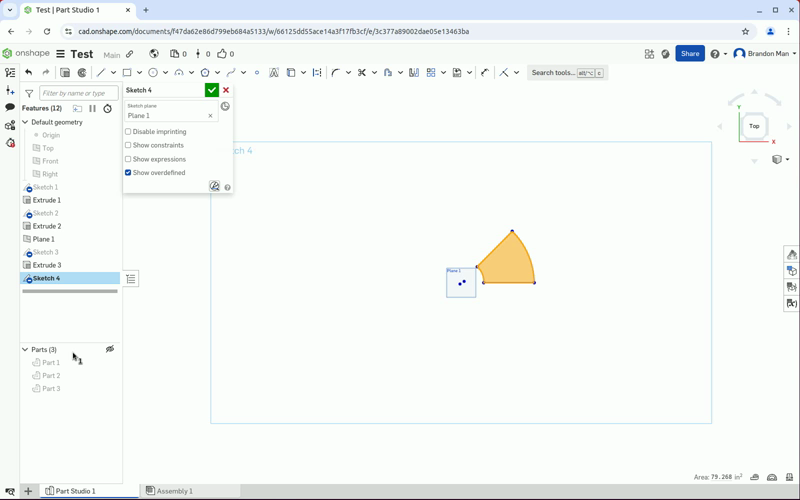
key(shift+y)
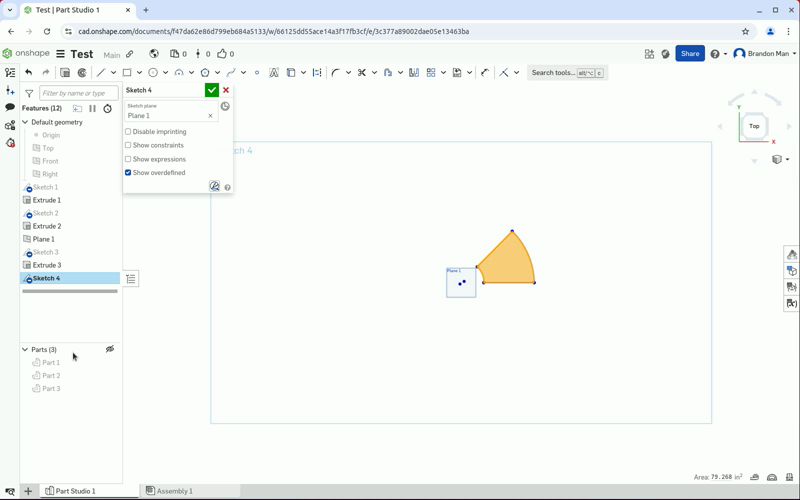
key(shift+e)
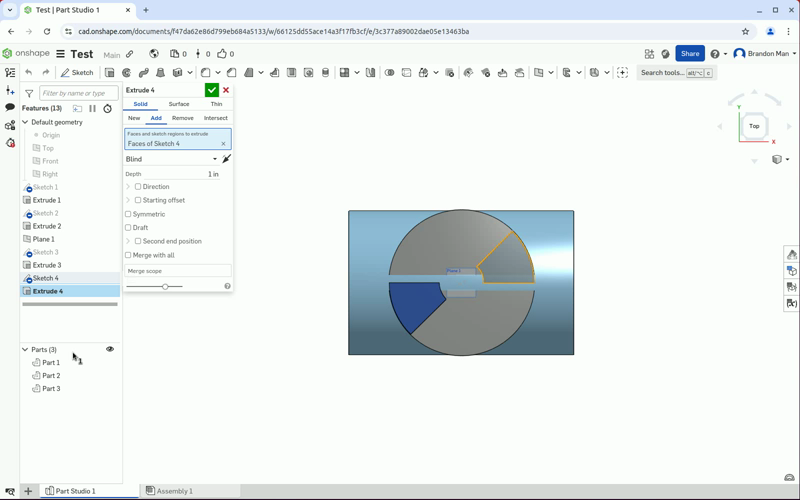
mouse_move(143, 106)
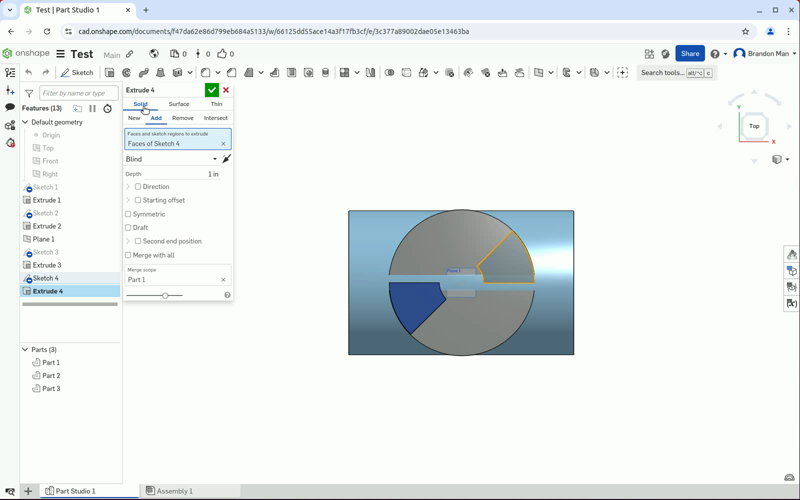
click(143, 106)
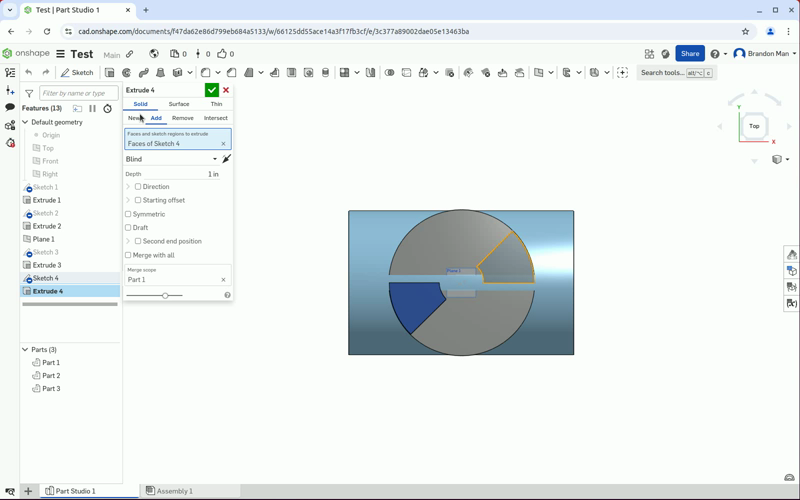
mouse_move(137, 120)
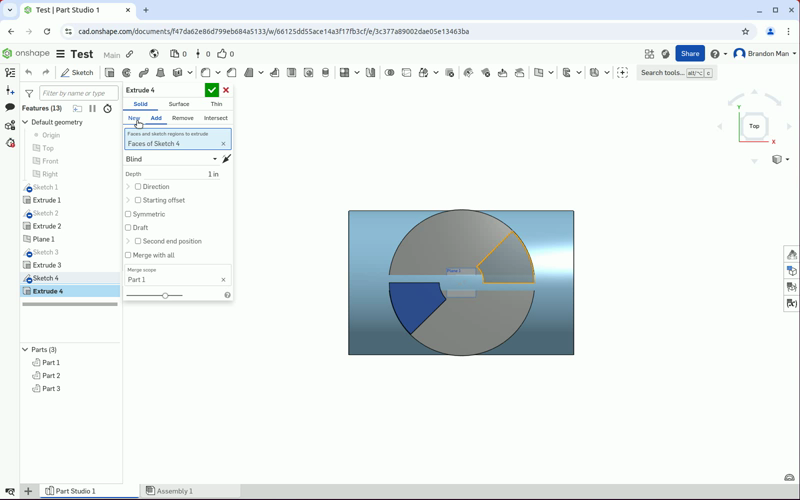
click(137, 120)
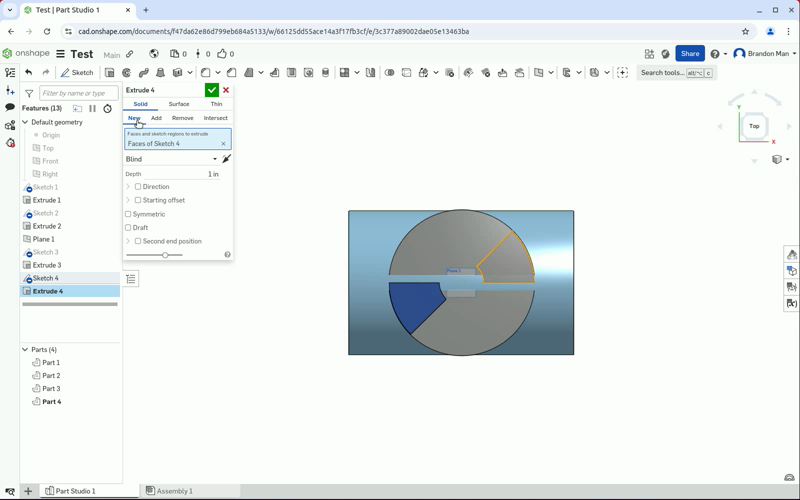
key(tab, 4)
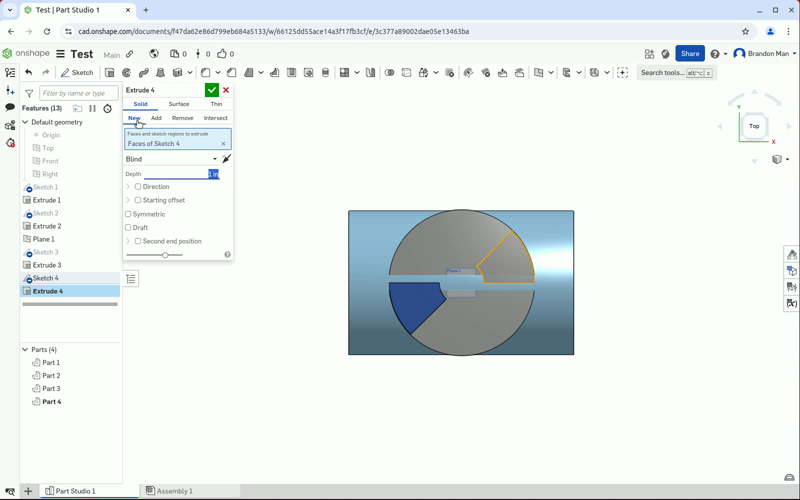
text(2.889)
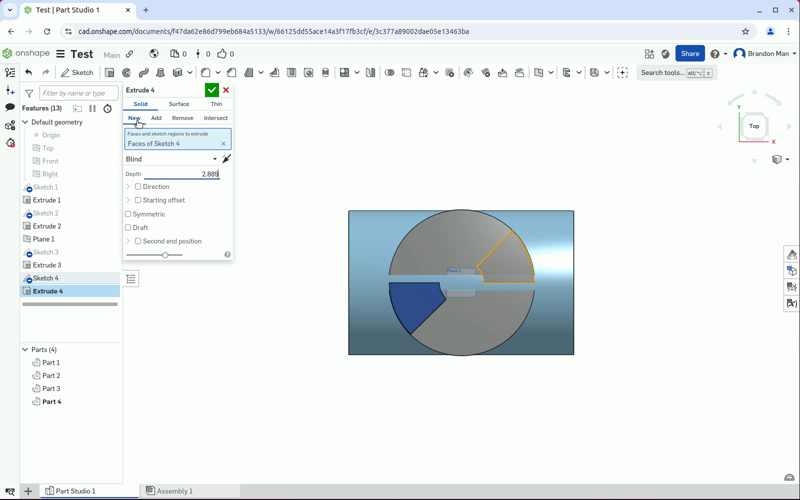
key(enter)
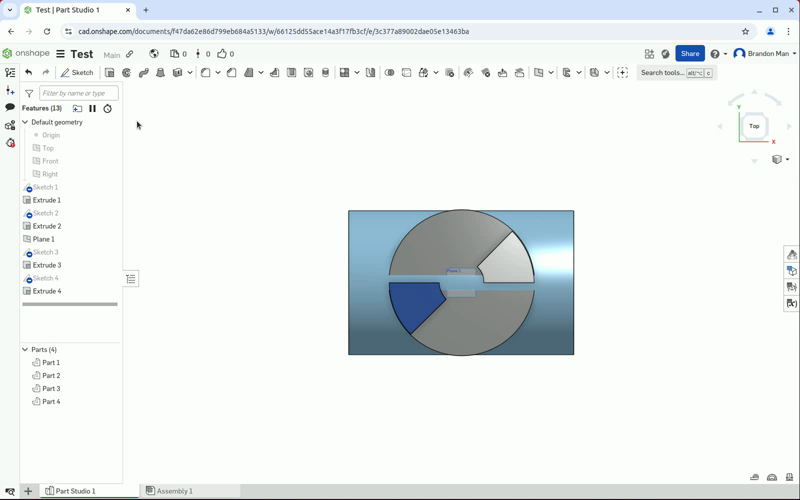
key(shift+h)
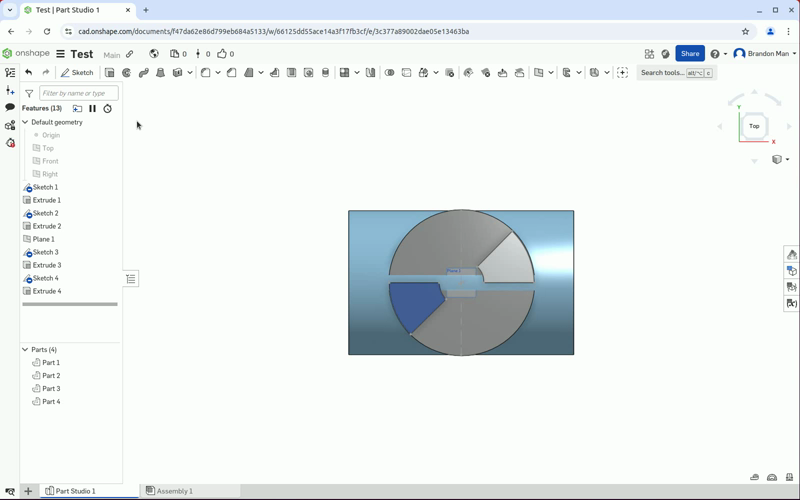
key(shift+h)
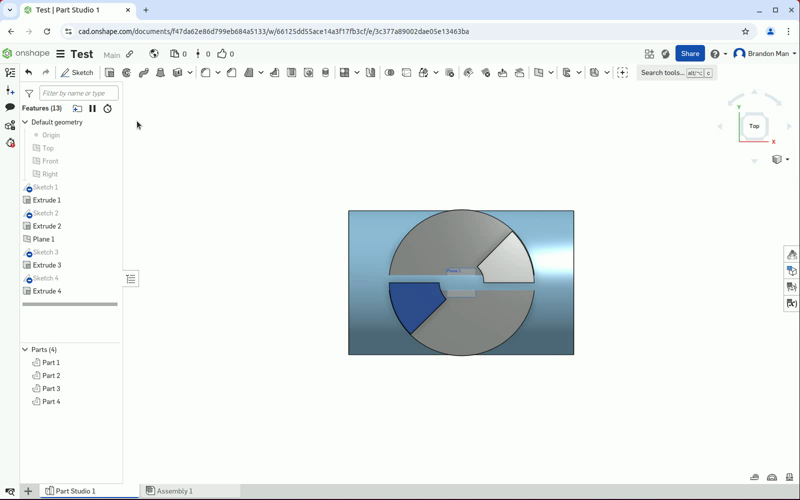
mouse_move(73, 189)
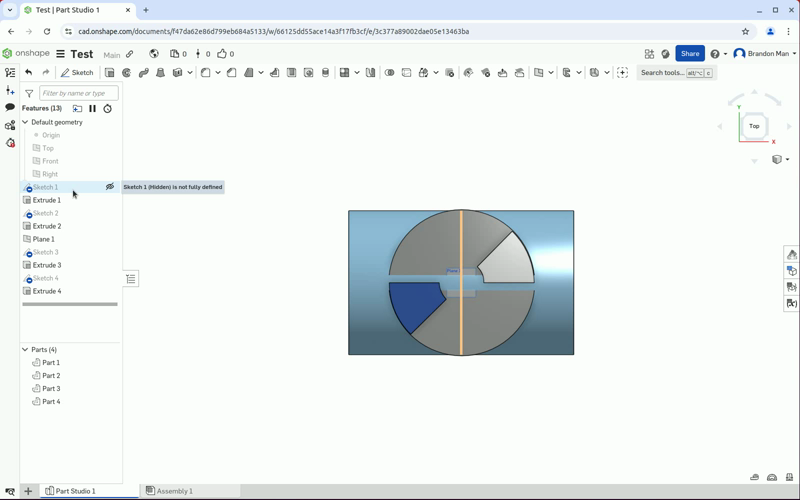
click(73, 189)
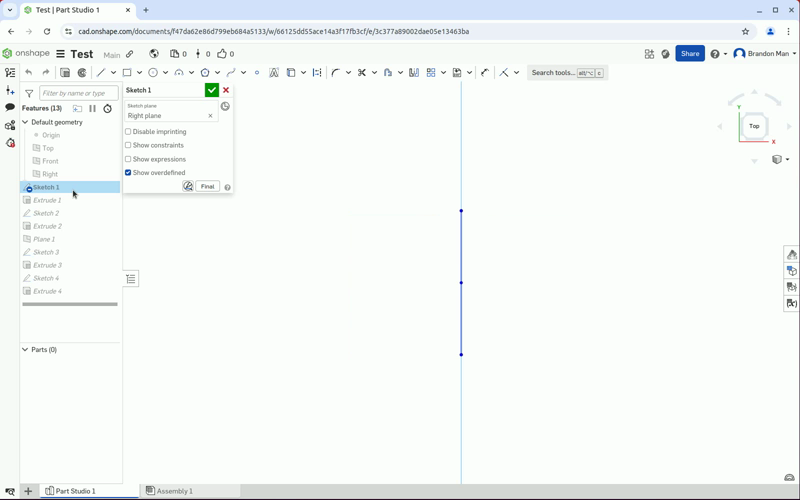
mouse_move(229, 92)
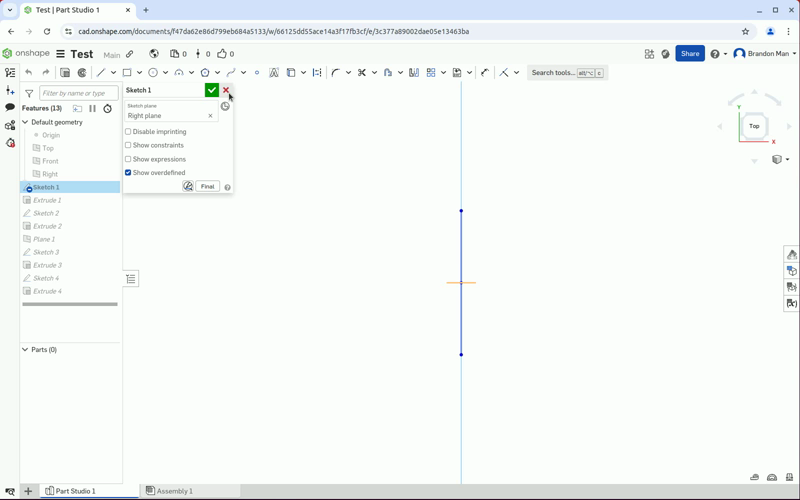
click(229, 92)
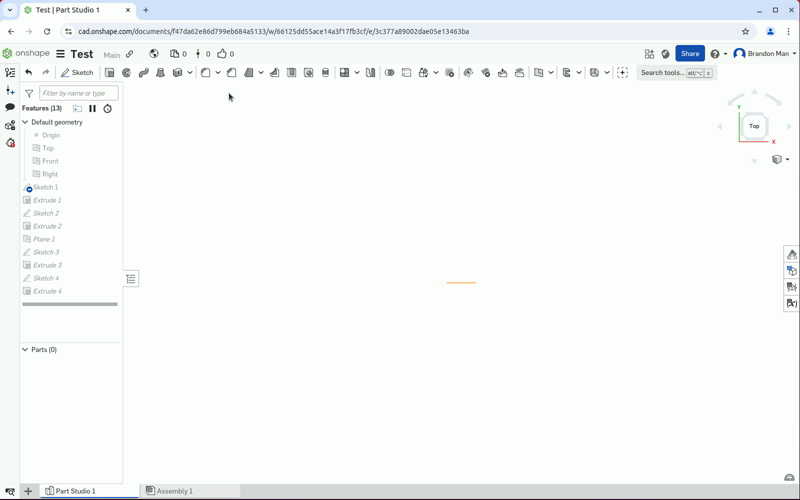
key(shift+s)
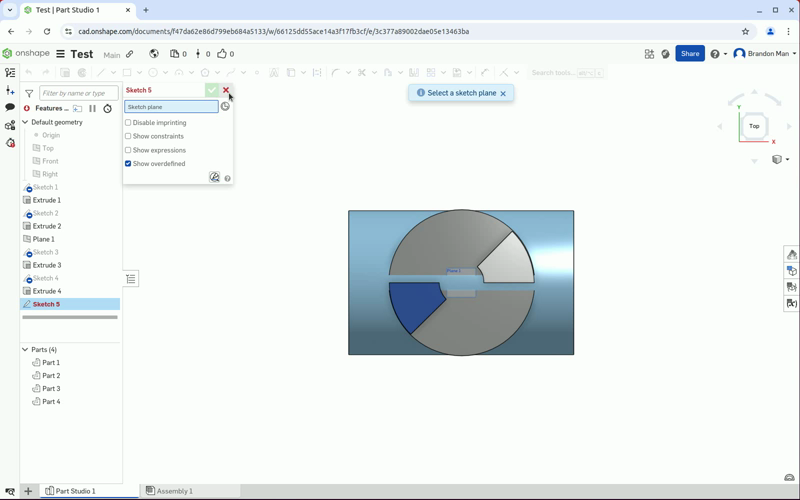
mouse_move(73, 241)
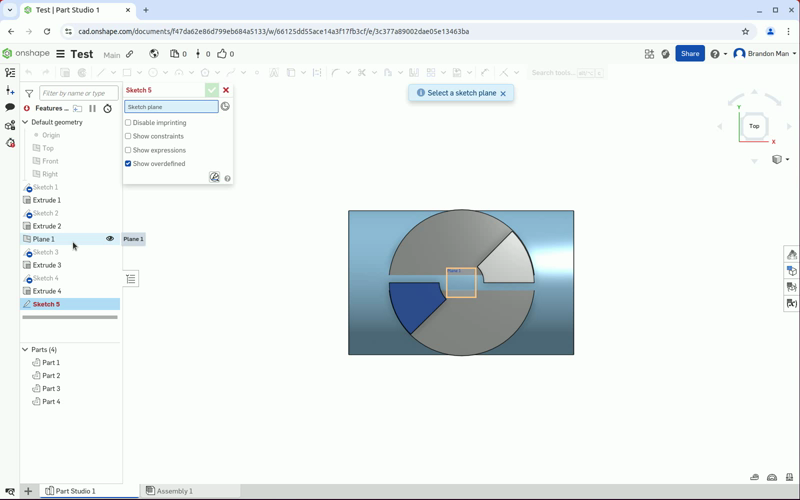
click(73, 241)
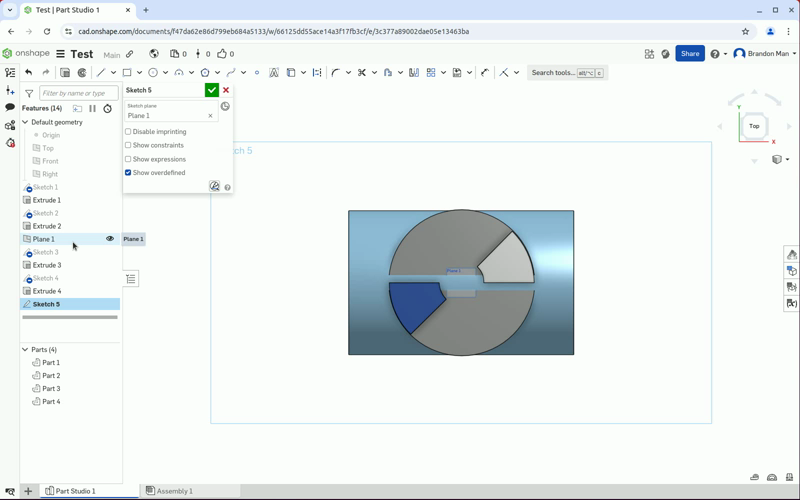
mouse_move(73, 352)
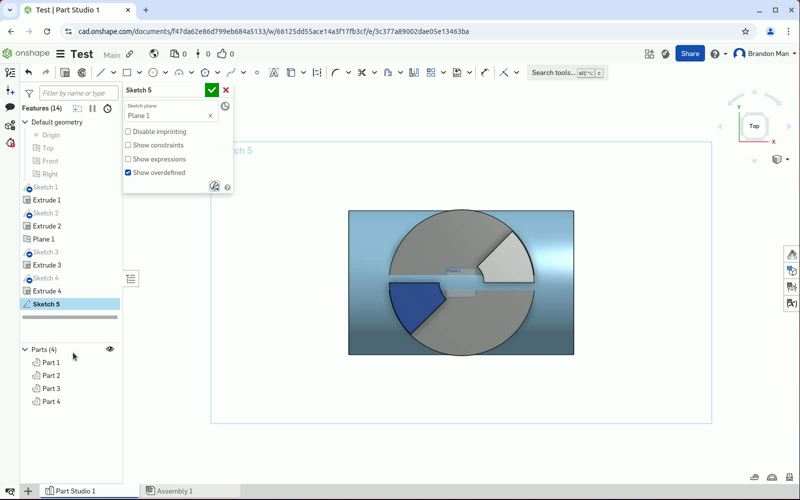
key(y)
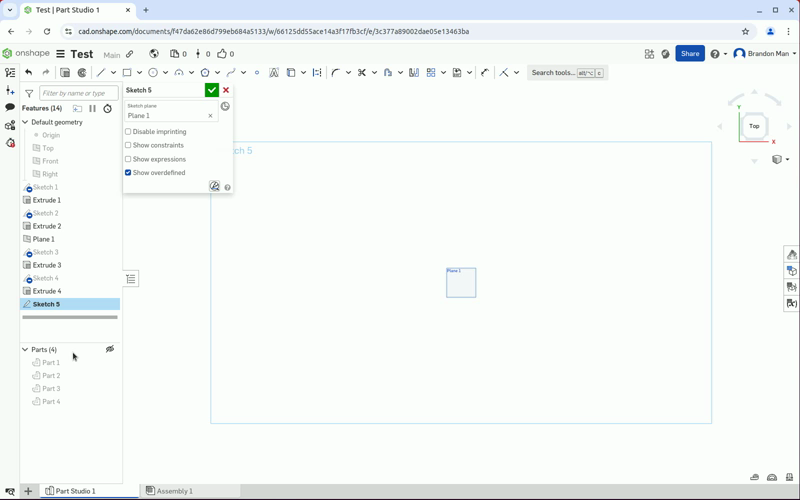
key(c)
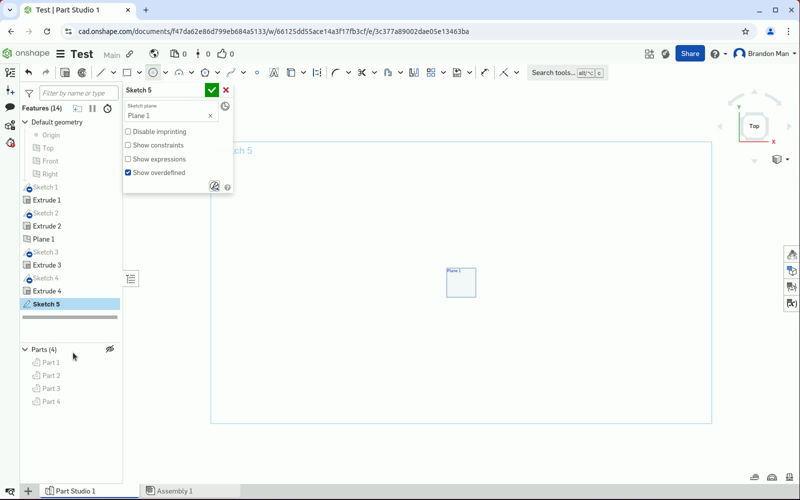
key_down(shift)
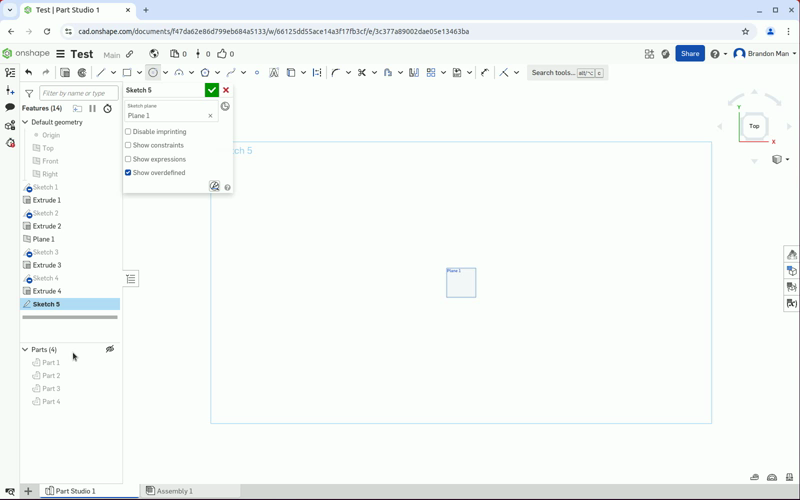
mouse_move(461, 282)
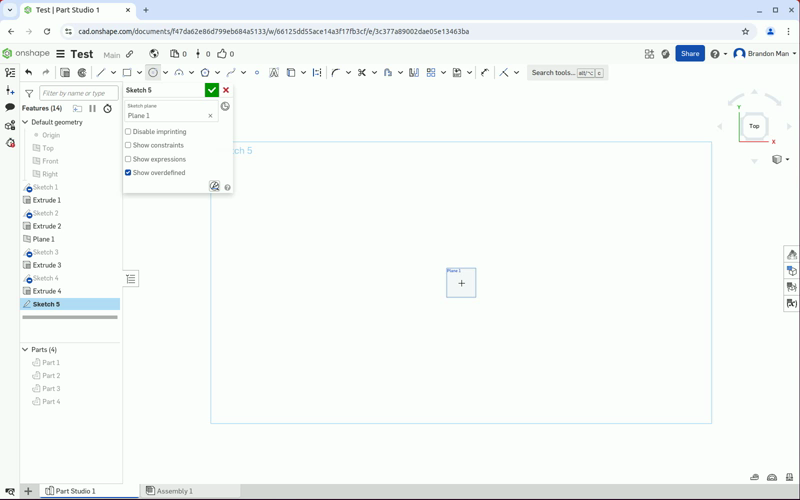
click(461, 282)
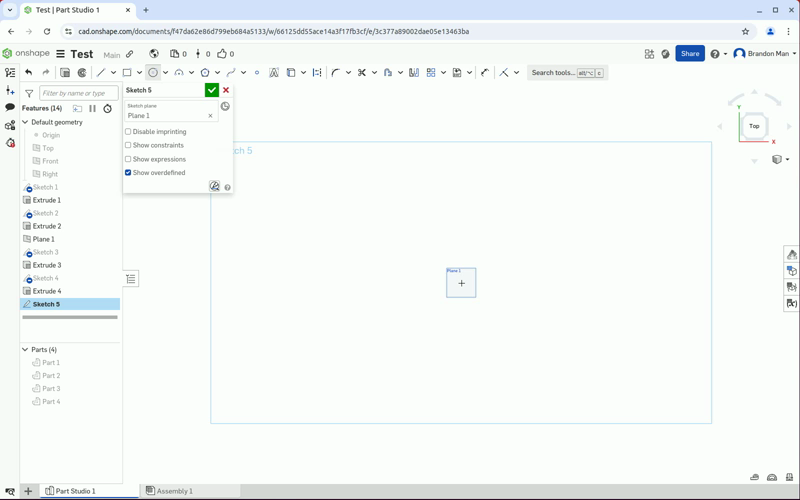
key_up(shift)
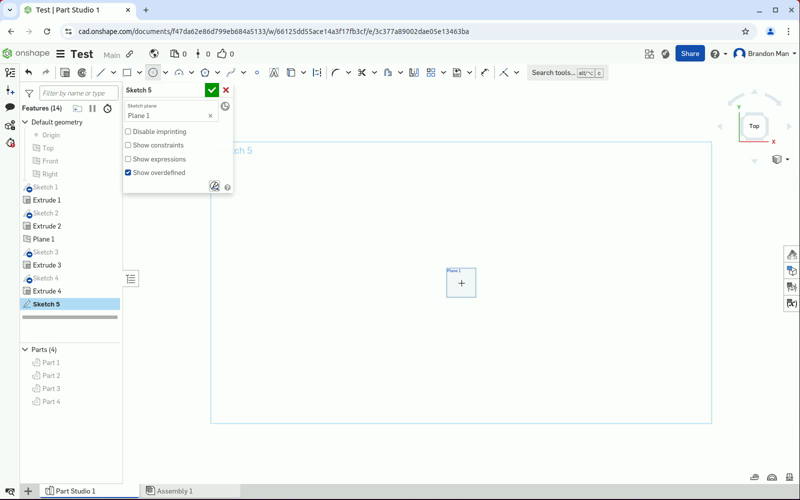
mouse_move(477, 282)
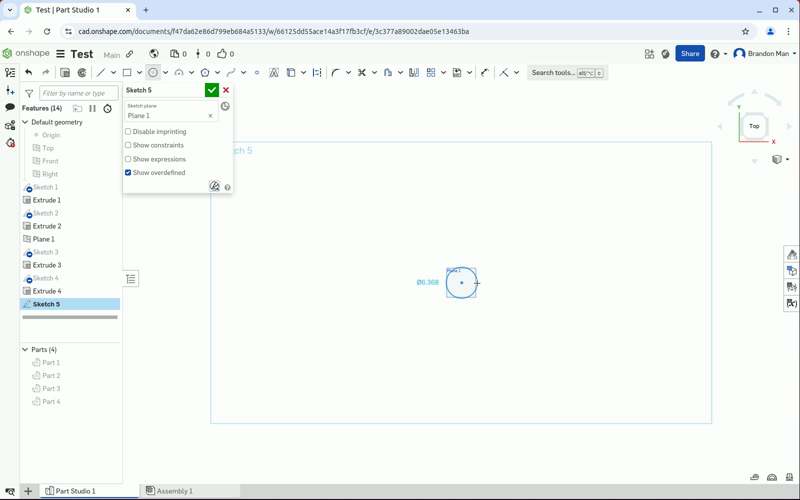
click(477, 282)
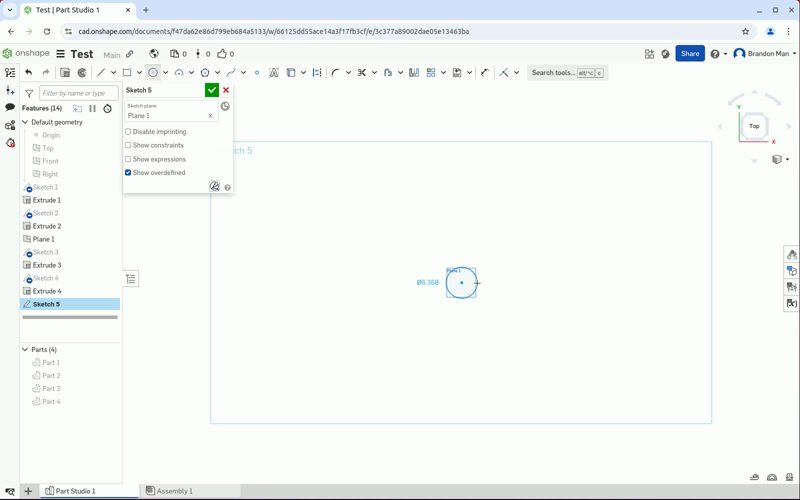
key(esc)
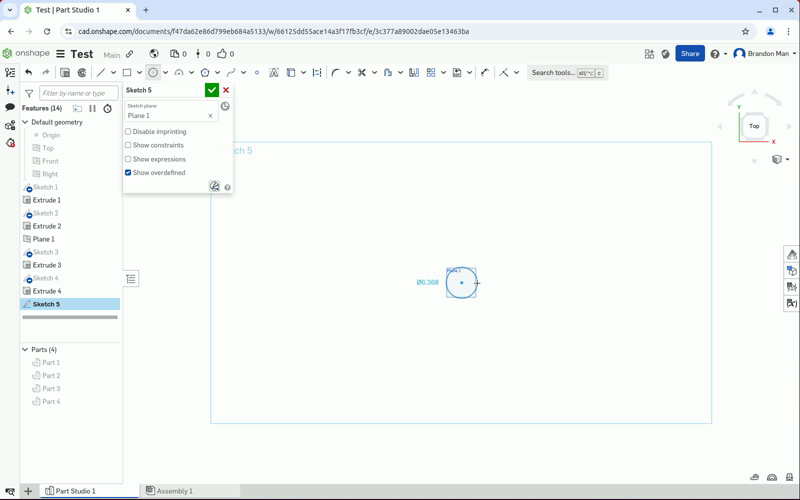
mouse_move(468, 295)
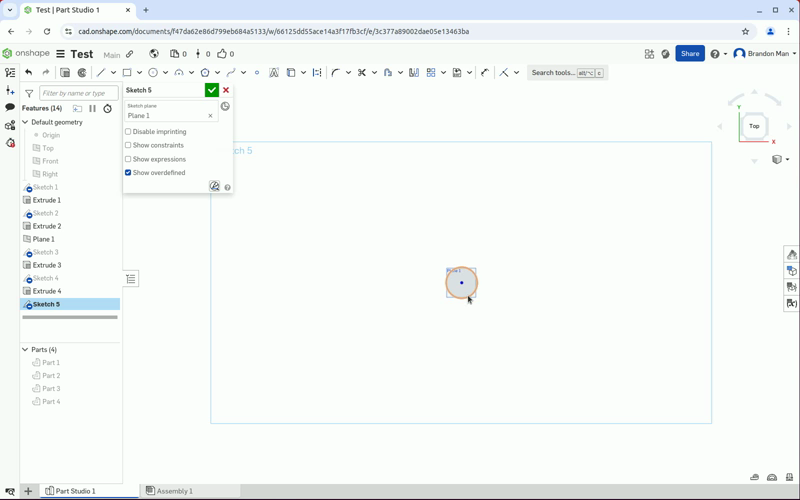
scroll(6)
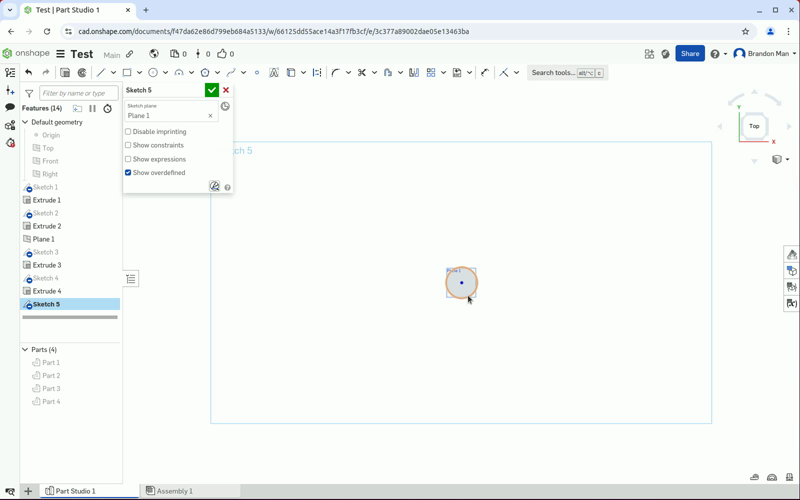
scroll(6)
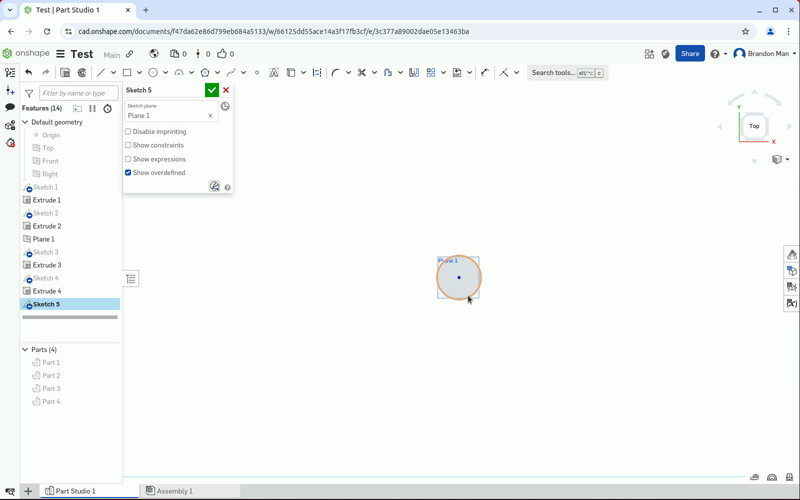
scroll(6)
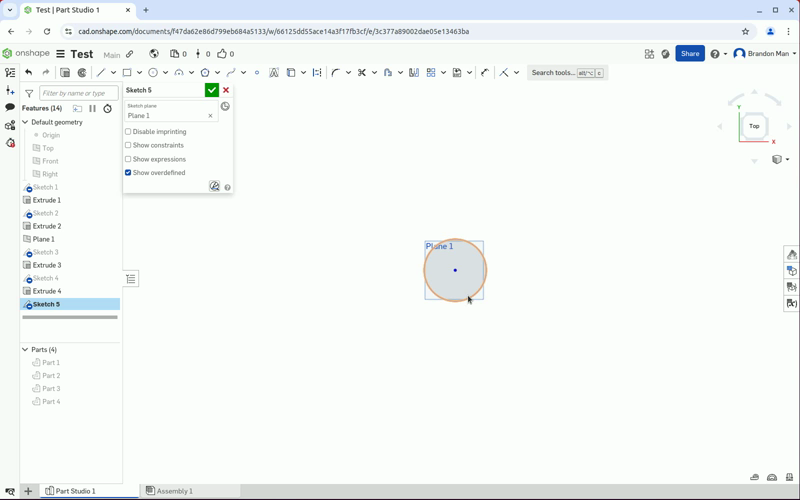
scroll(6)
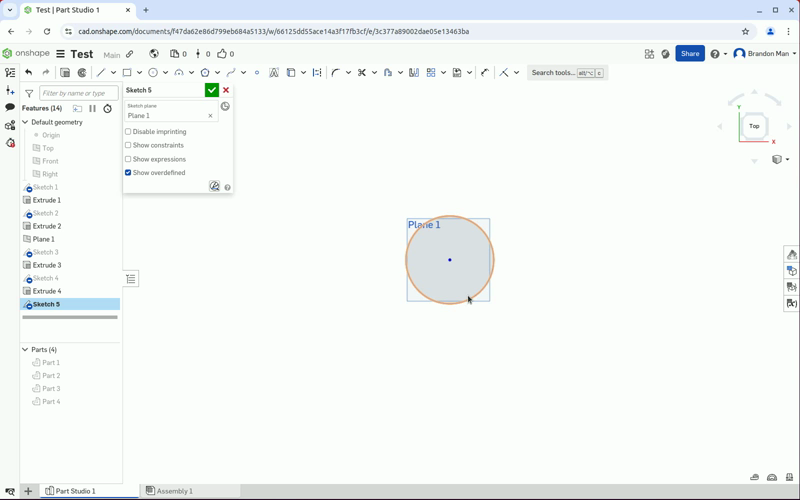
scroll(6)
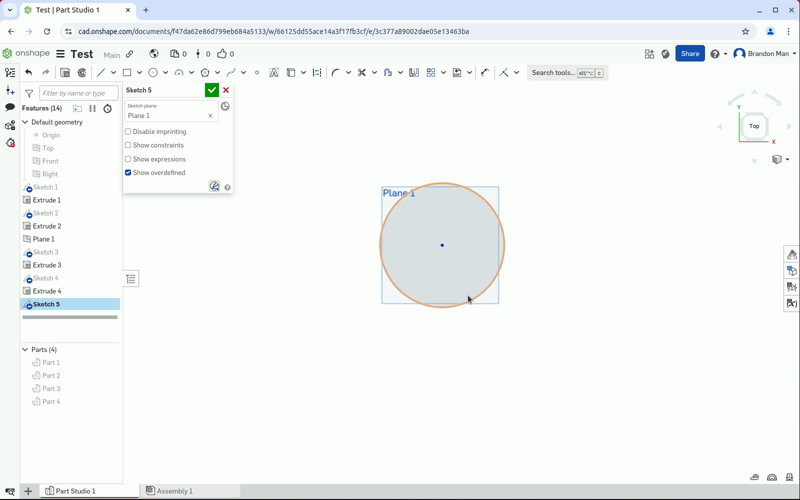
scroll(6)
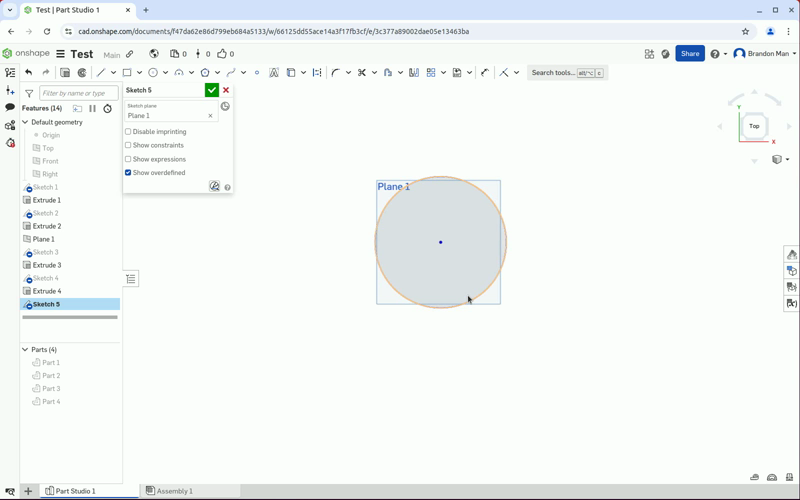
scroll(6)
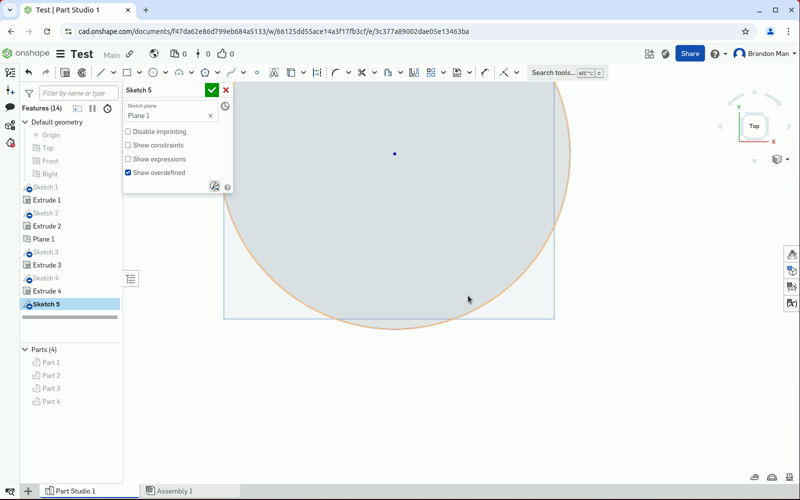
click(468, 295)
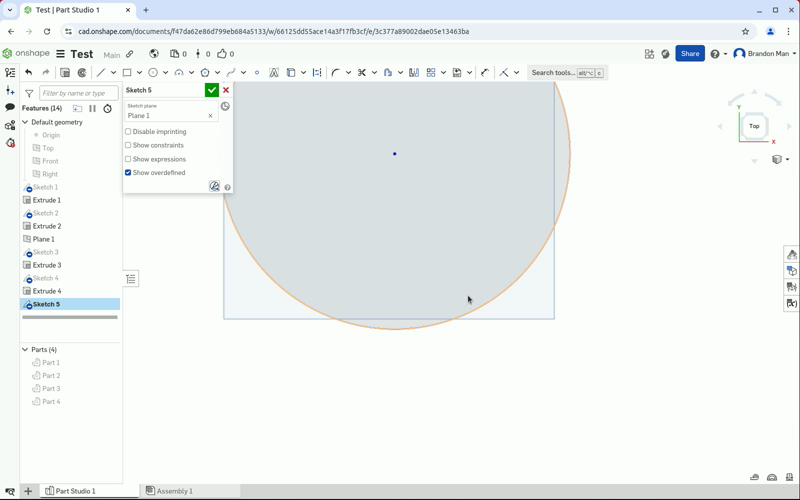
scroll(-6)
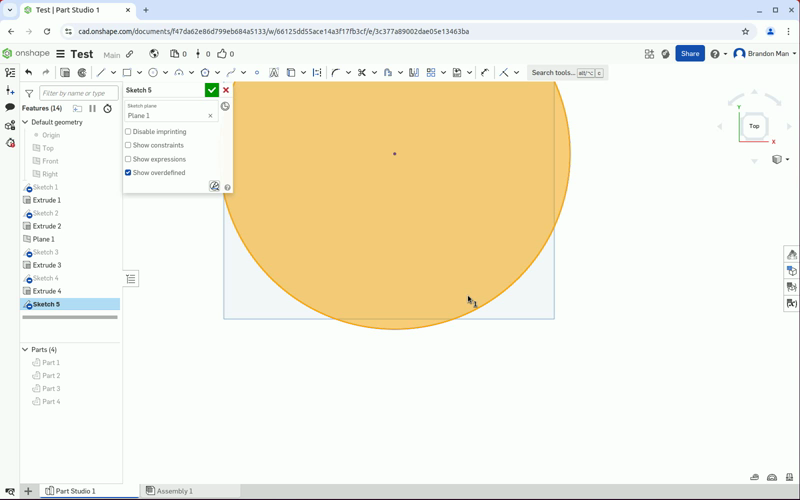
scroll(-6)
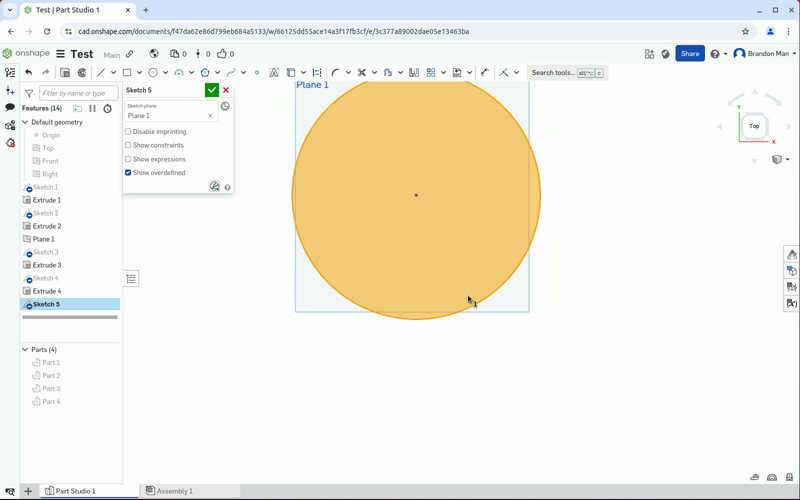
scroll(-6)
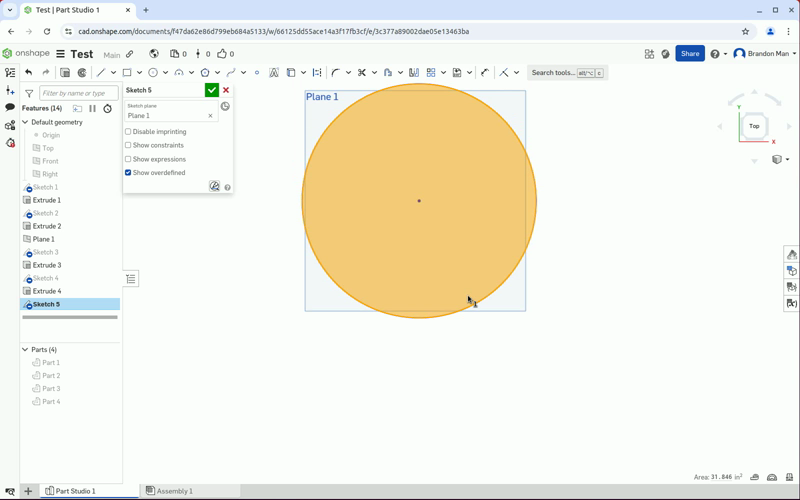
scroll(-6)
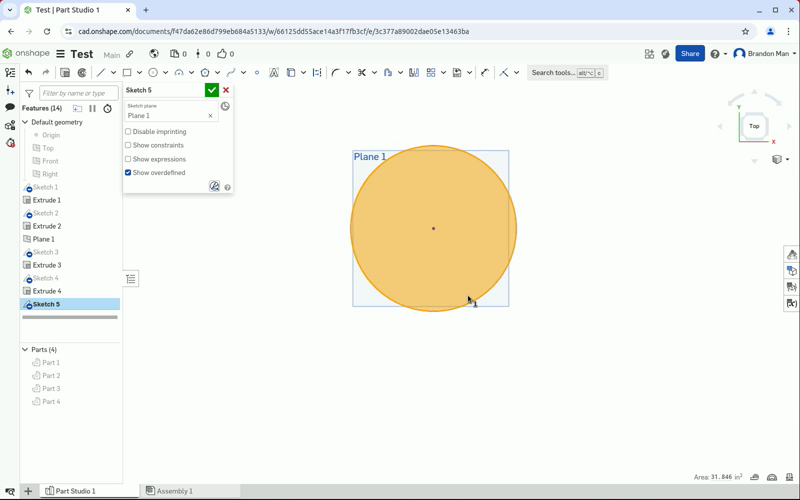
scroll(-6)
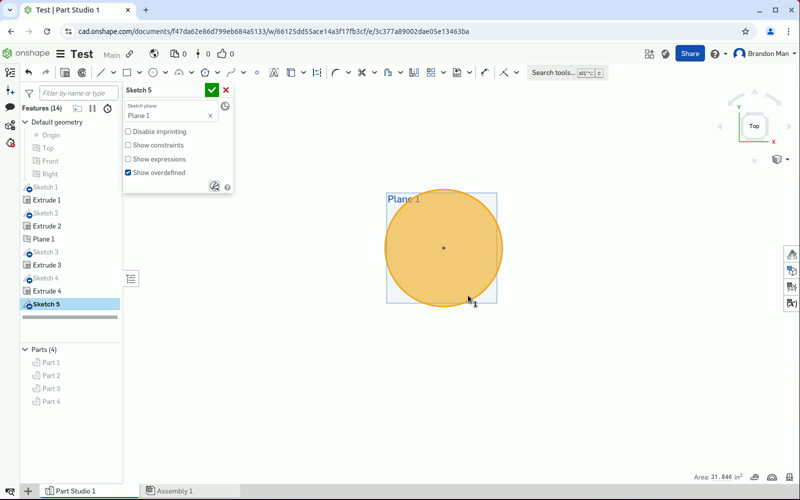
scroll(-6)
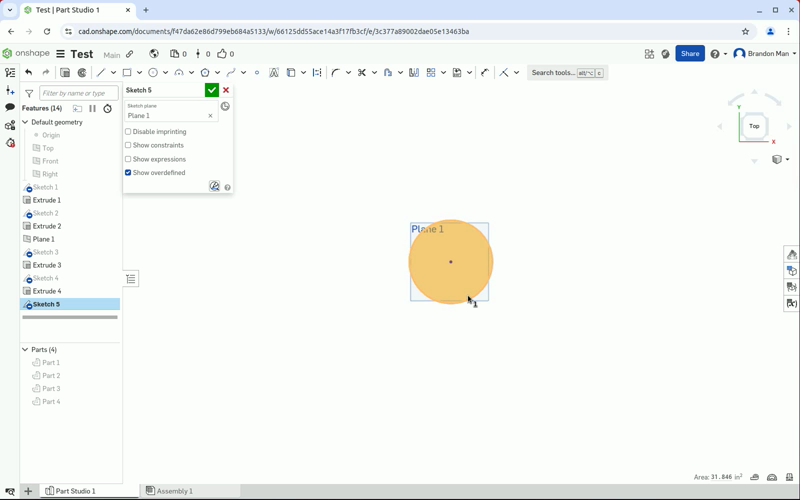
scroll(-6)
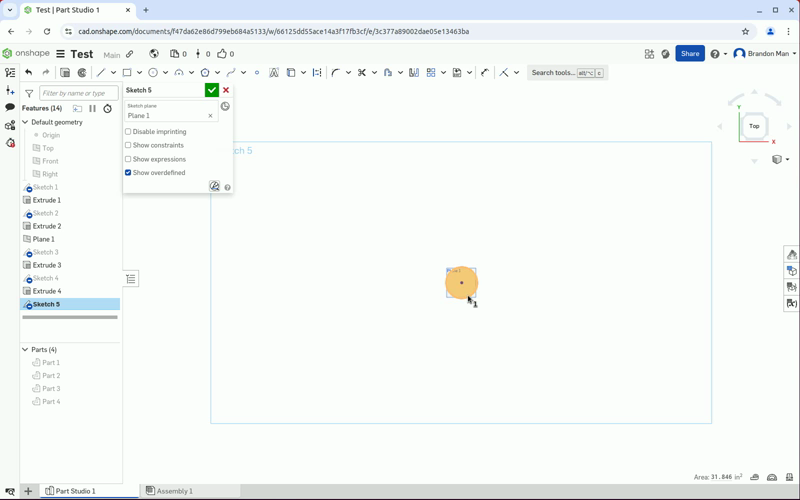
mouse_move(73, 352)
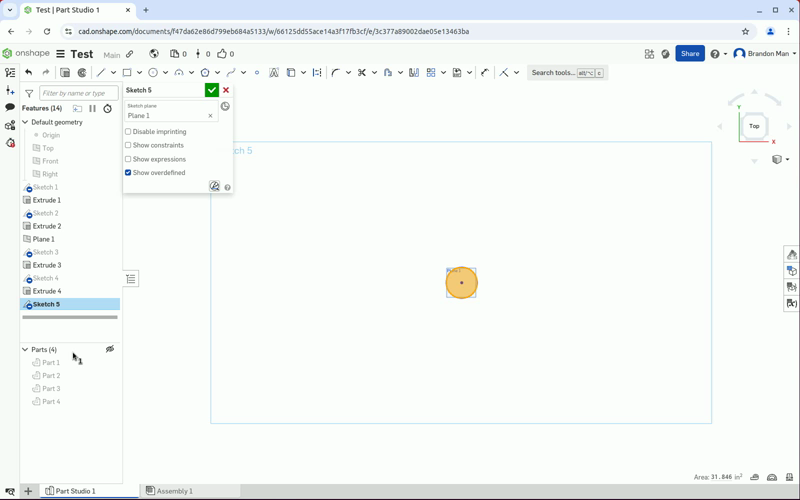
key(shift+y)
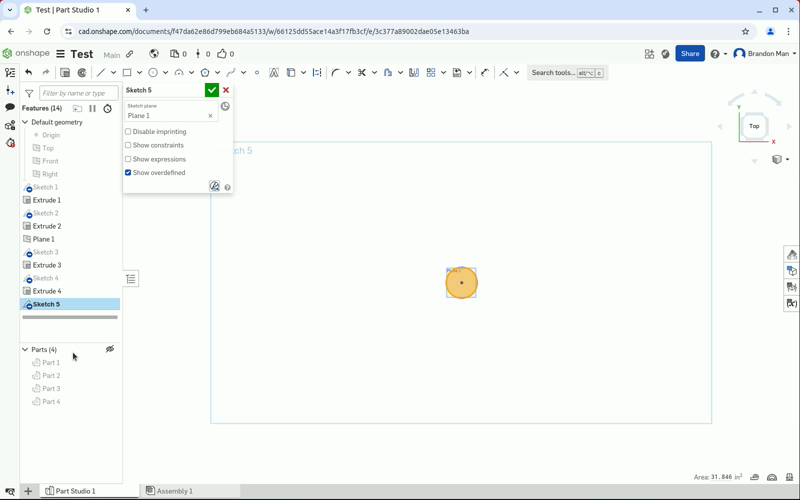
key(shift+e)
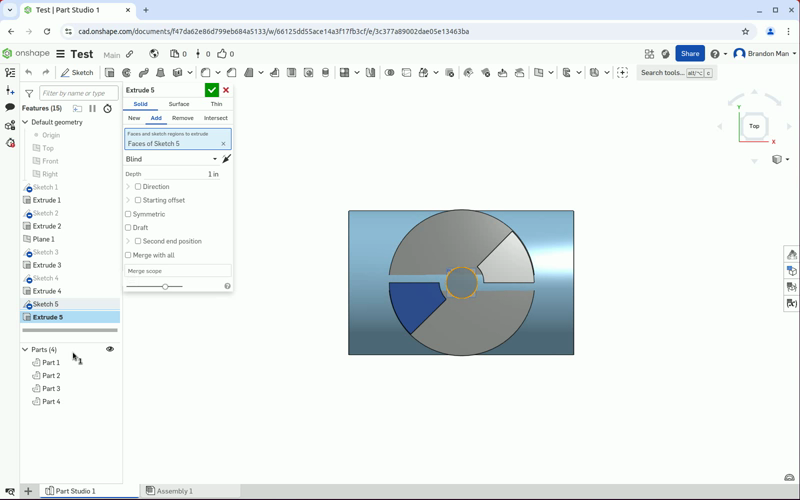
mouse_move(143, 106)
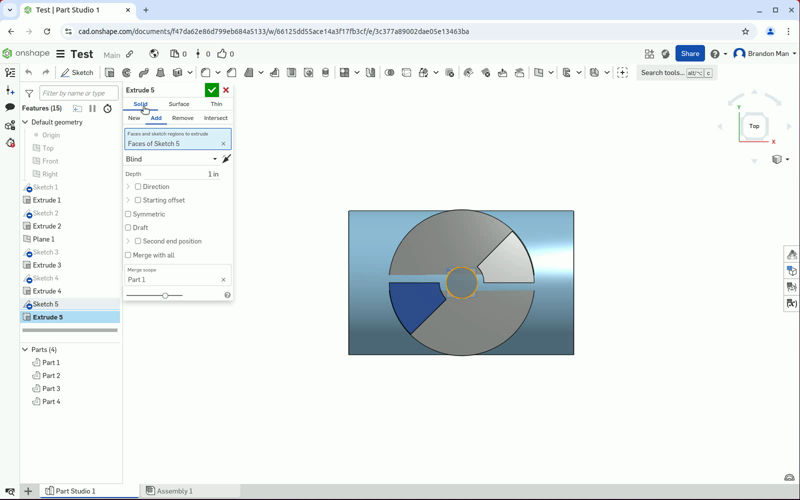
click(143, 106)
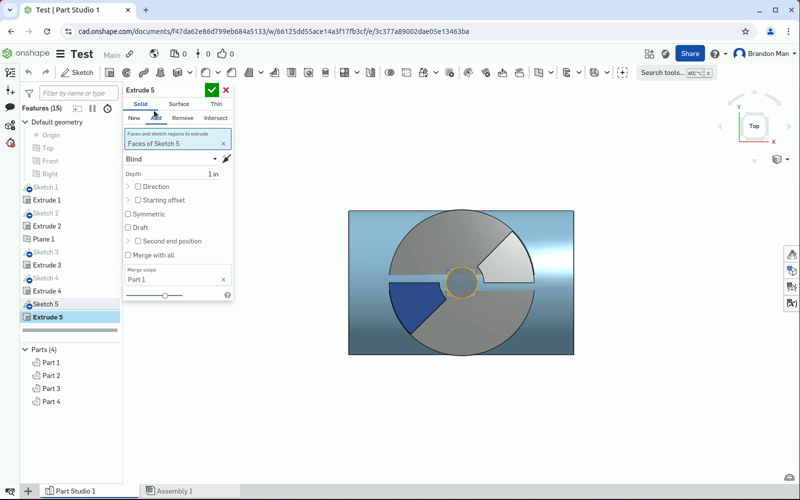
mouse_move(186, 120)
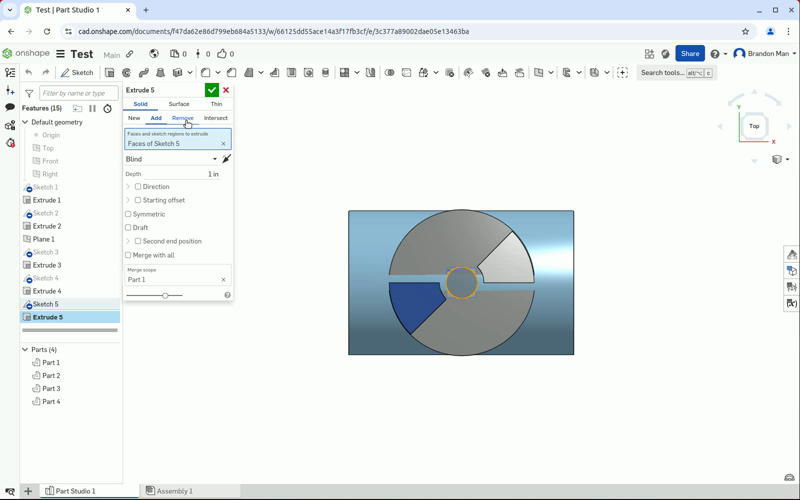
click(186, 120)
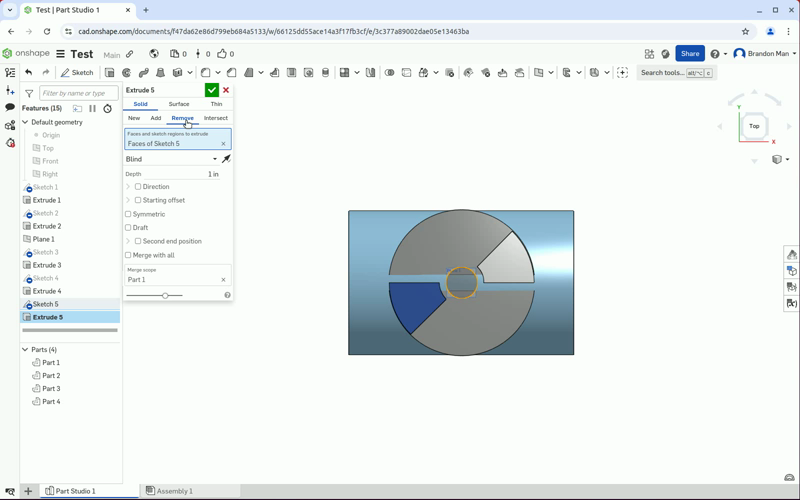
key(tab, 4)
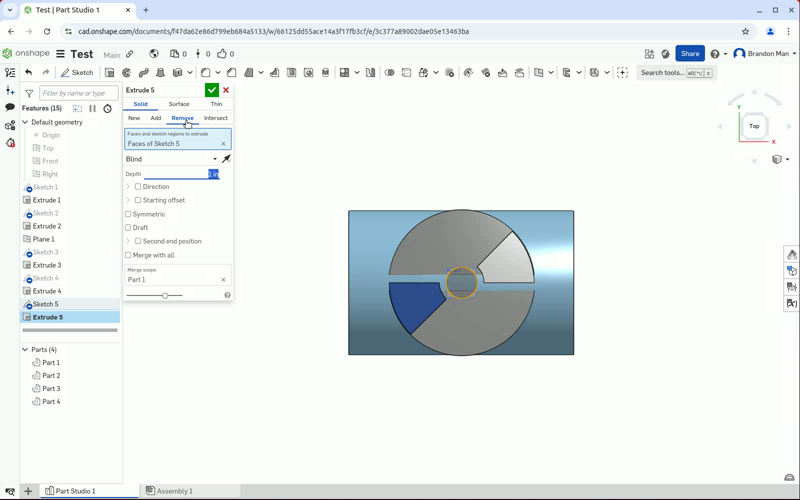
text(23.108)
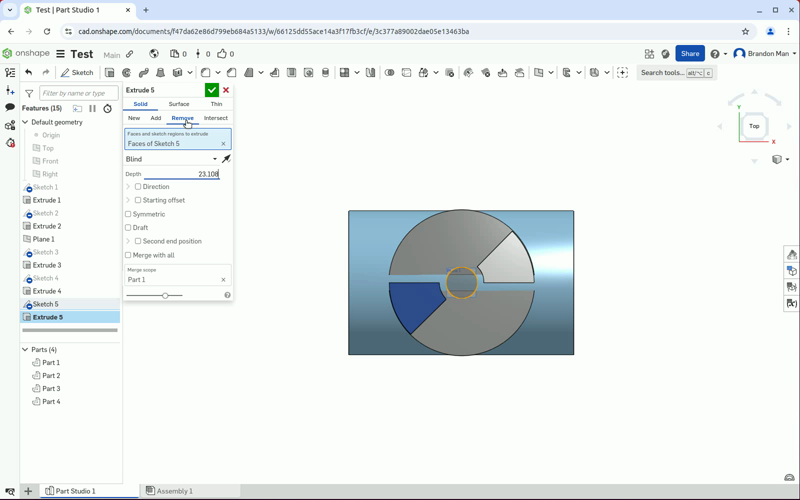
key(tab, 6)
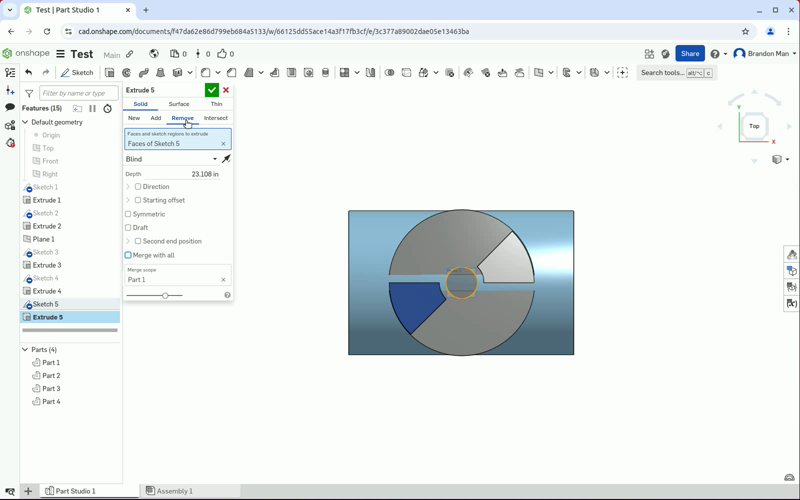
key(space)
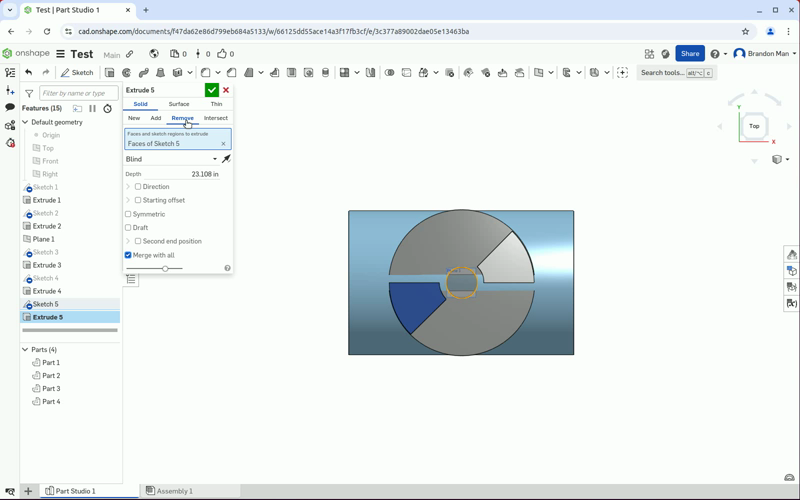
key(enter)
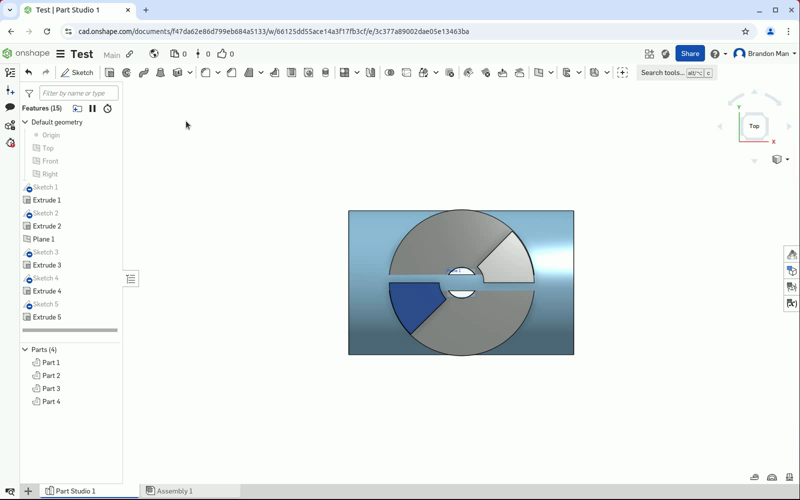
key(shift+h)
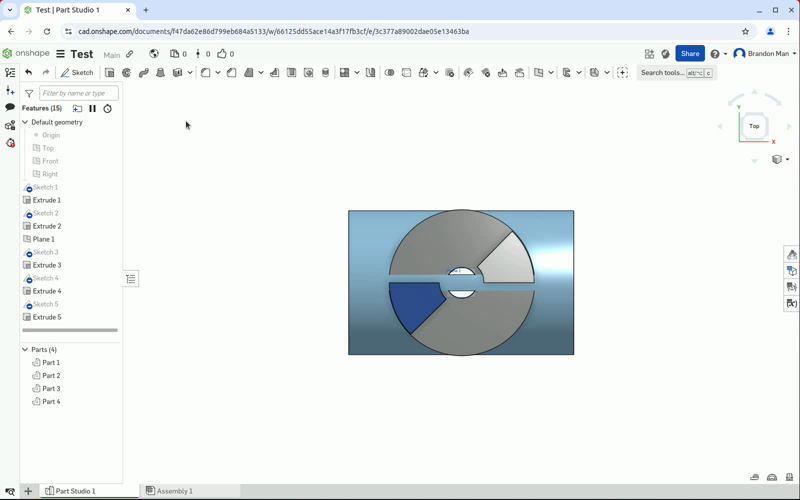
key(shift+h)
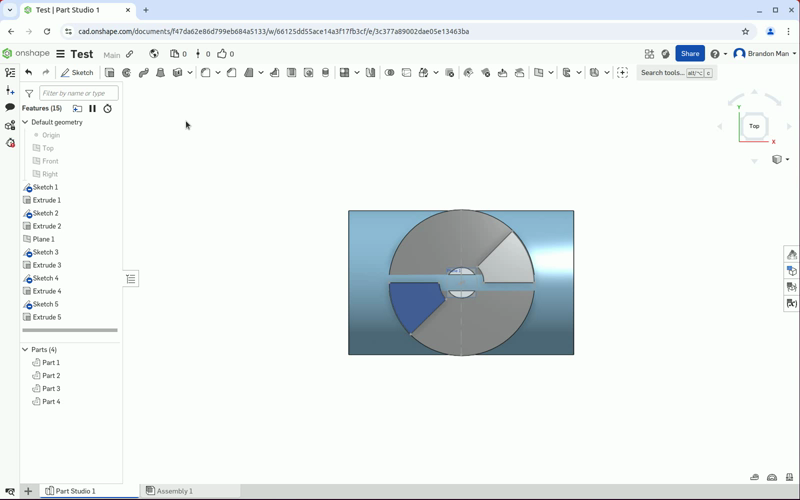
key(shift+7)
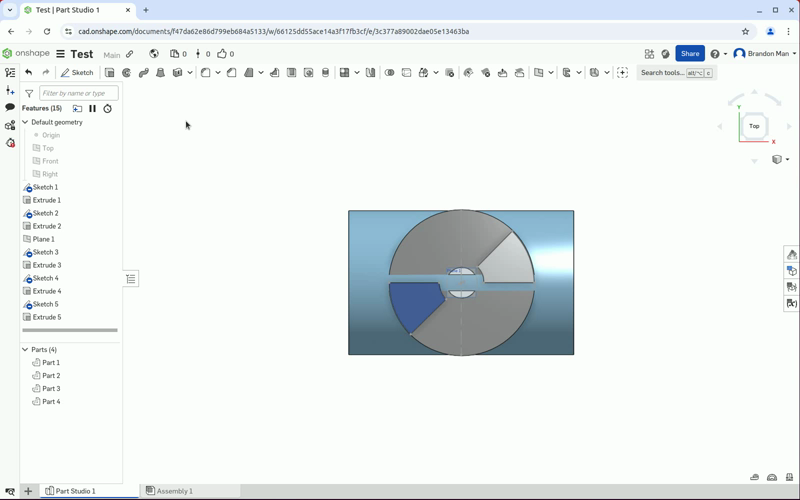
key(up, 3)
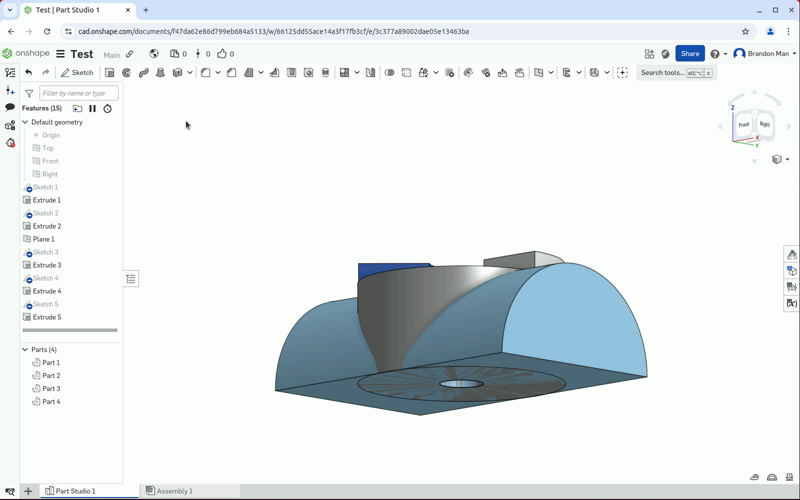
key(left, 3)
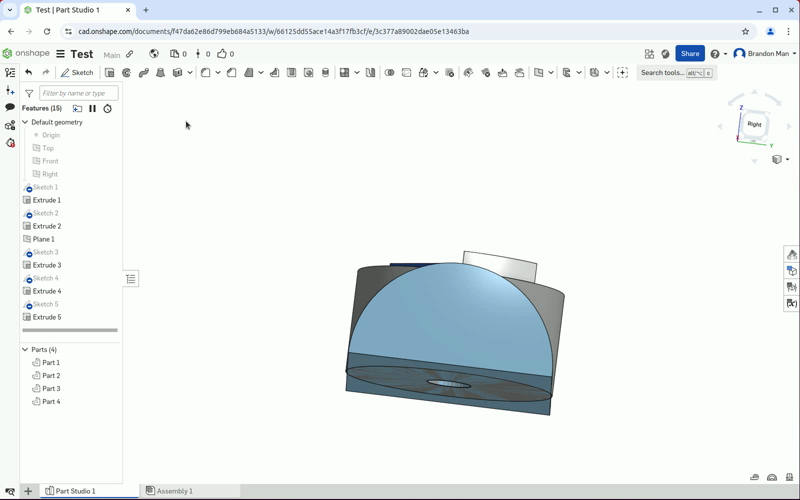
key(right, 3)
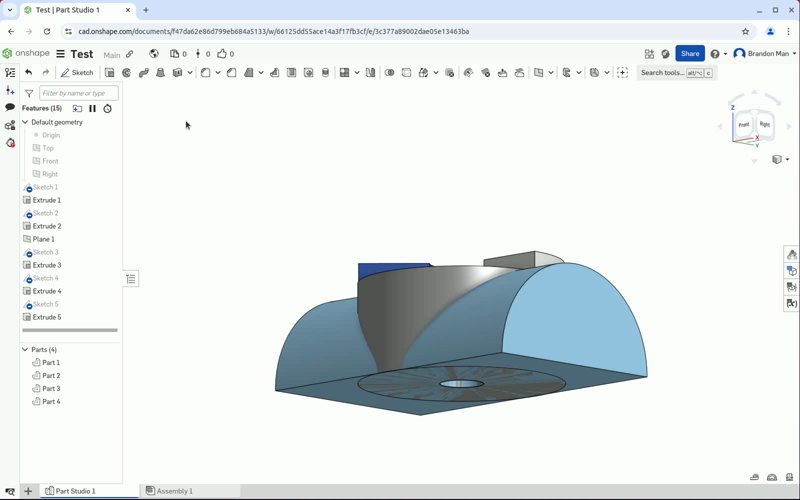
key(down, 3)
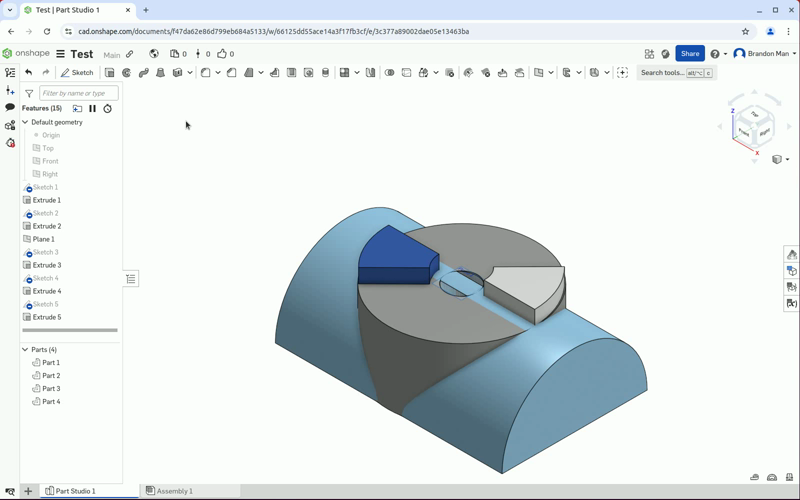
mouse_move(73, 189)
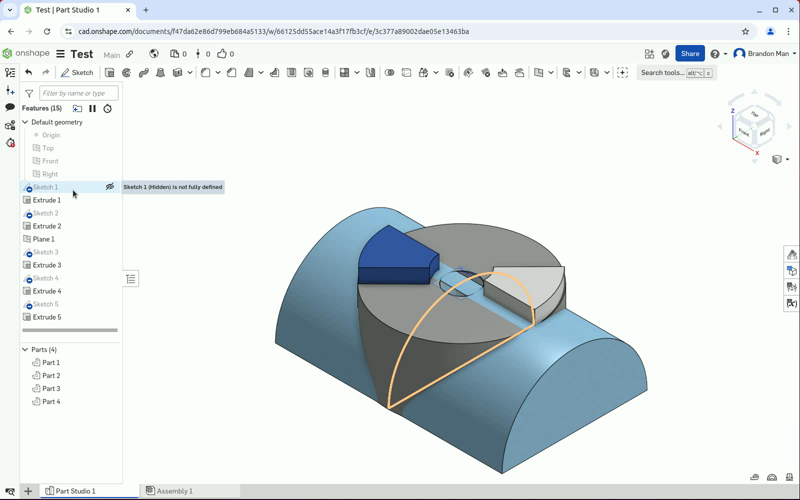
click(73, 189)